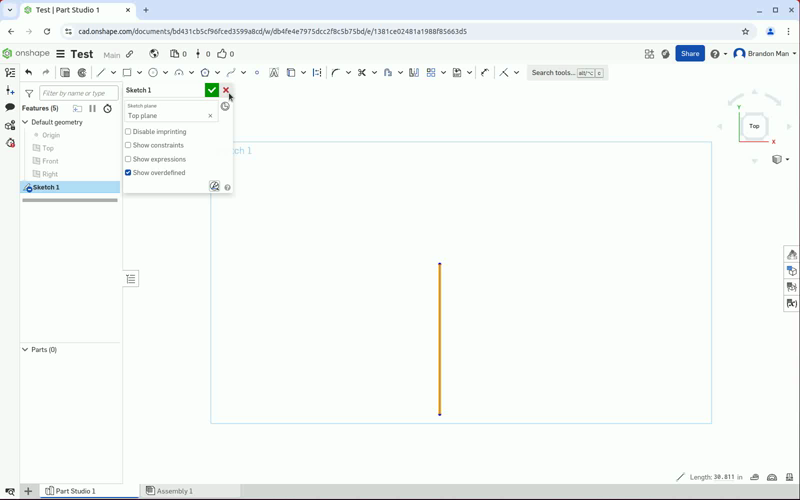
key(shift+h)
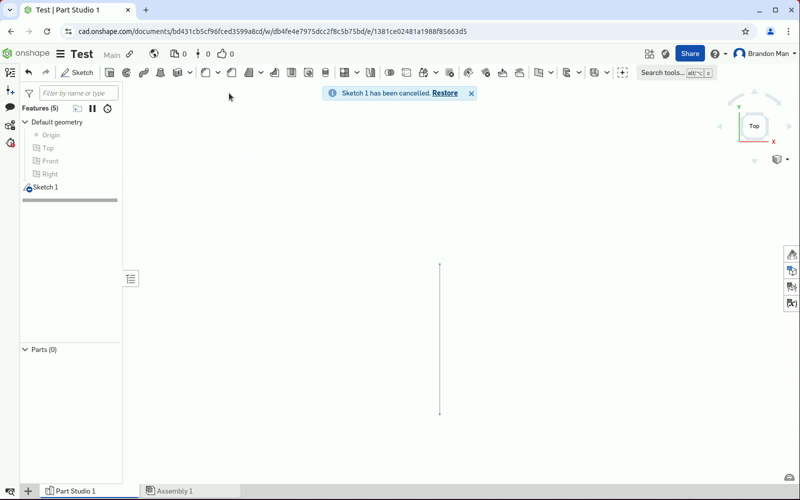
key(shift+s)
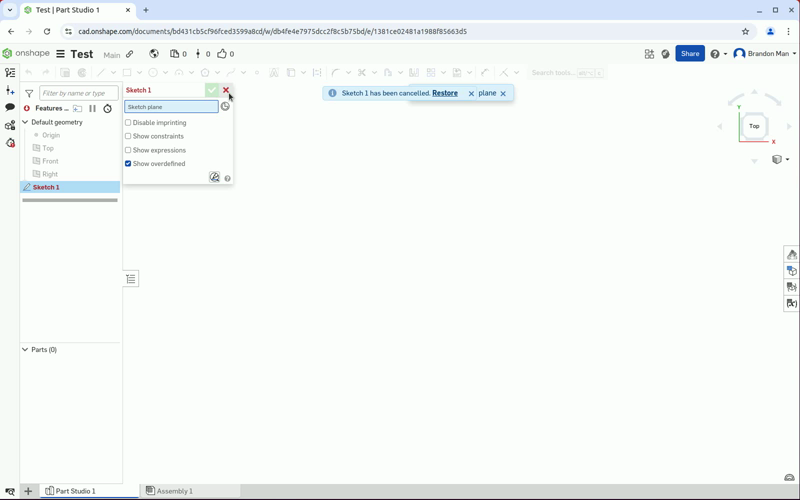
mouse_move(73, 150)
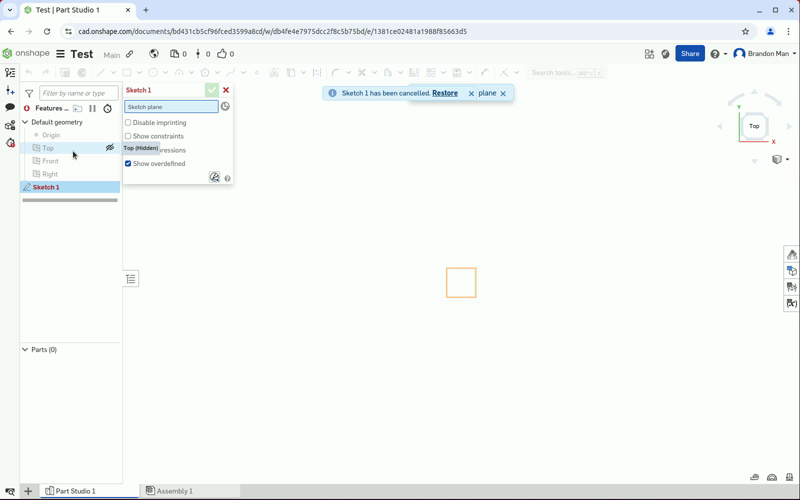
click(73, 150)
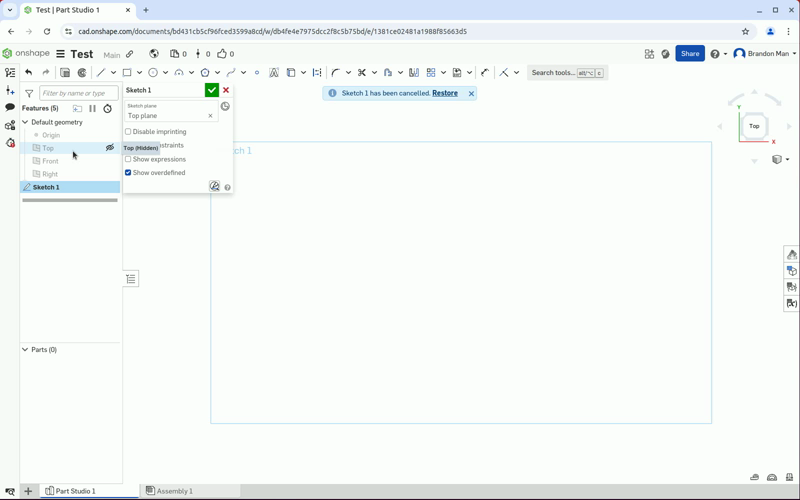
mouse_move(73, 352)
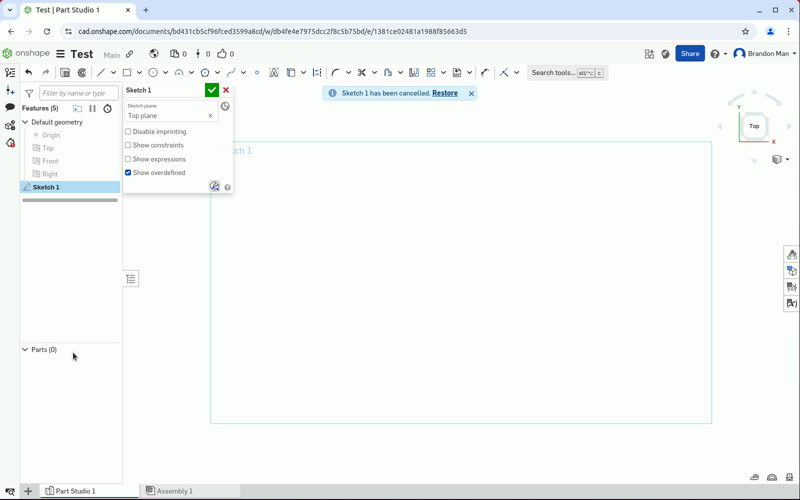
key(y)
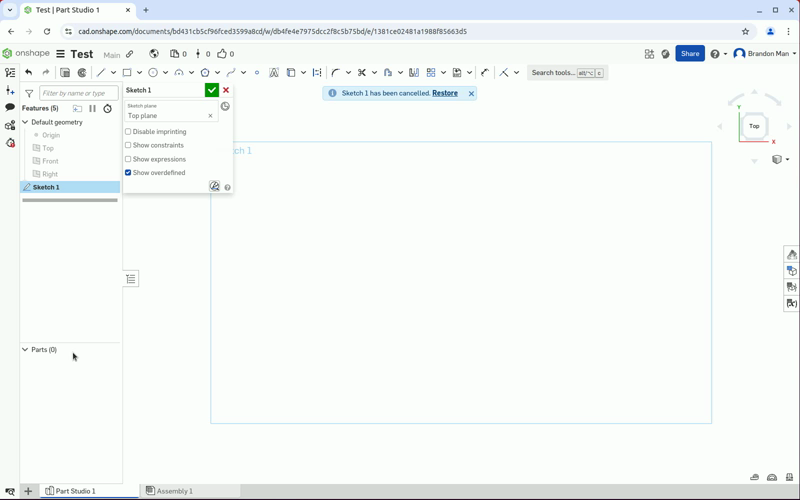
key(l)
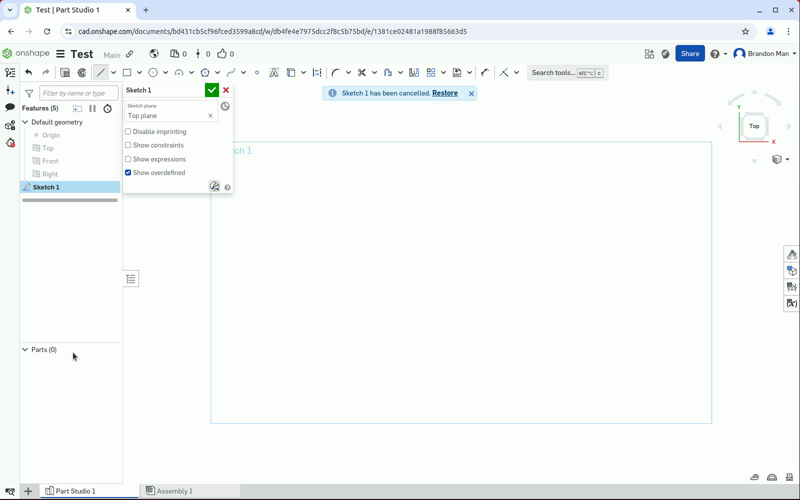
key_down(shift)
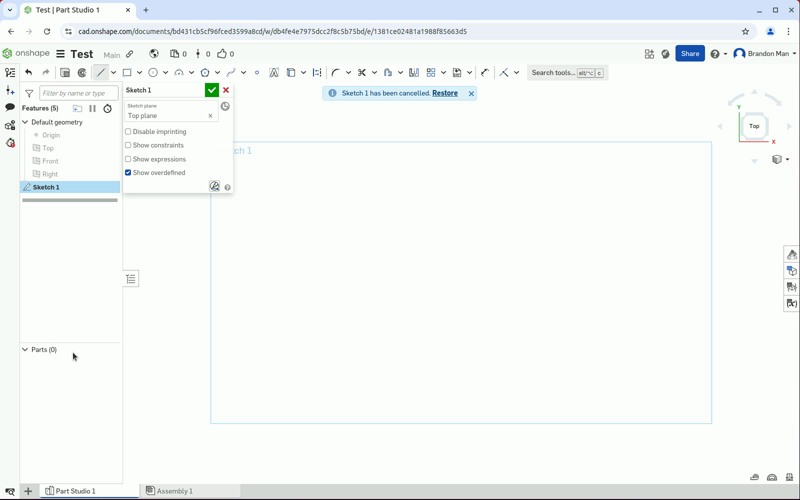
mouse_move(458, 285)
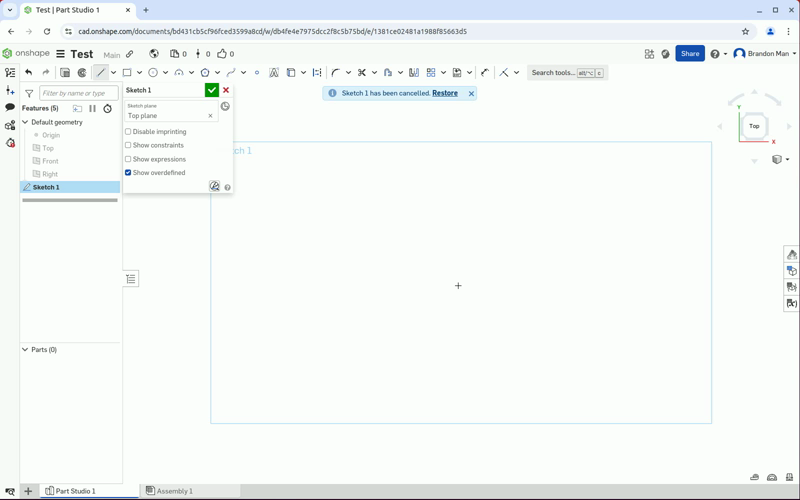
click(458, 285)
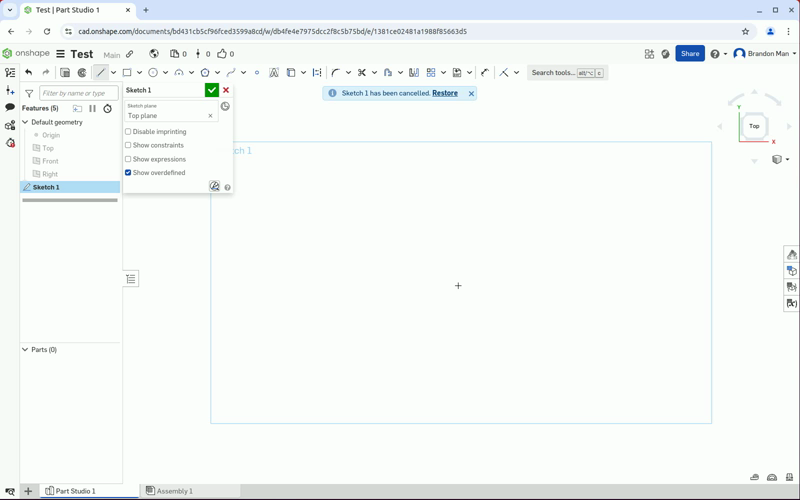
key_up(shift)
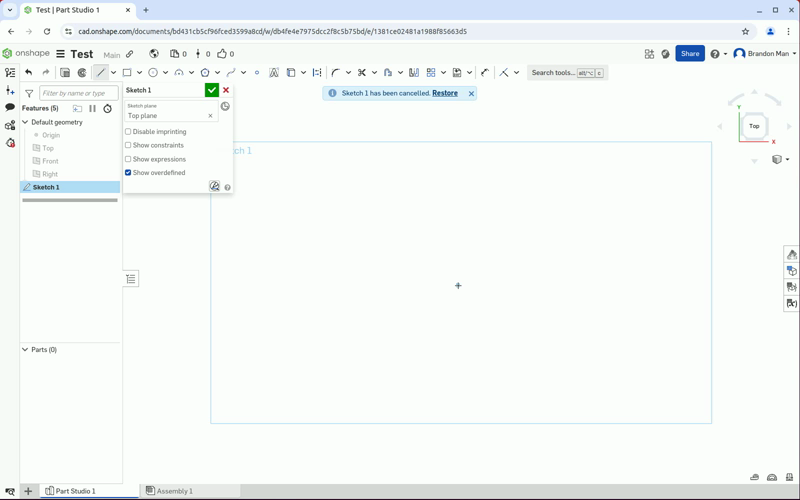
key_down(shift)
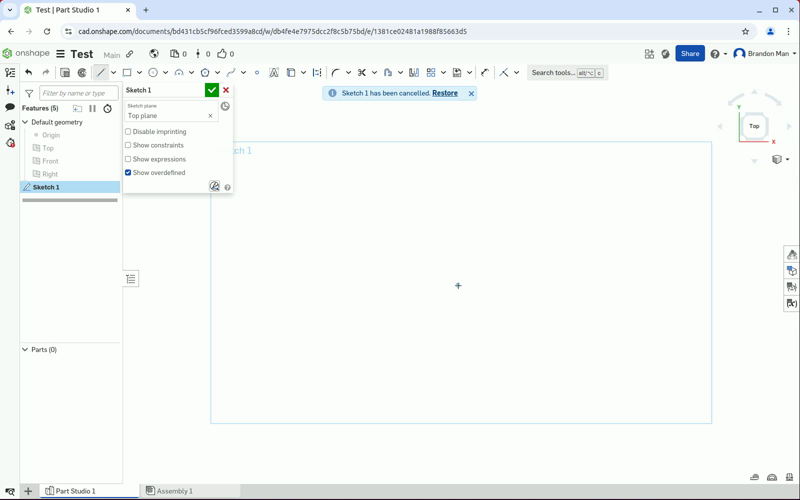
mouse_move(573, 285)
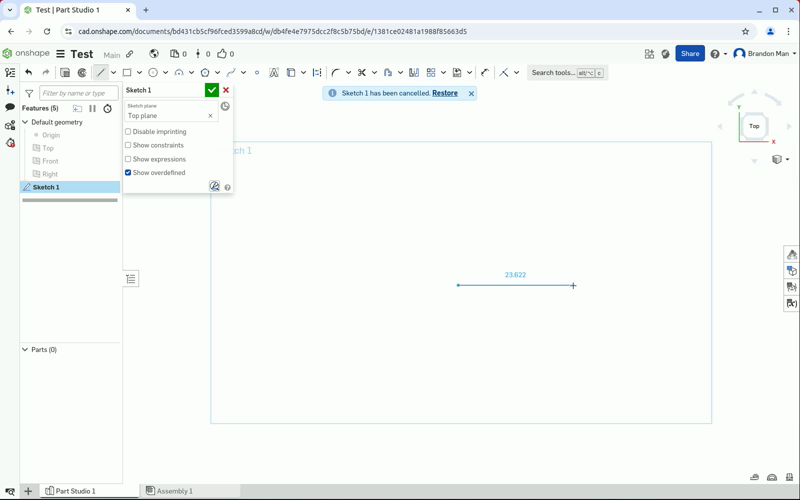
click(573, 285)
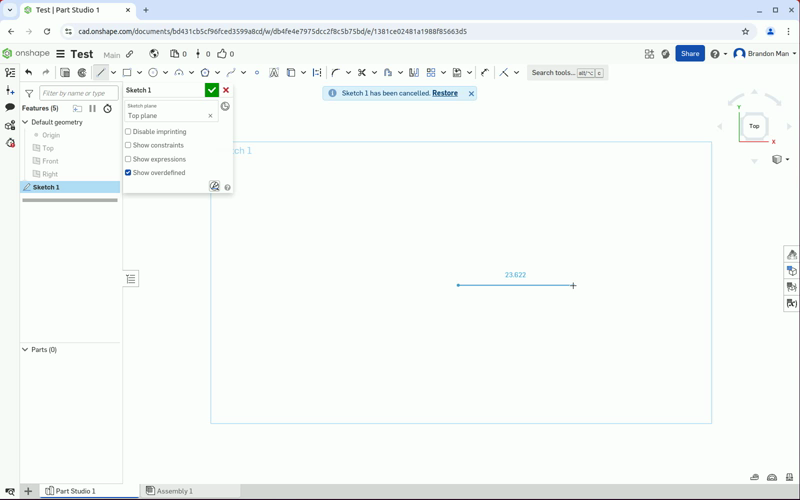
key_up(shift)
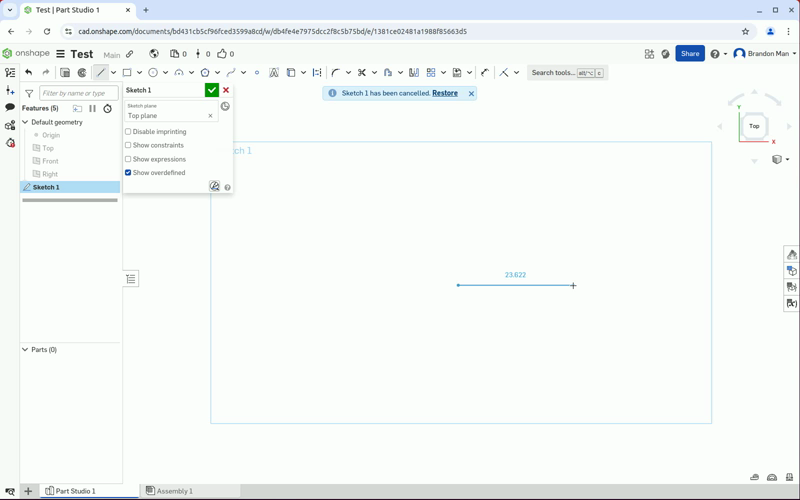
key_down(shift)
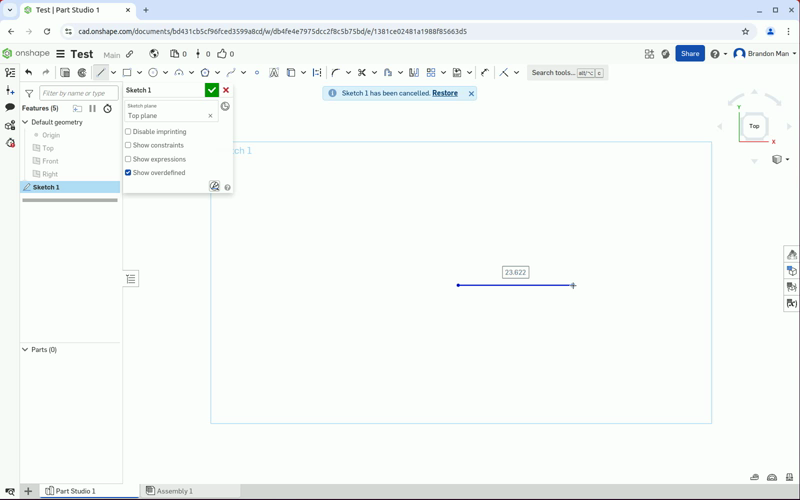
mouse_move(573, 170)
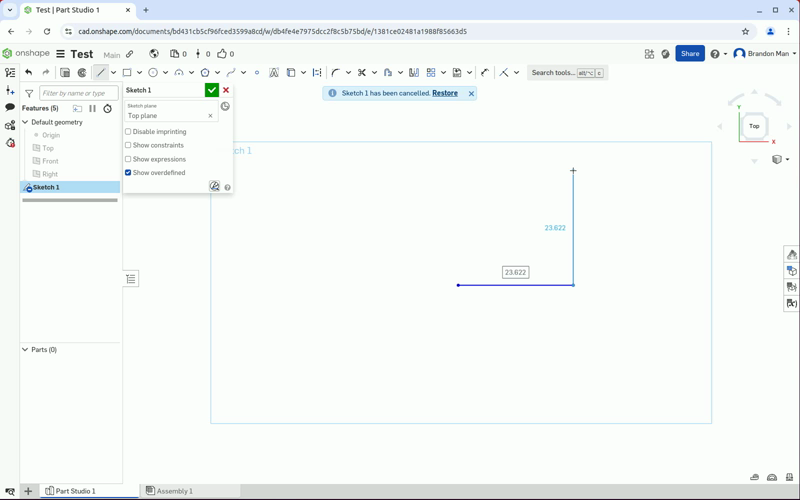
click(573, 170)
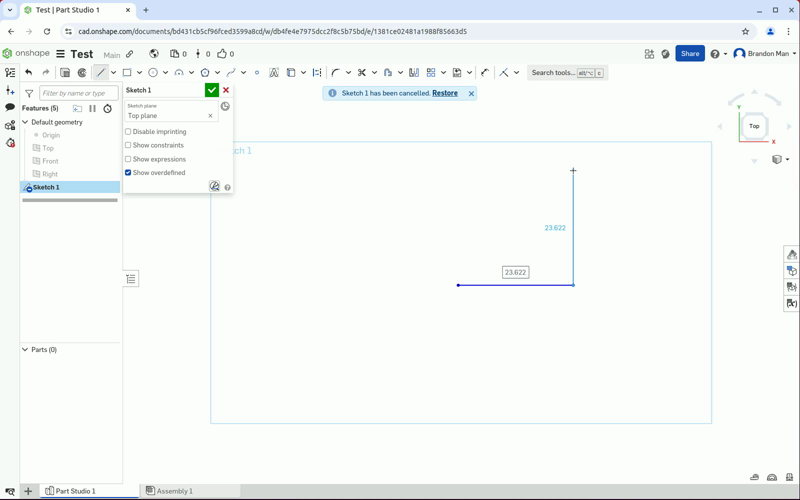
key_up(shift)
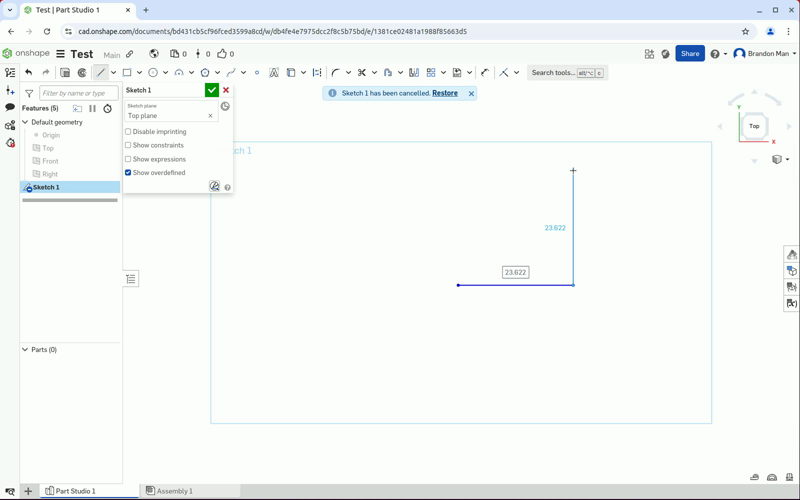
key_down(shift)
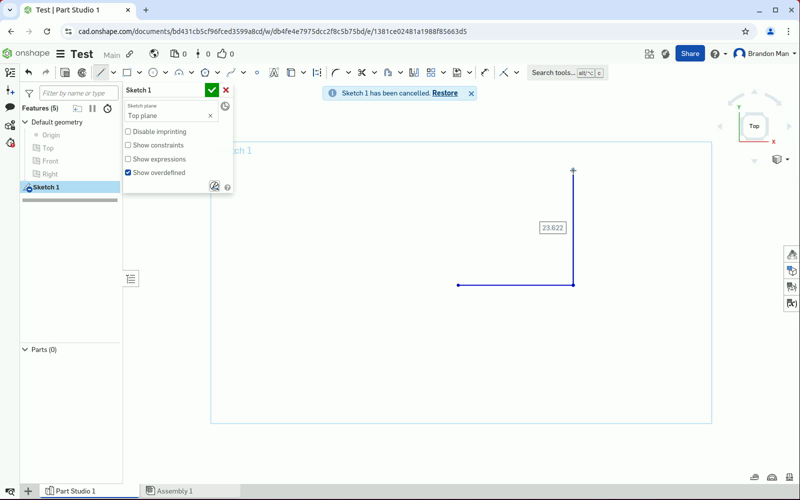
mouse_move(458, 170)
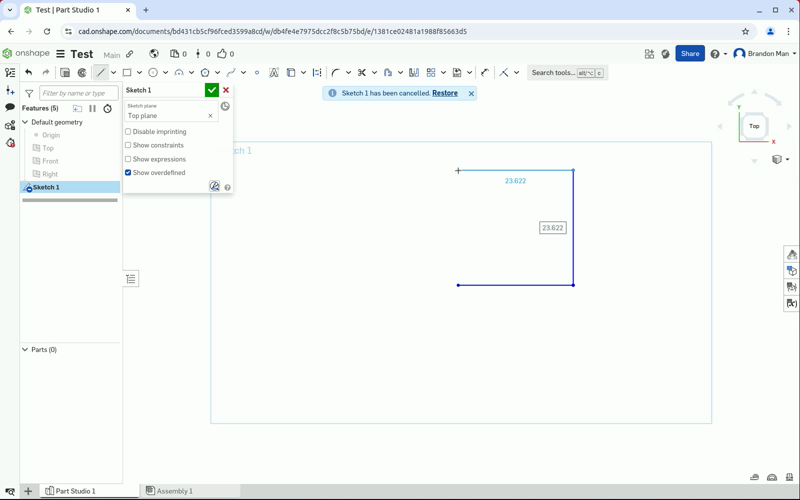
click(458, 170)
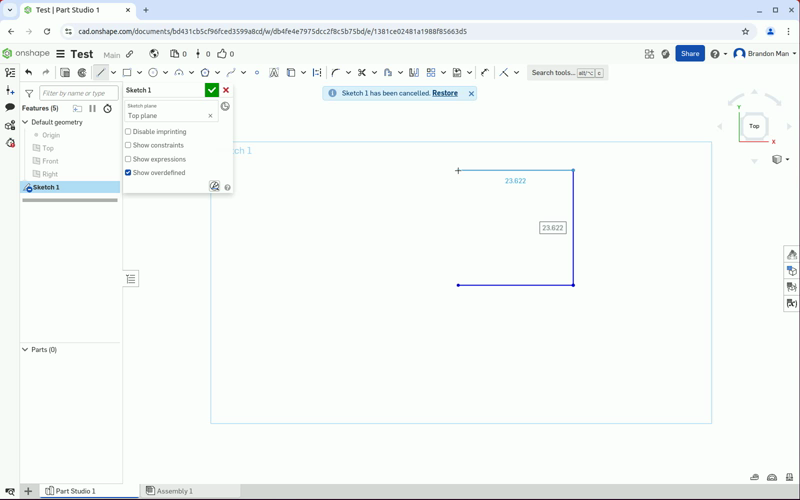
key_up(shift)
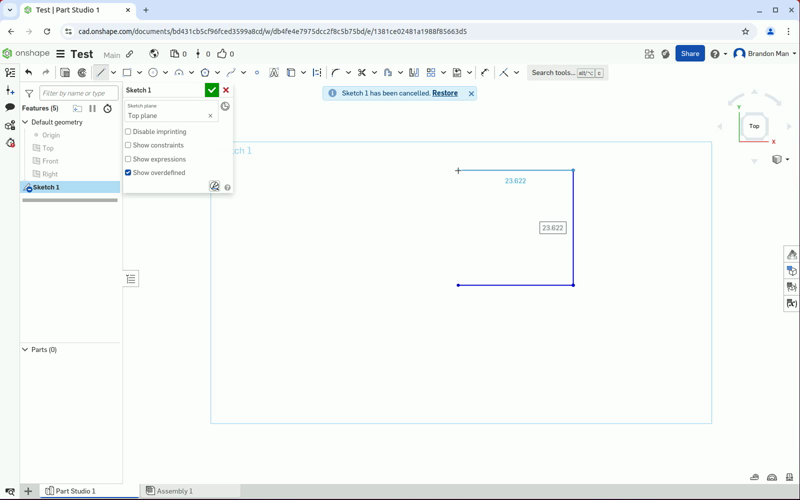
key_down(shift)
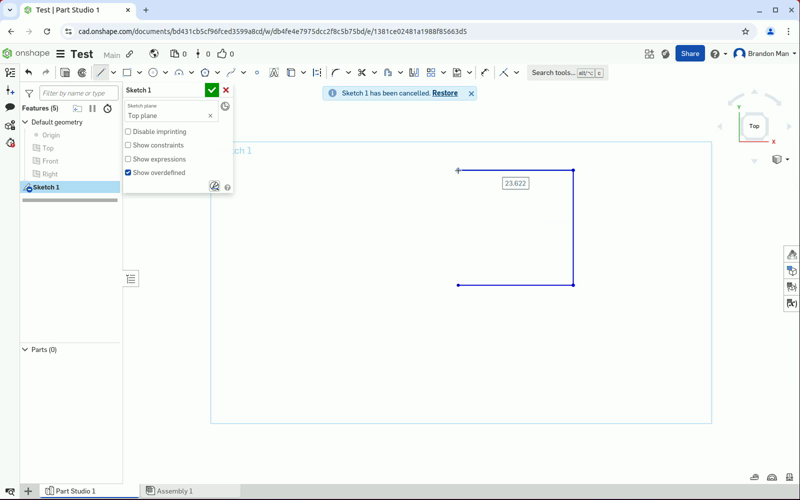
mouse_move(458, 285)
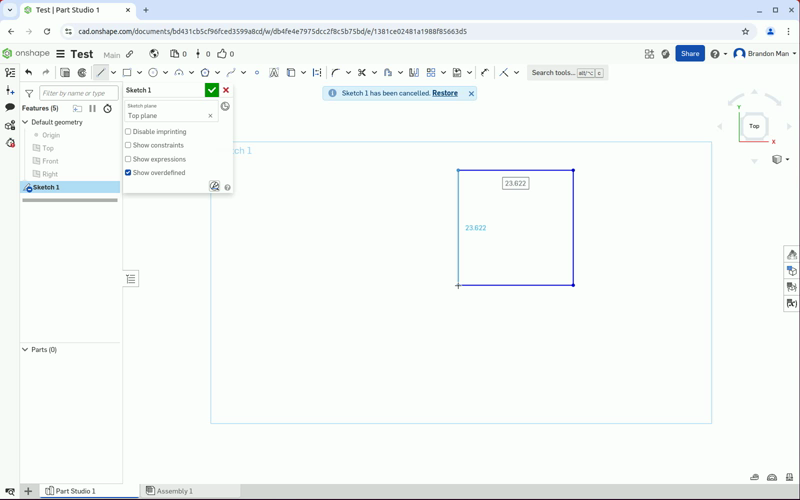
key_up(shift)
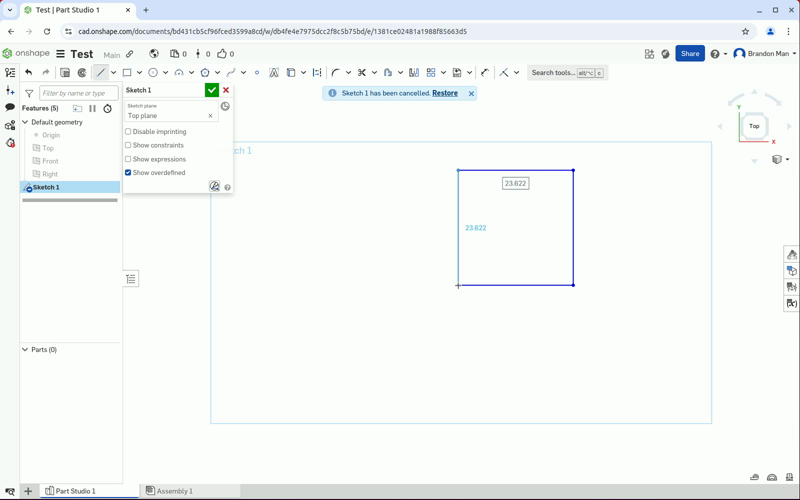
click(458, 285)
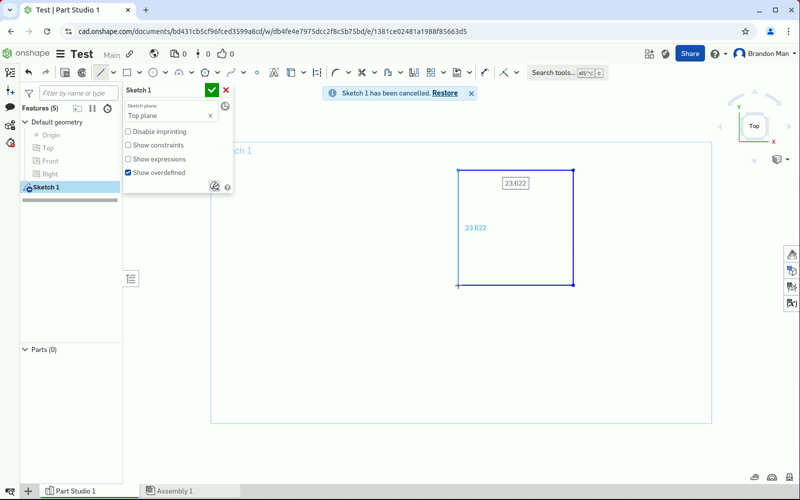
key(esc)
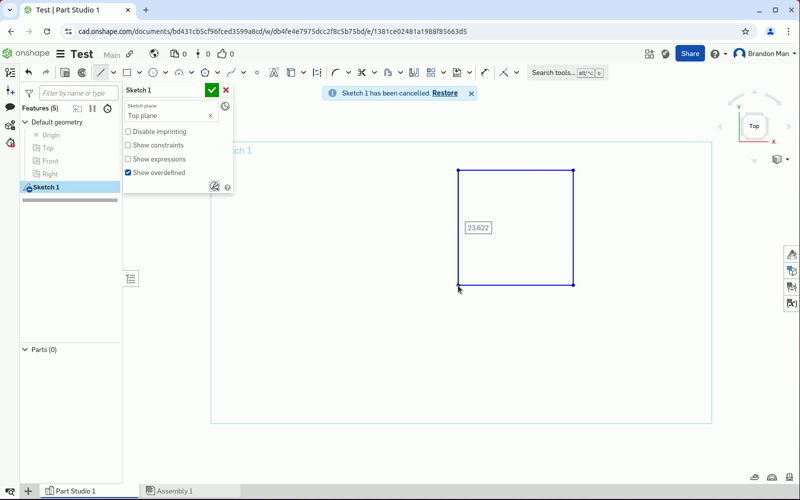
key(l)
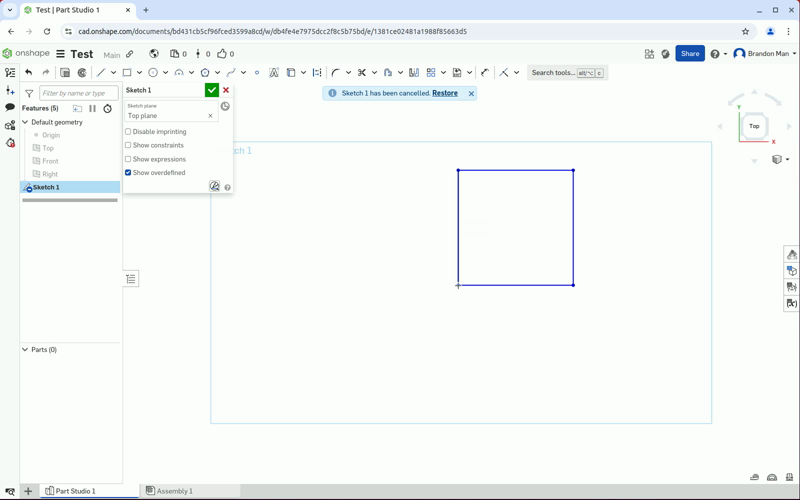
key_down(shift)
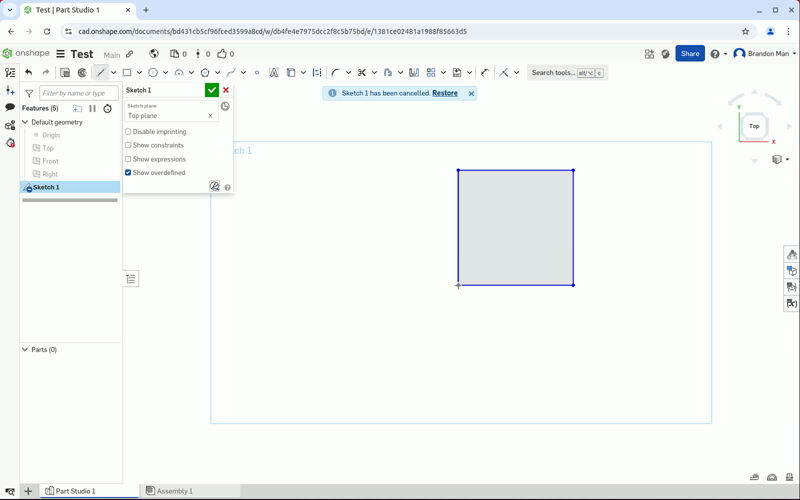
mouse_move(460, 282)
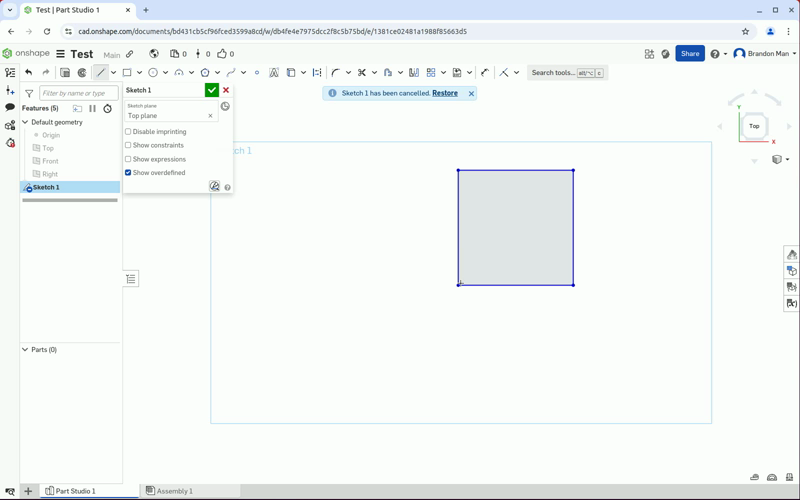
scroll(6)
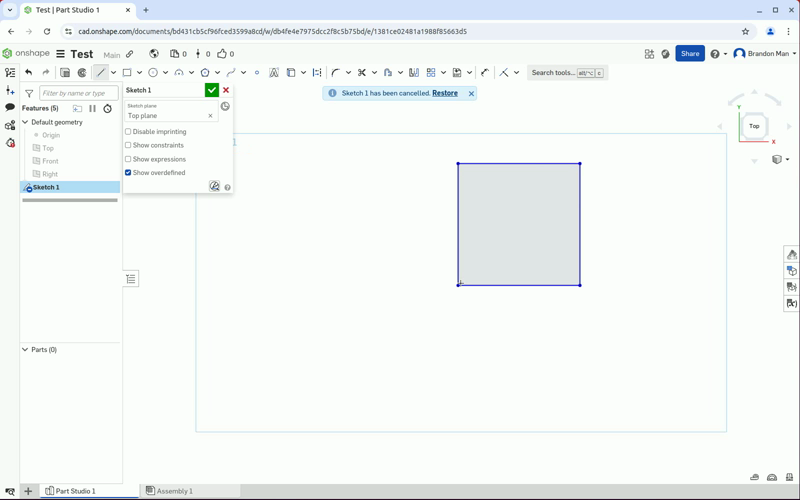
scroll(6)
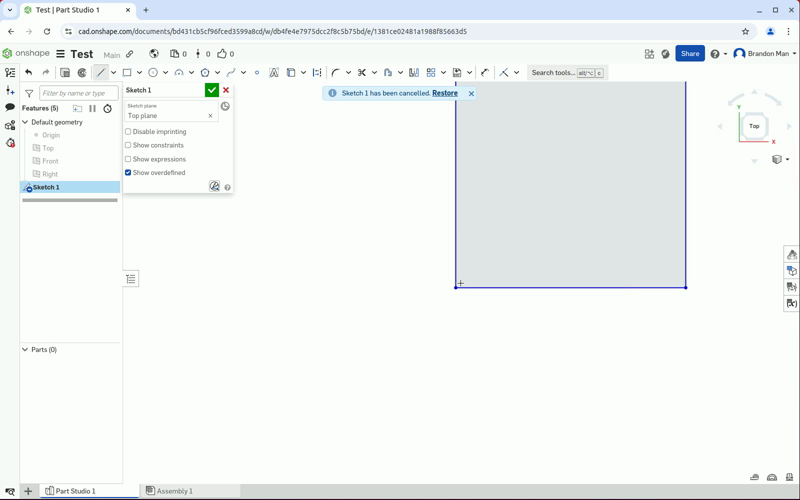
scroll(6)
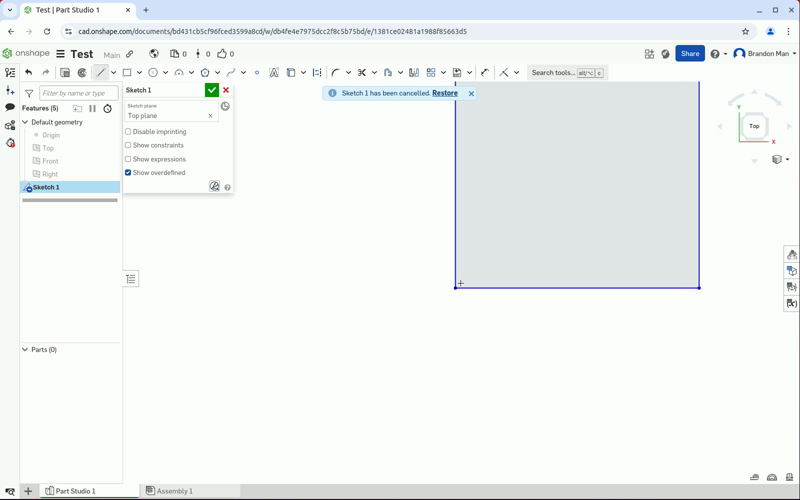
scroll(6)
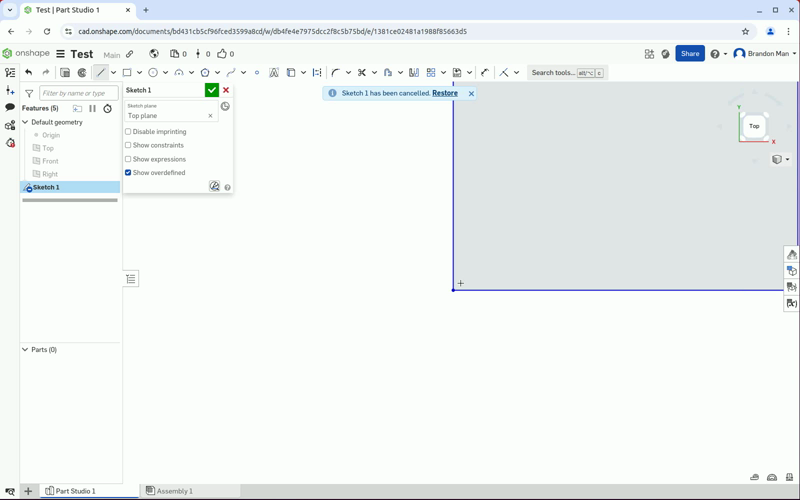
scroll(6)
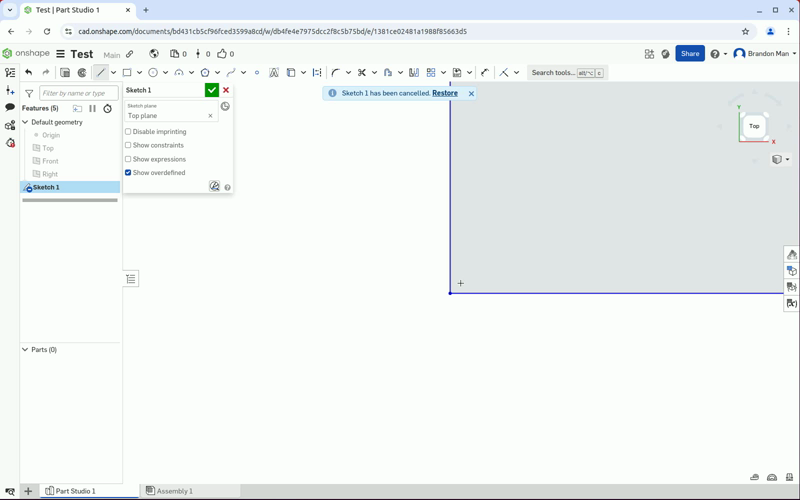
scroll(6)
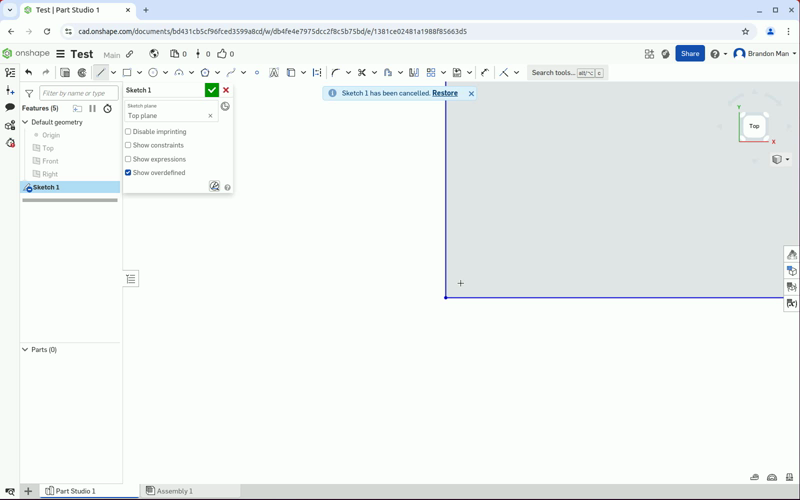
scroll(6)
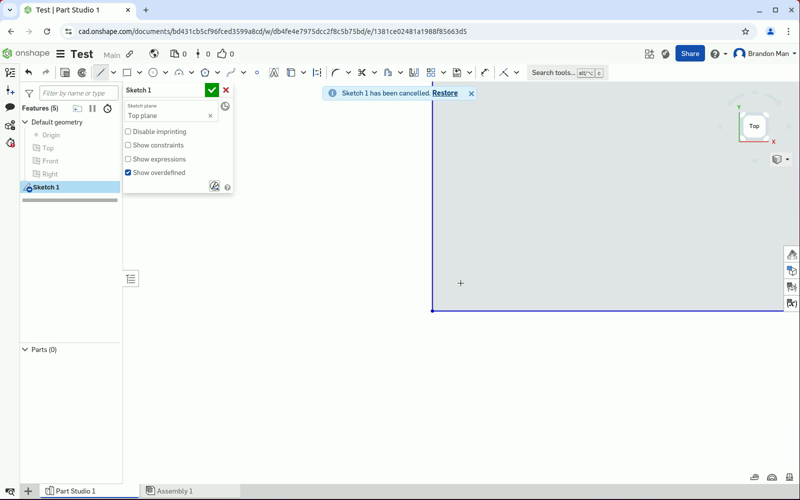
click(460, 282)
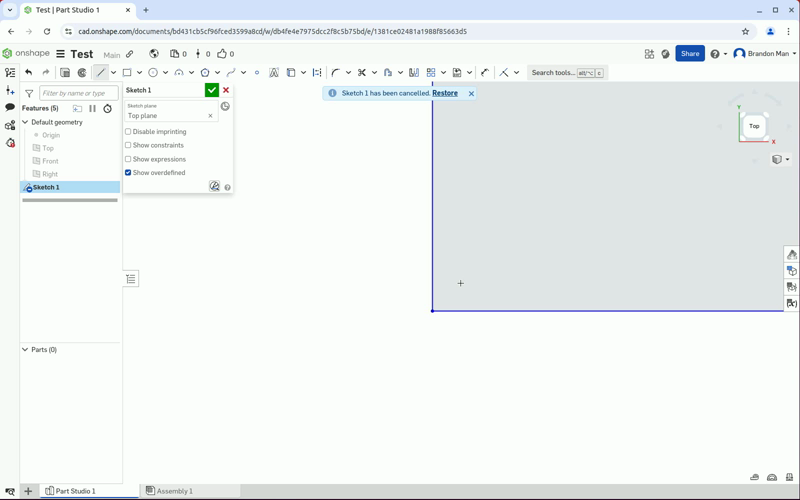
scroll(-6)
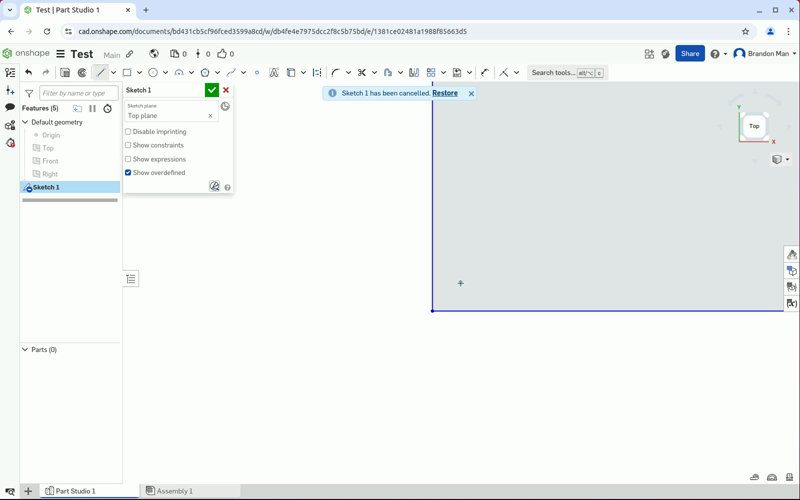
scroll(-6)
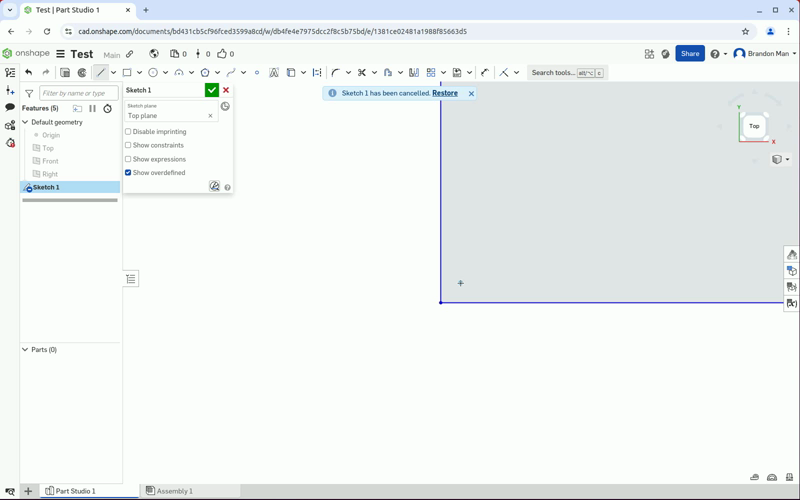
scroll(-6)
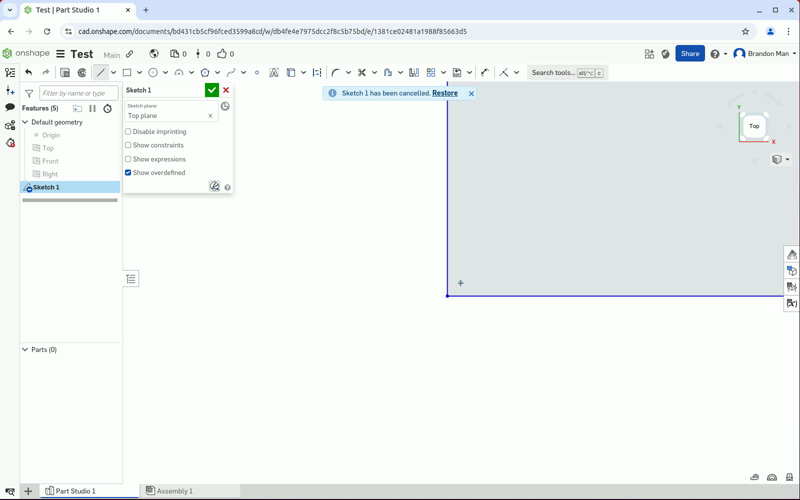
scroll(-6)
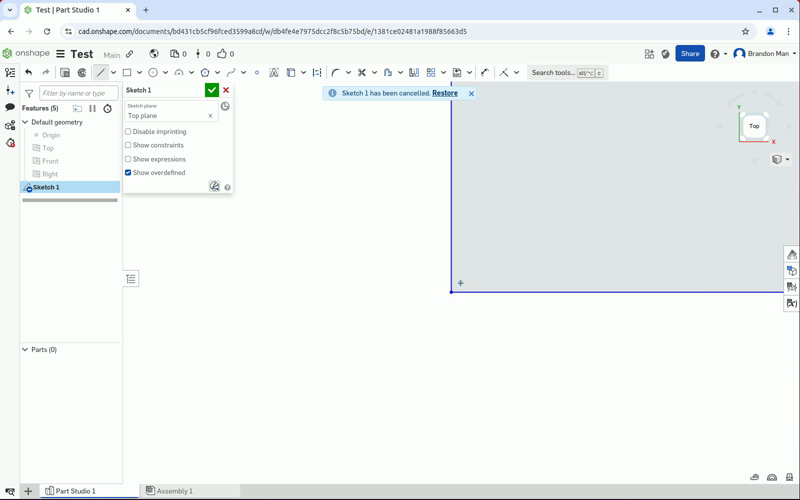
scroll(-6)
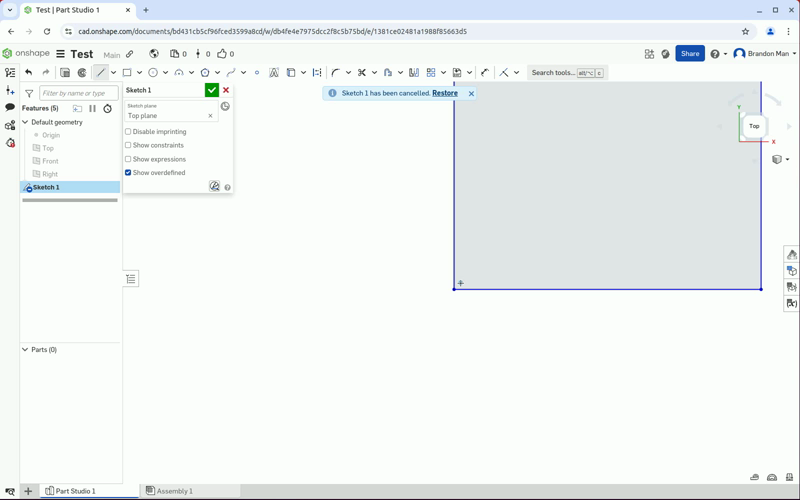
scroll(-6)
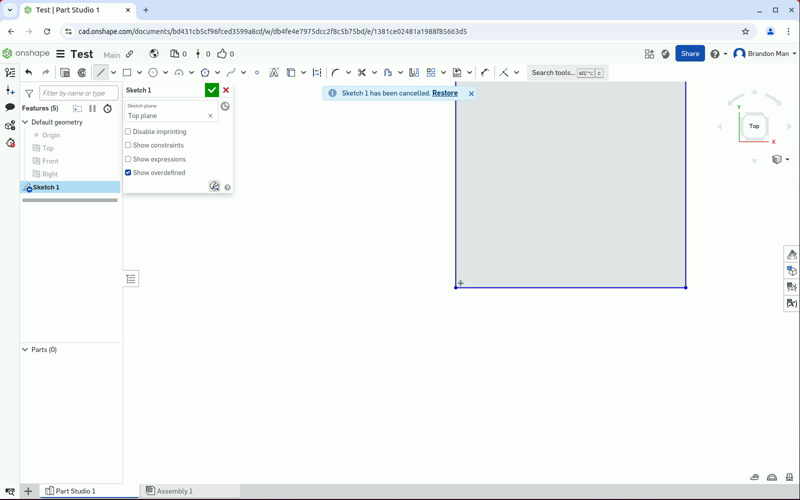
scroll(-6)
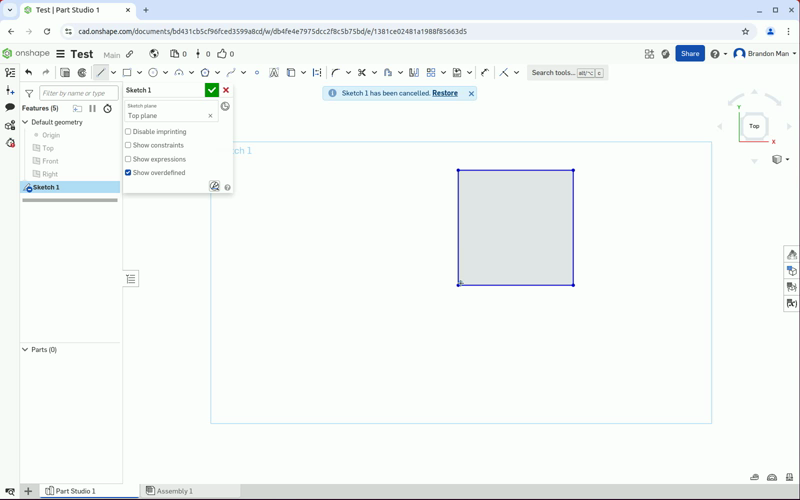
key_up(shift)
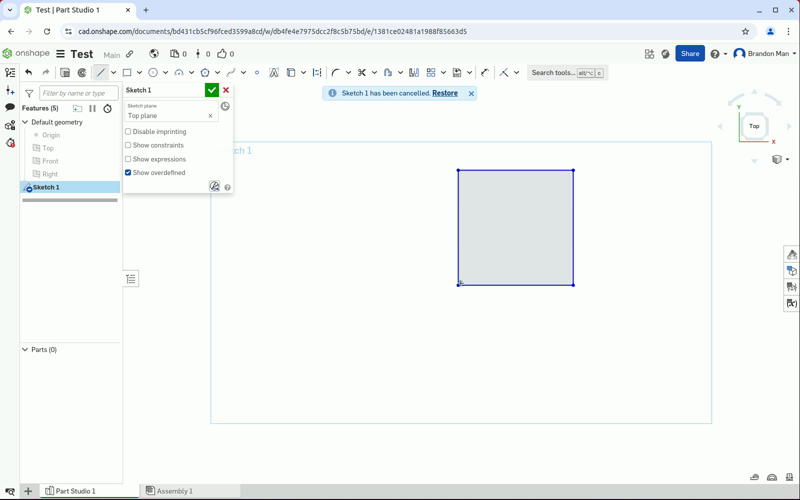
key_down(shift)
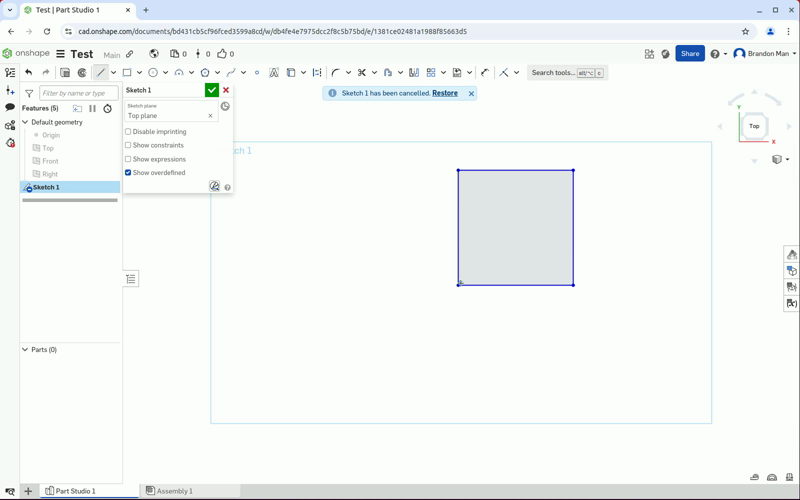
mouse_move(570, 282)
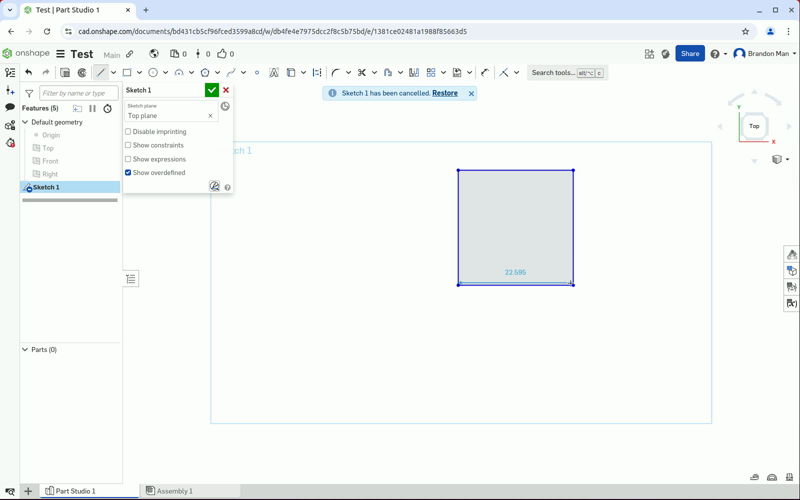
scroll(6)
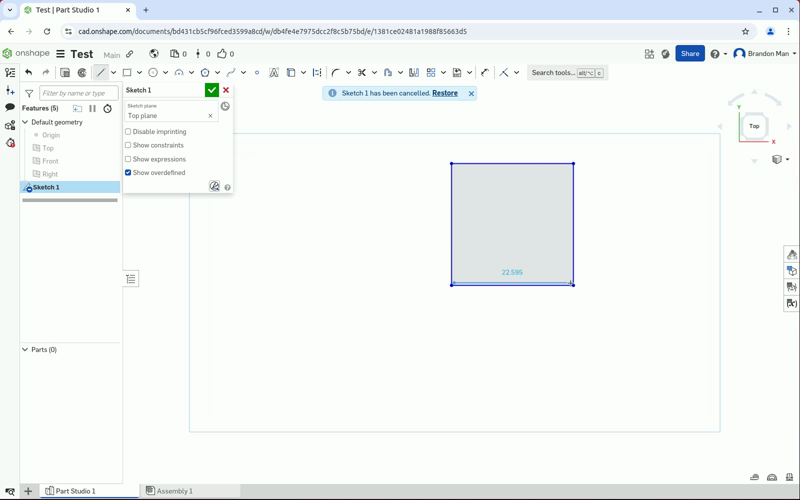
scroll(6)
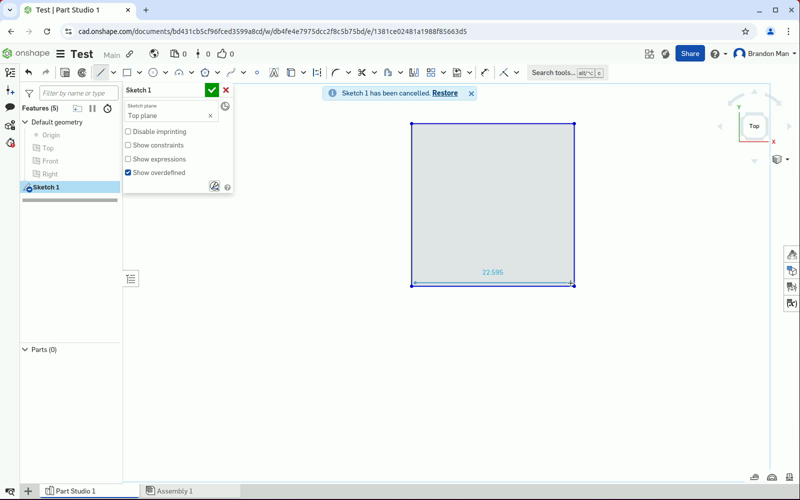
scroll(6)
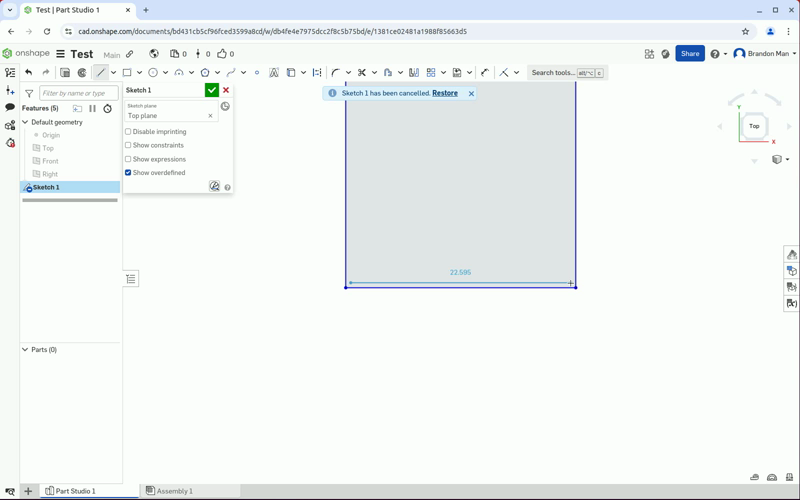
scroll(6)
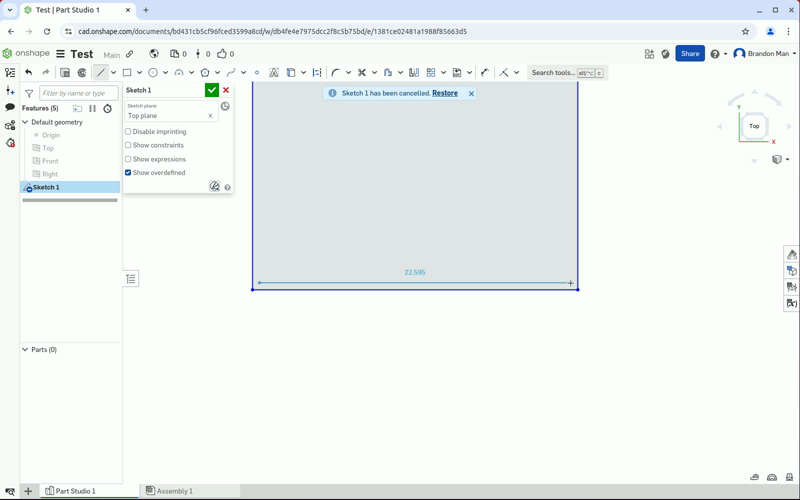
scroll(6)
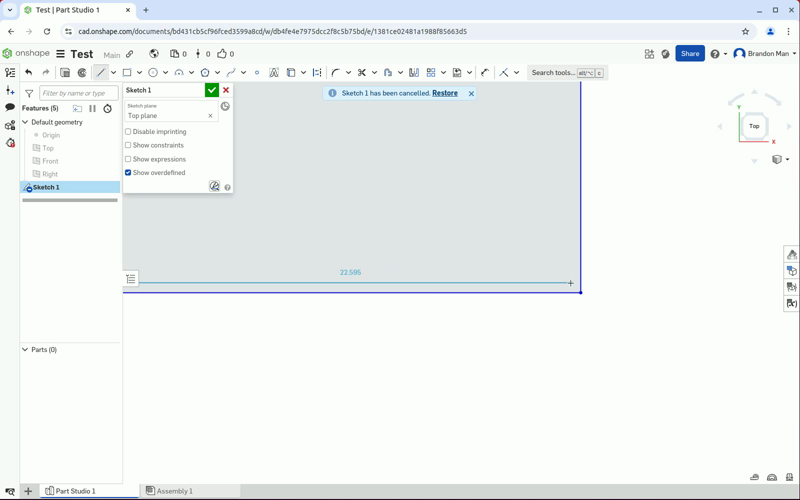
scroll(6)
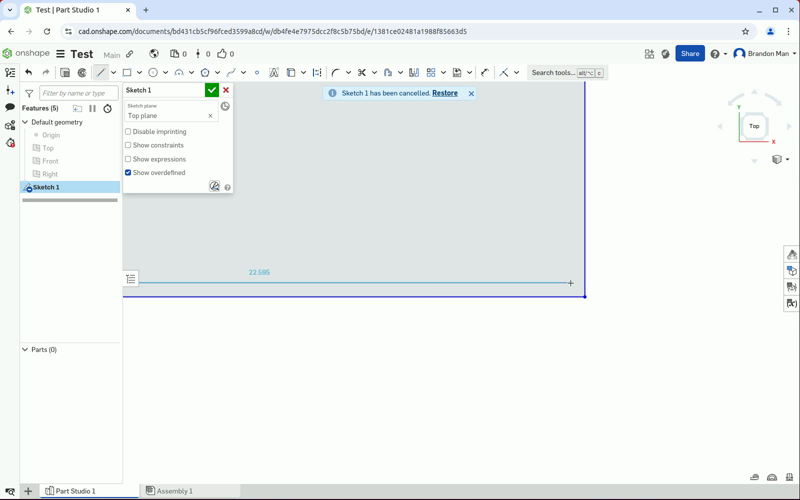
scroll(6)
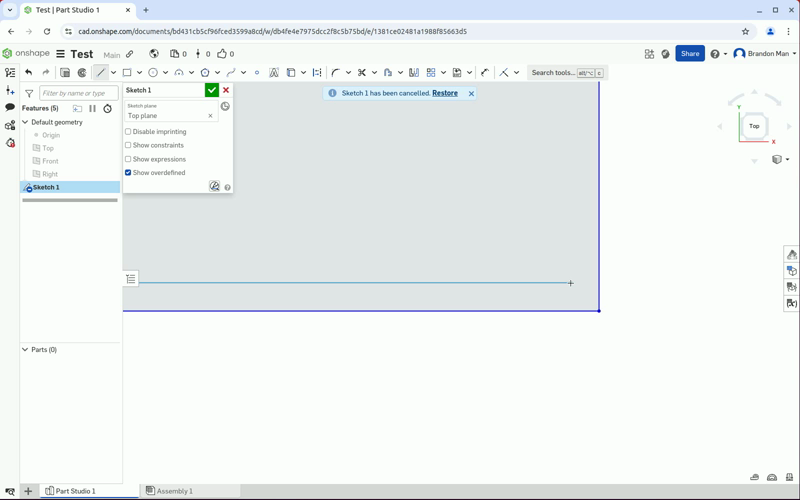
click(570, 282)
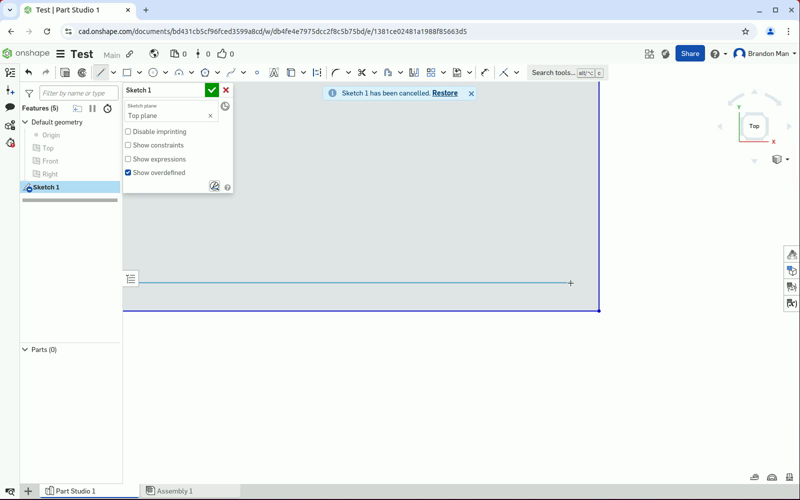
scroll(-6)
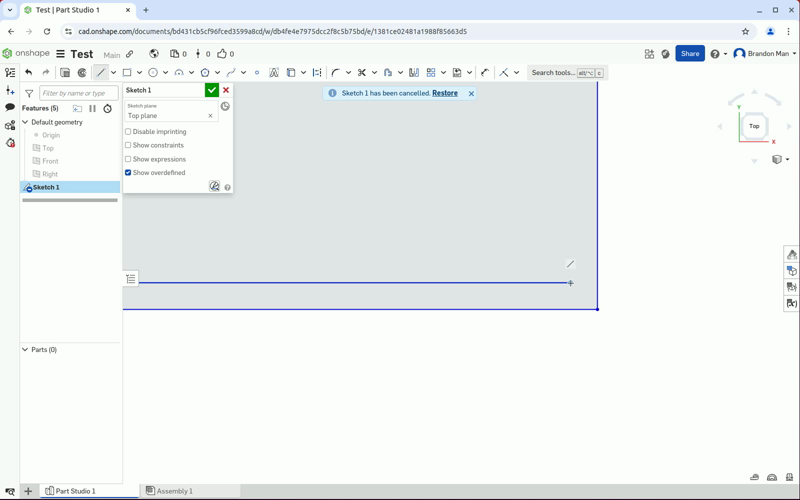
scroll(-6)
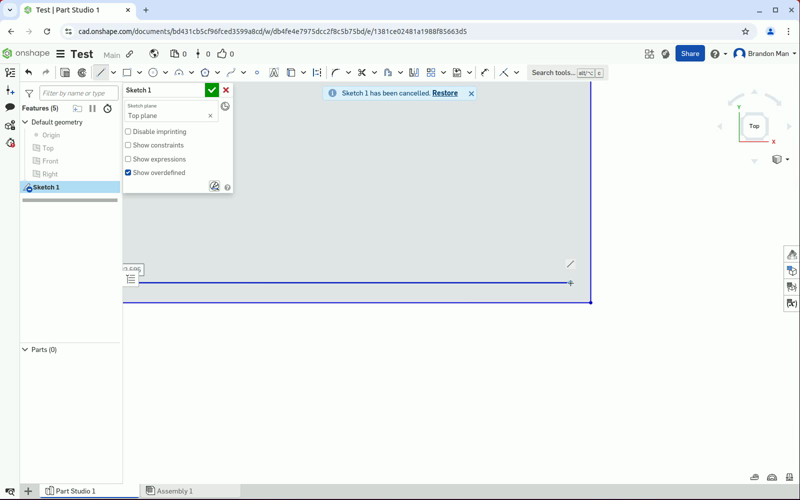
scroll(-6)
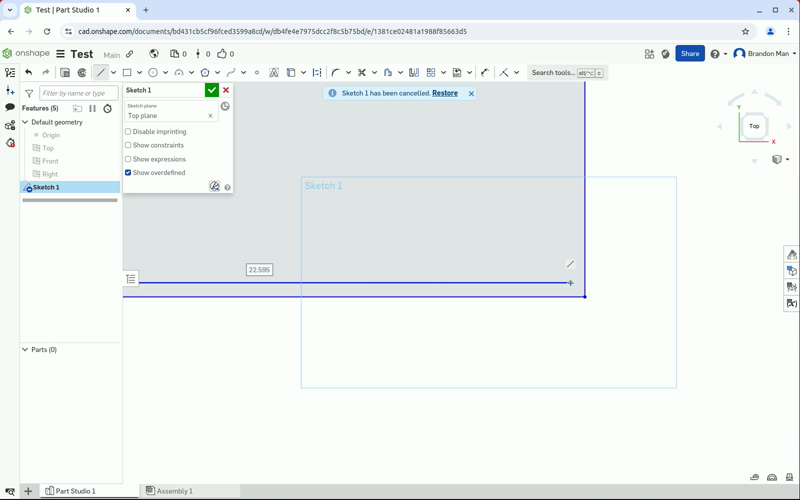
scroll(-6)
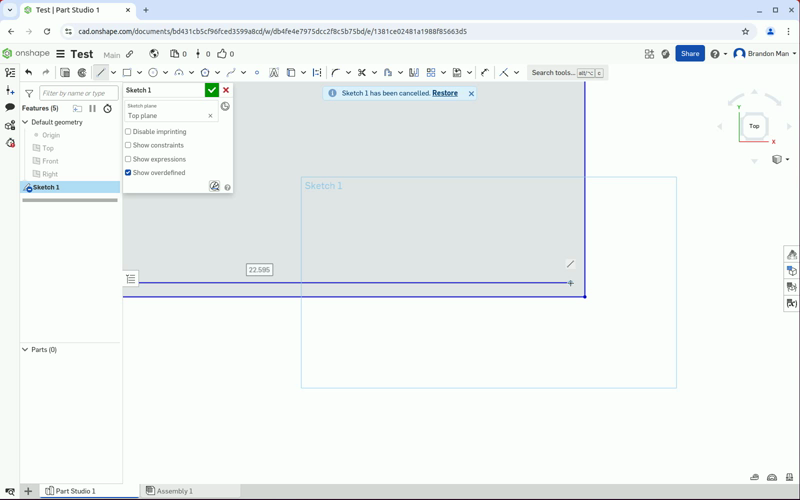
scroll(-6)
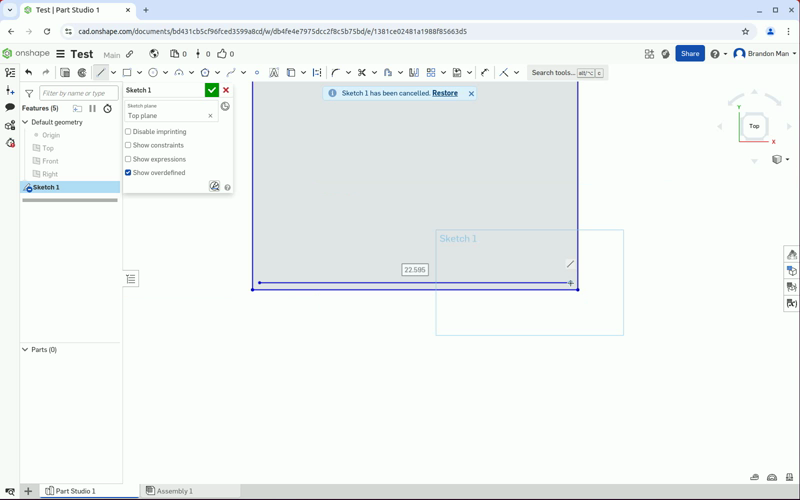
scroll(-6)
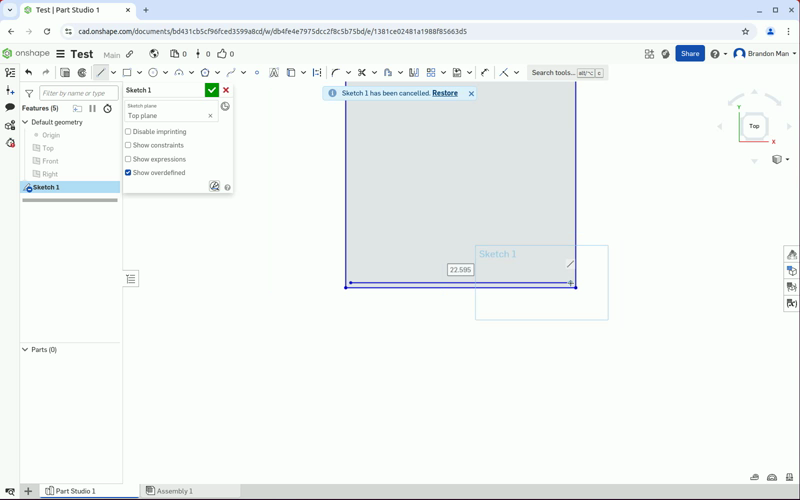
scroll(-6)
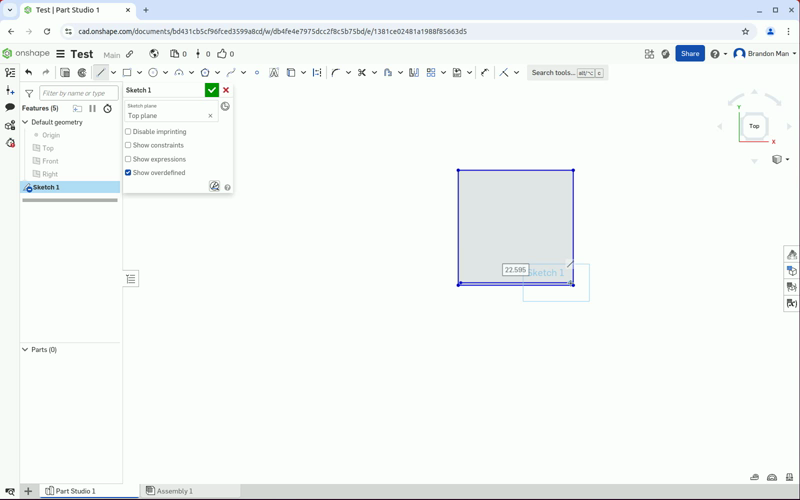
key_up(shift)
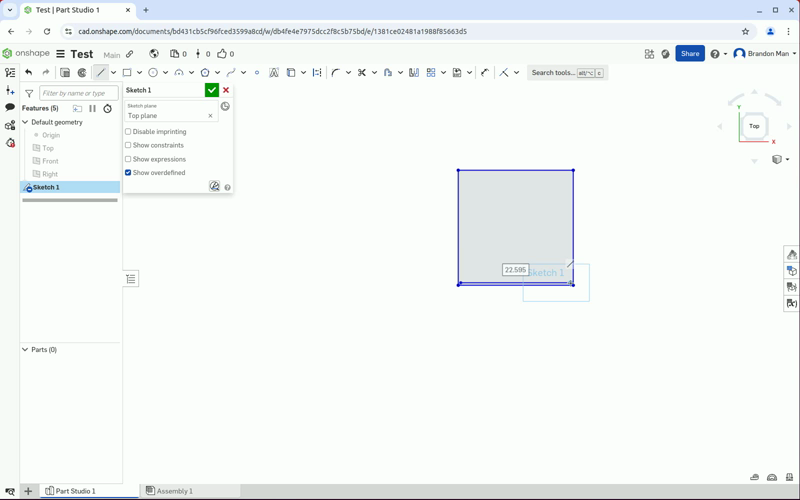
key_down(shift)
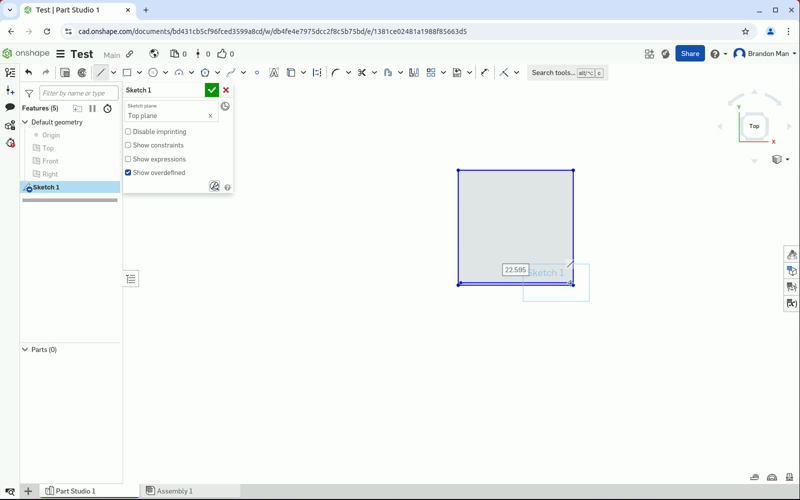
mouse_move(570, 172)
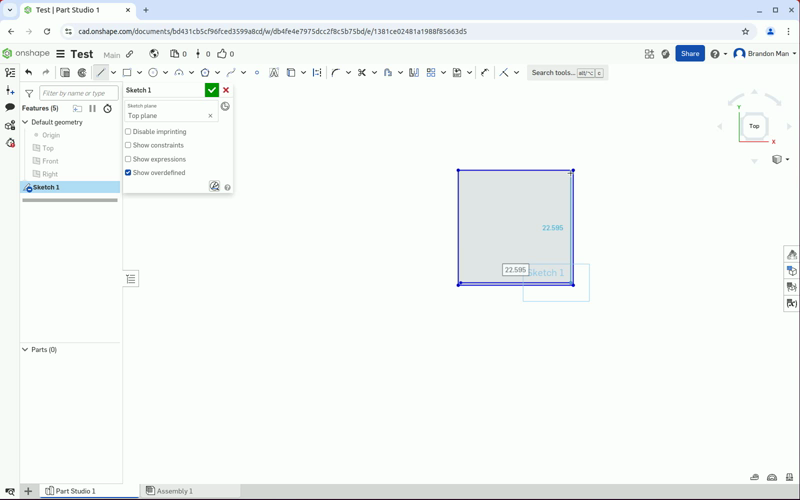
scroll(6)
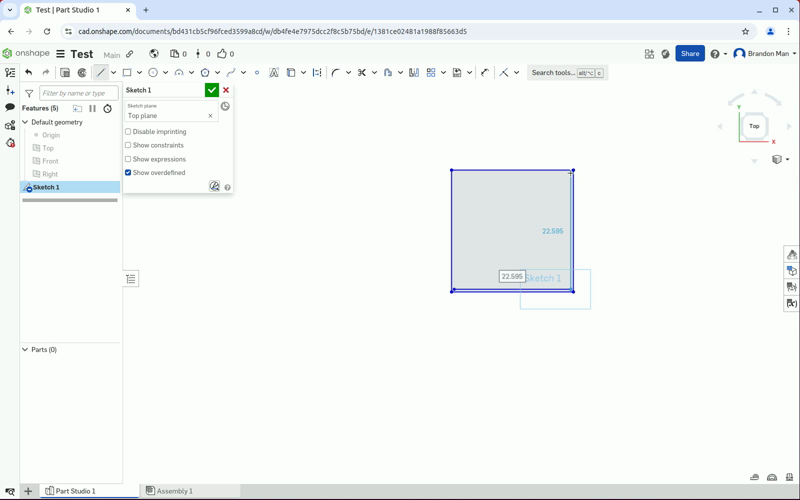
scroll(6)
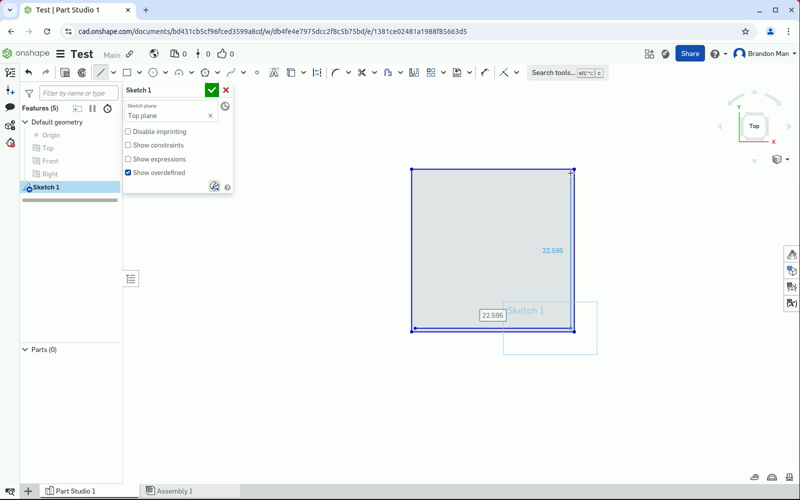
scroll(6)
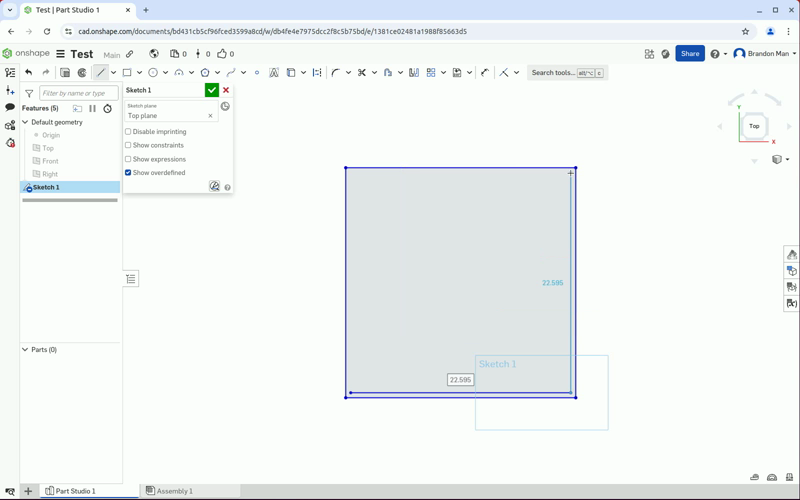
scroll(6)
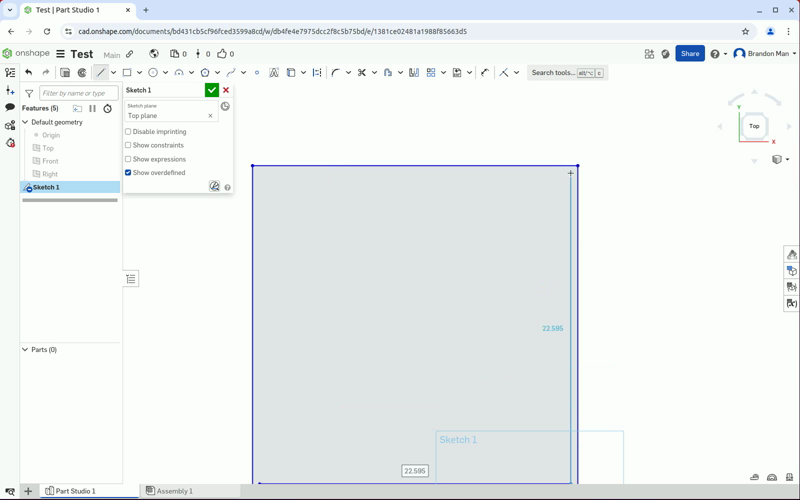
scroll(6)
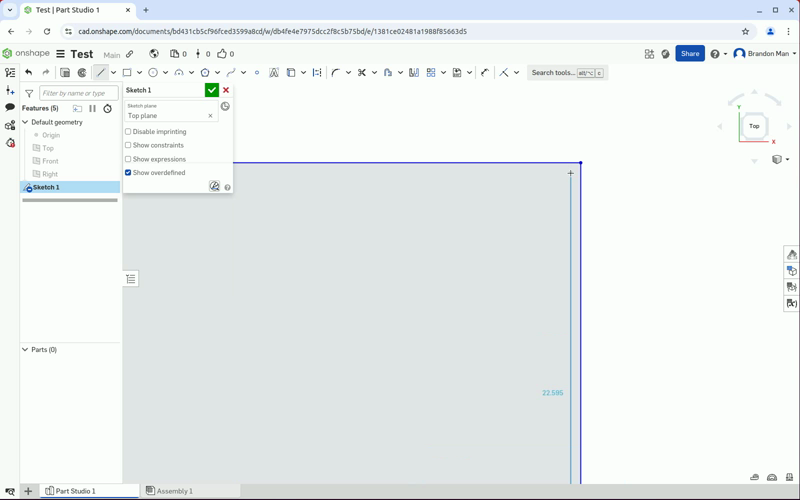
scroll(6)
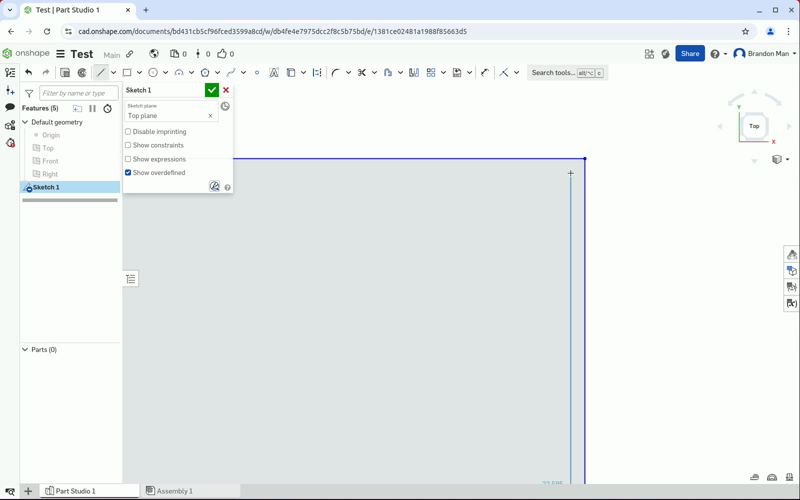
scroll(6)
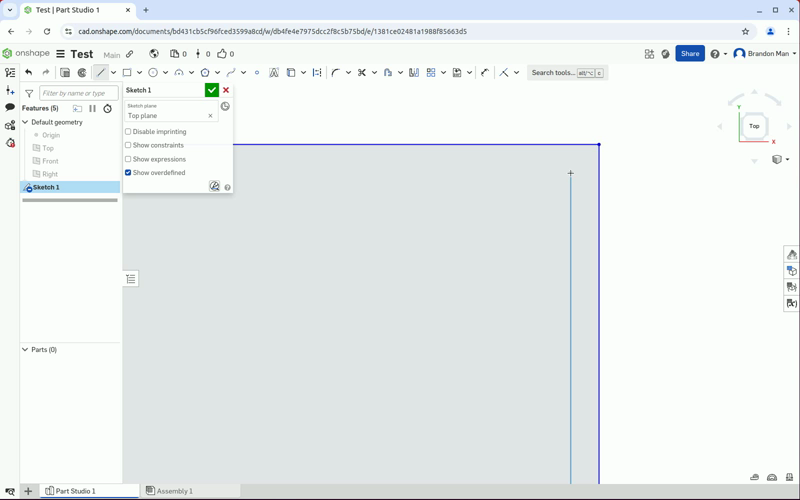
click(570, 172)
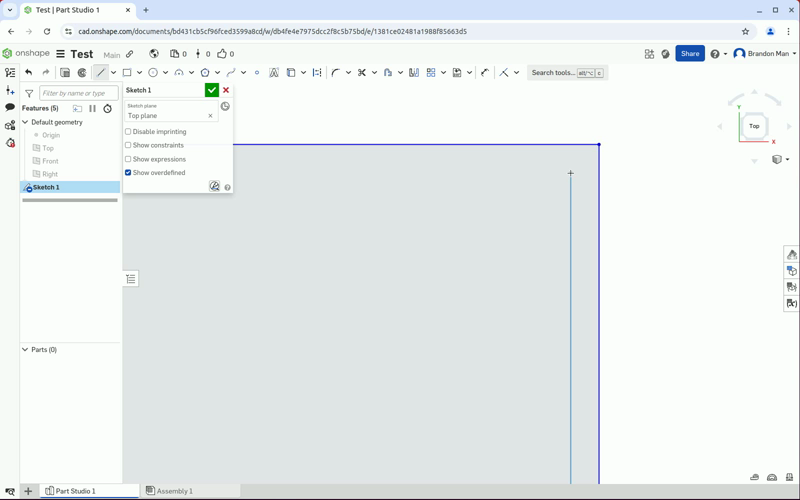
scroll(-6)
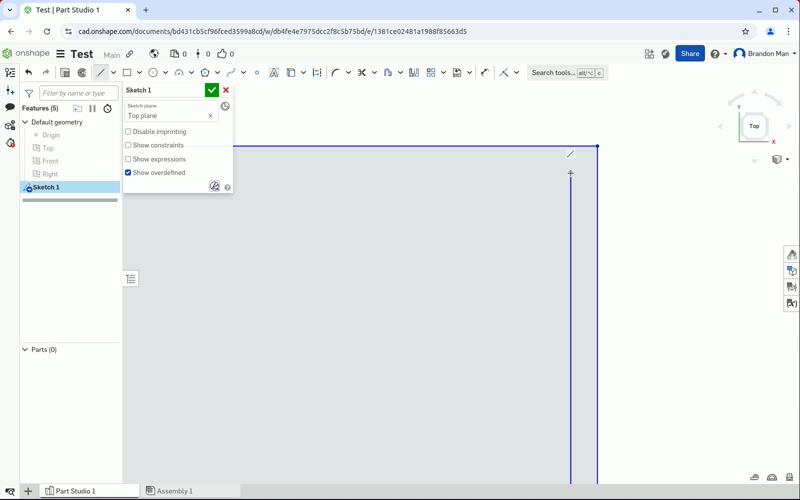
scroll(-6)
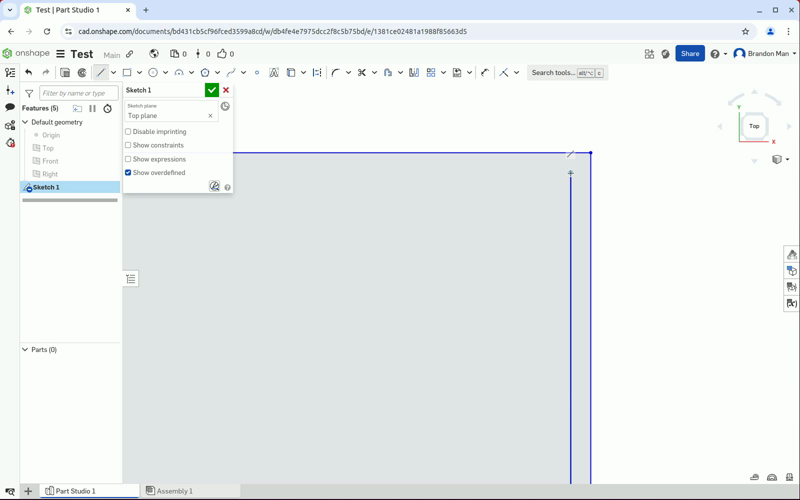
scroll(-6)
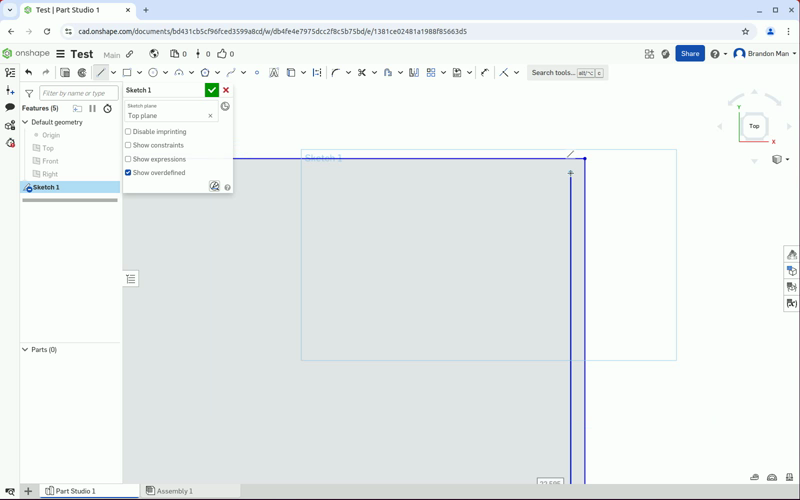
scroll(-6)
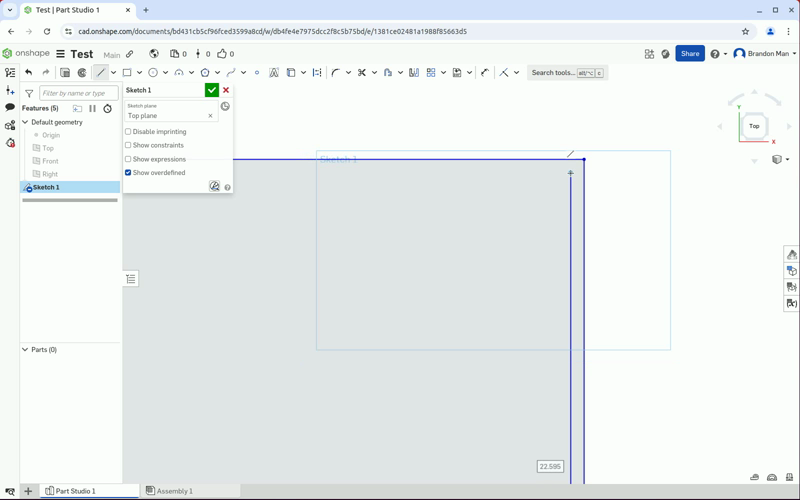
scroll(-6)
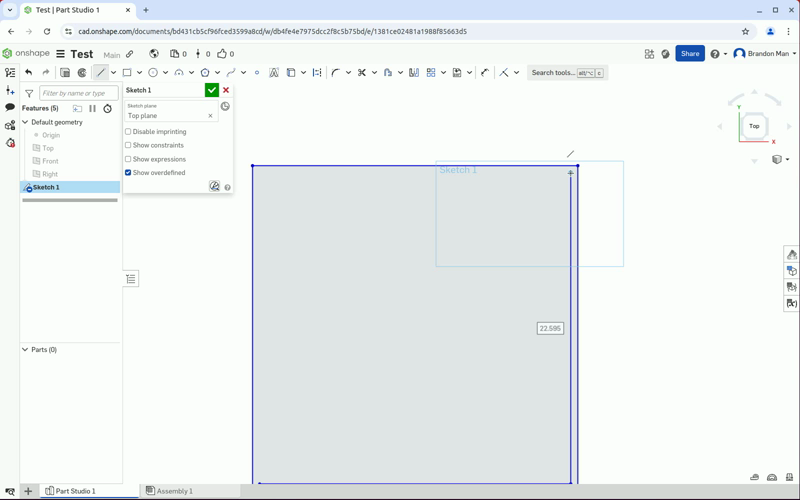
scroll(-6)
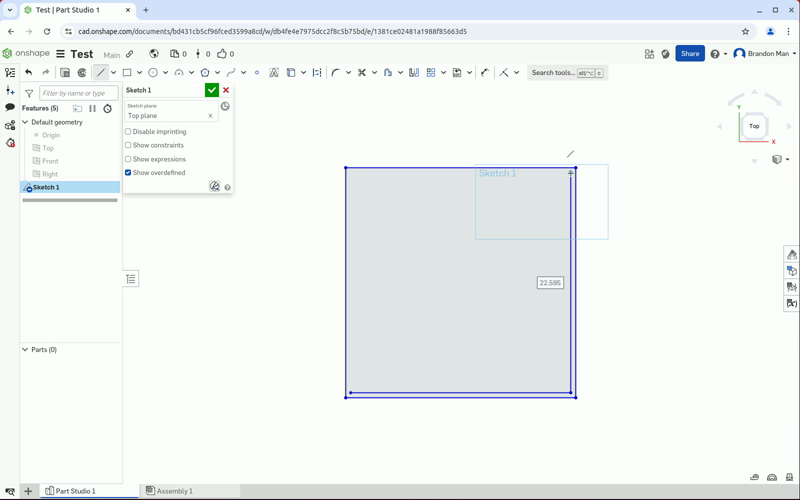
scroll(-6)
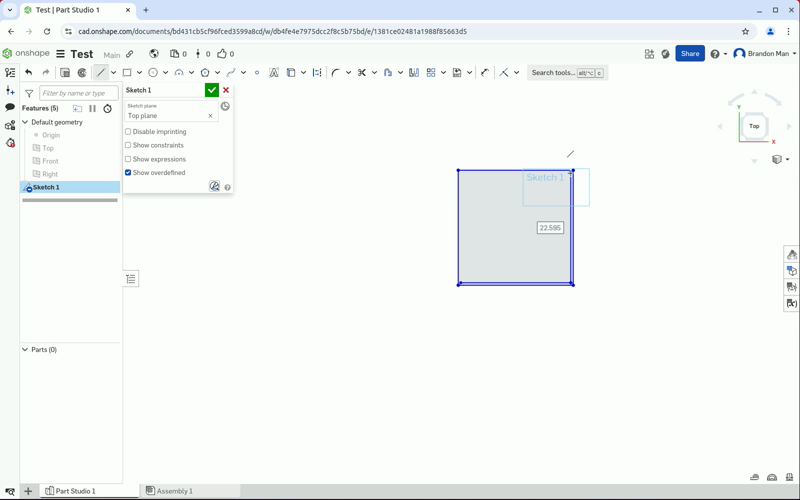
key_up(shift)
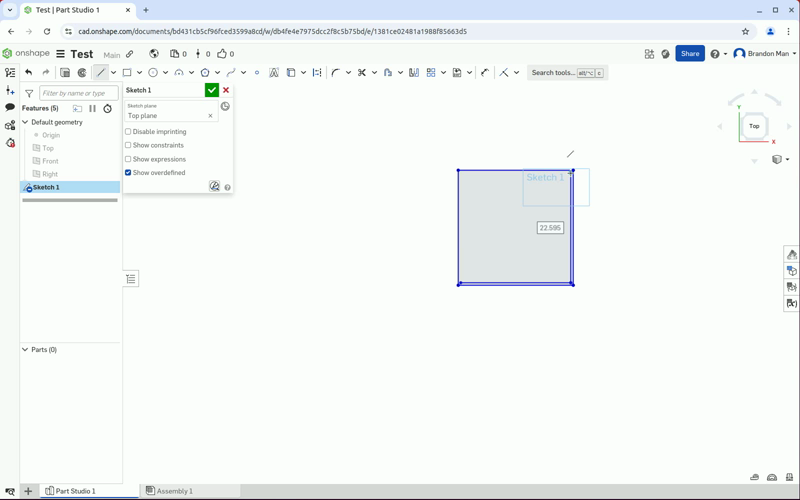
key_down(shift)
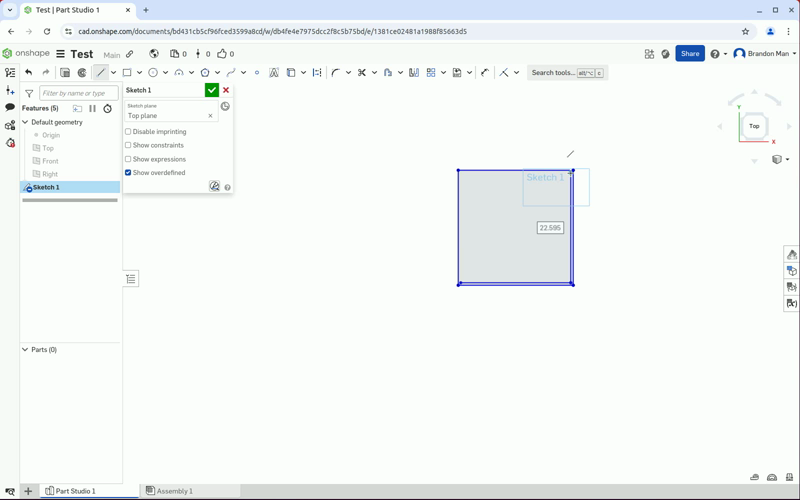
mouse_move(460, 172)
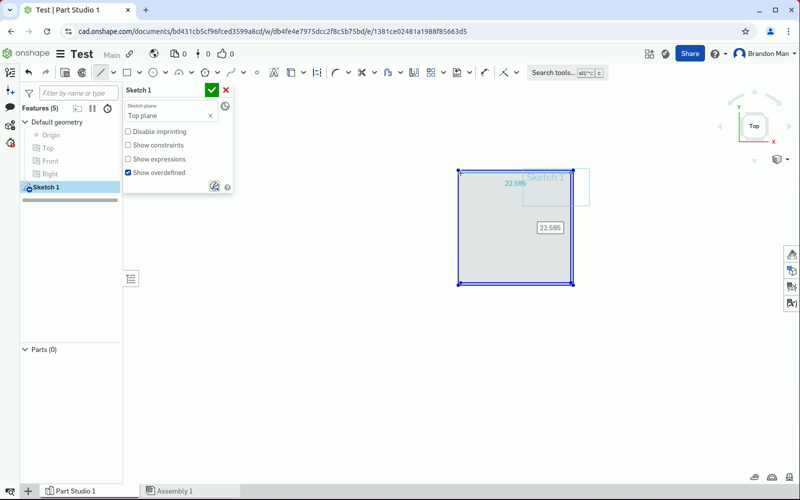
scroll(6)
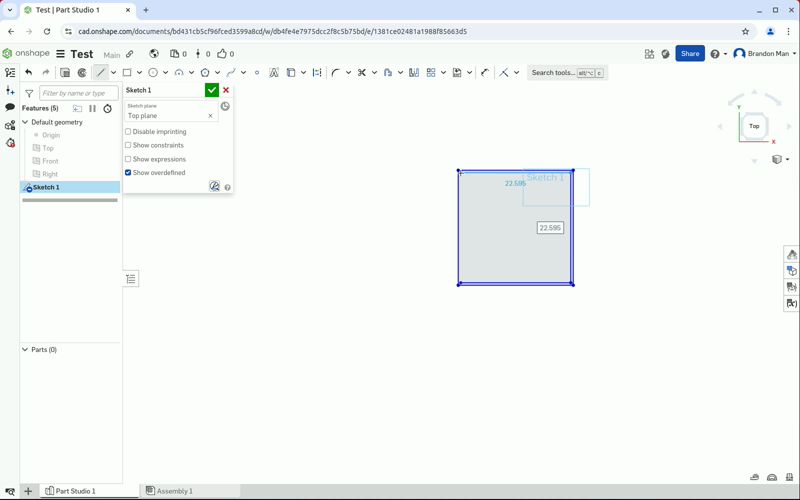
scroll(6)
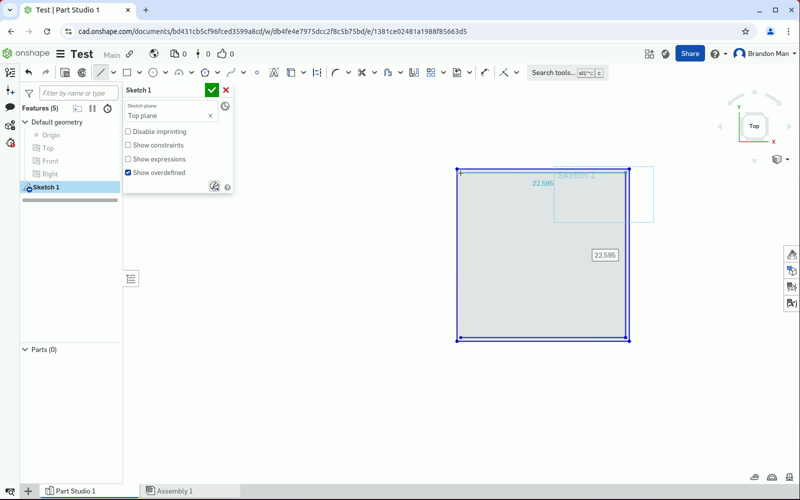
scroll(6)
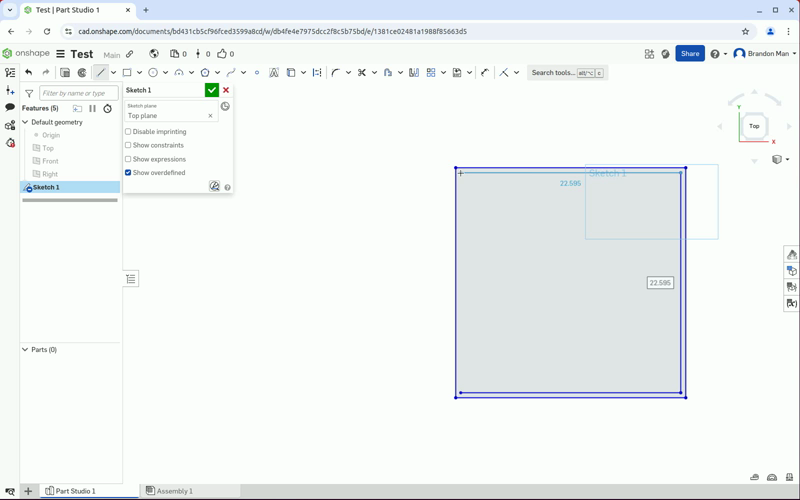
scroll(6)
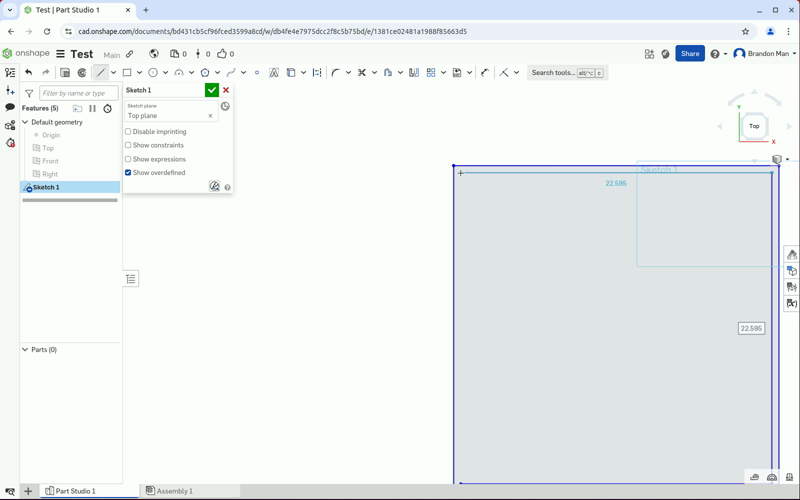
scroll(6)
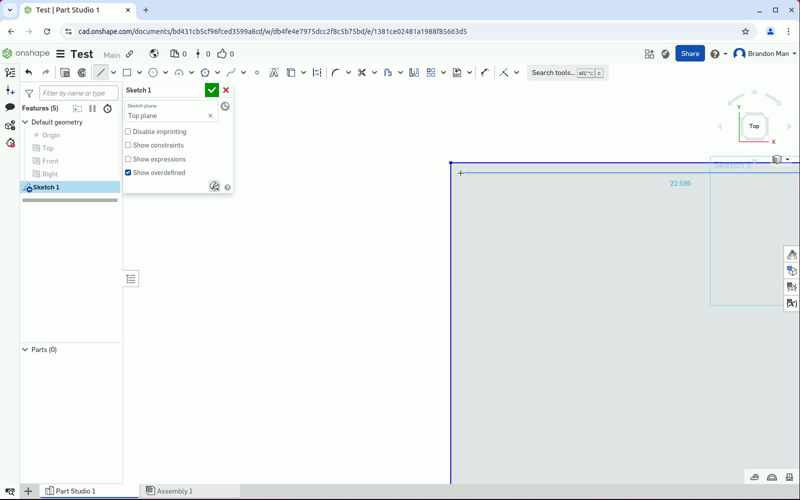
scroll(6)
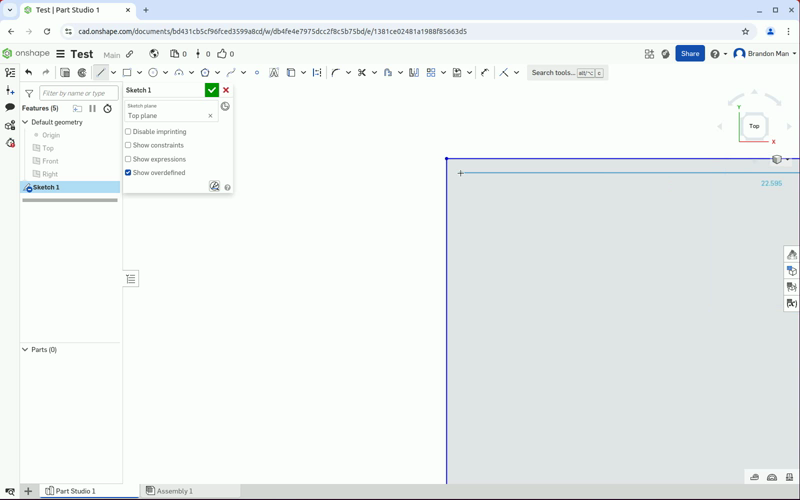
scroll(6)
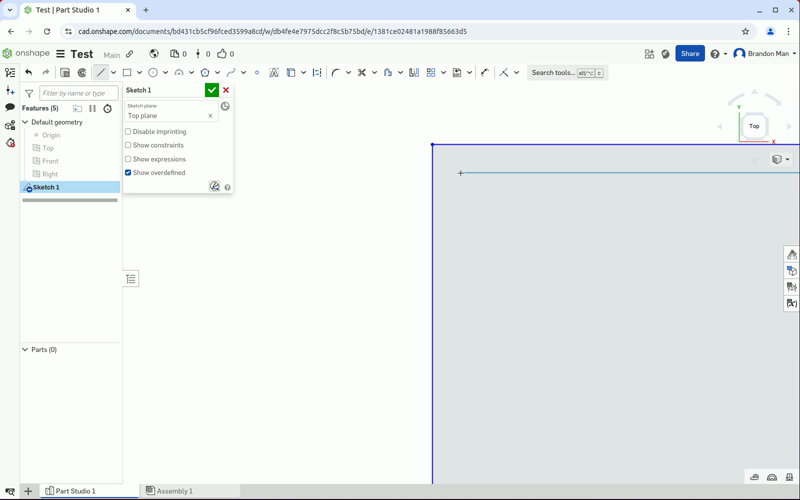
click(460, 172)
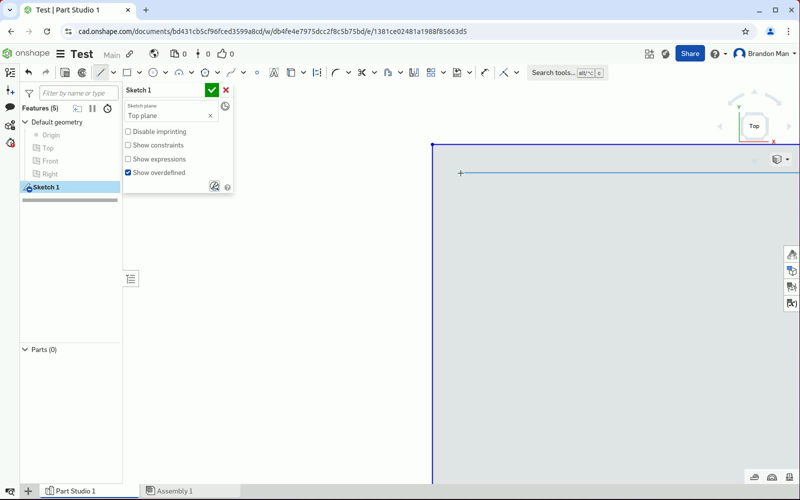
scroll(-6)
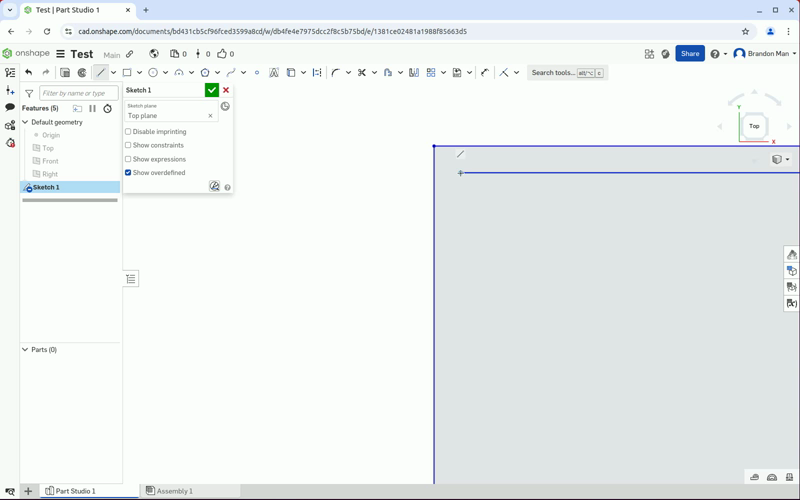
scroll(-6)
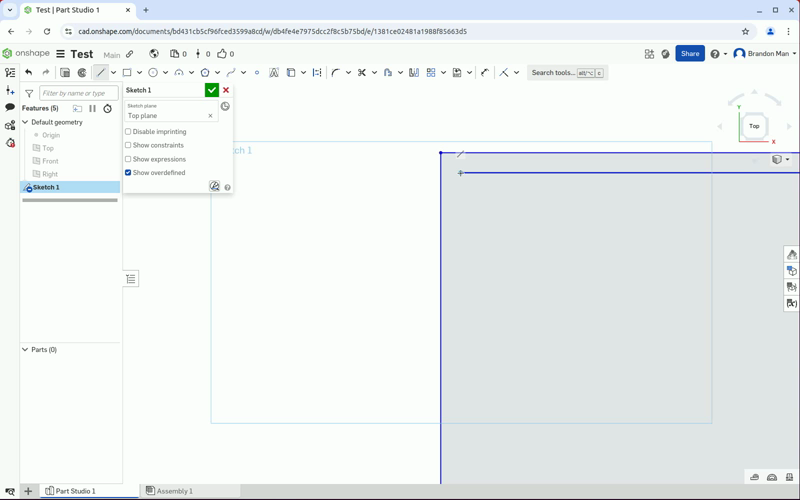
scroll(-6)
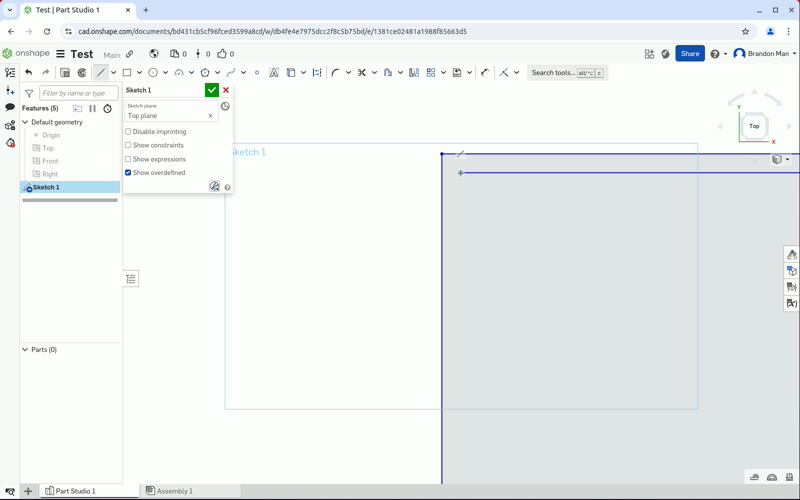
scroll(-6)
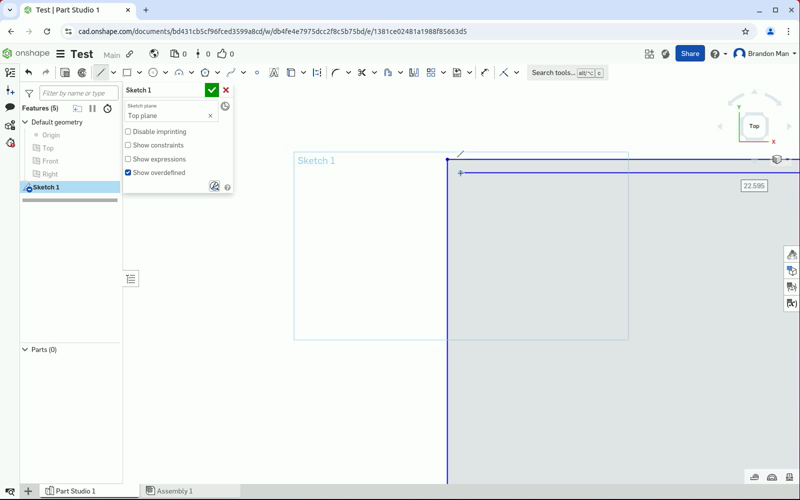
scroll(-6)
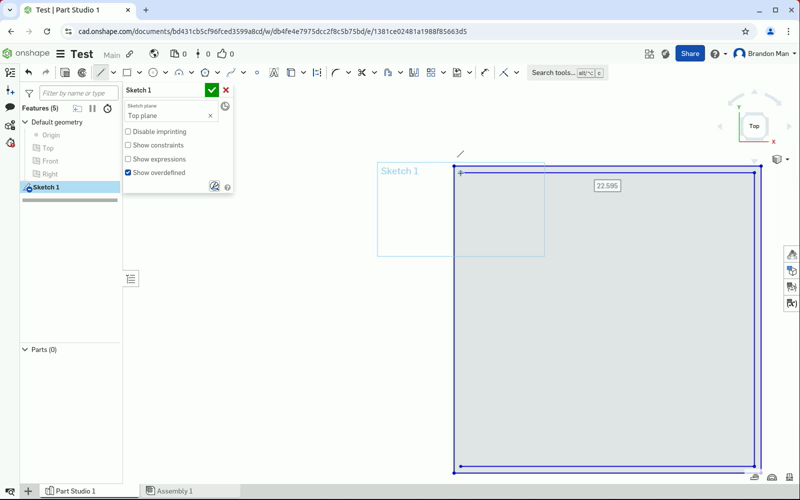
scroll(-6)
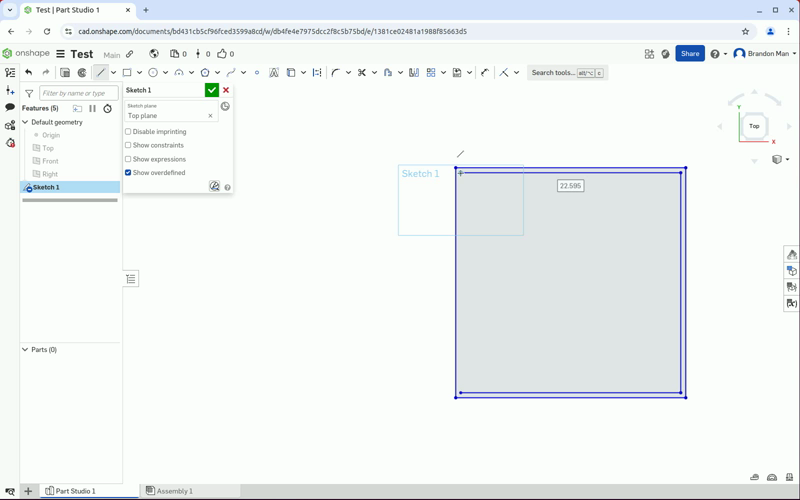
scroll(-6)
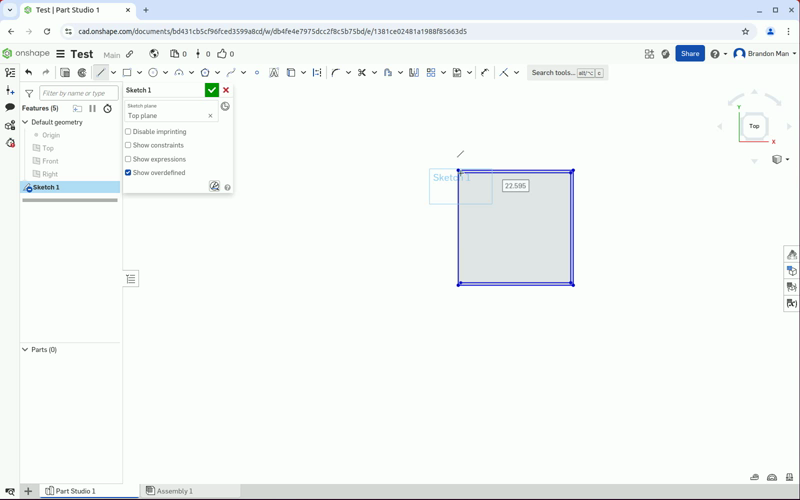
key_up(shift)
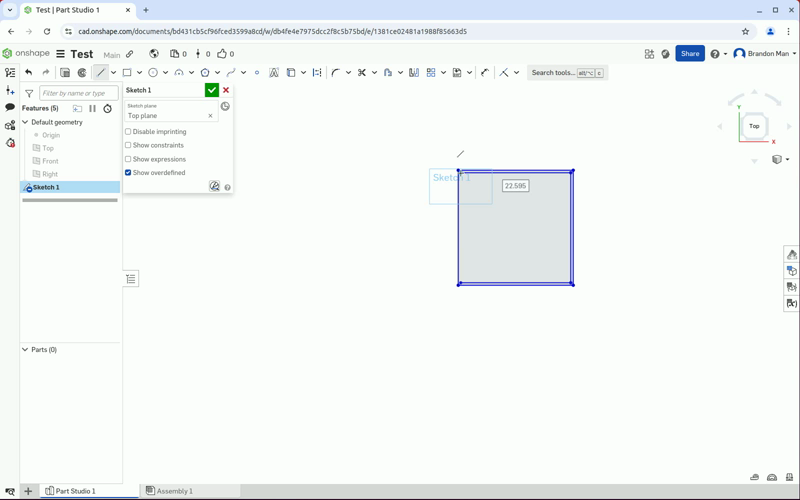
key_down(shift)
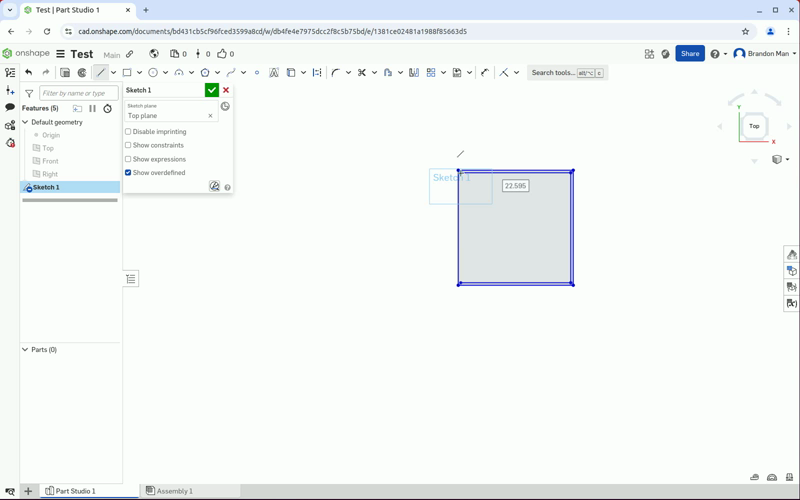
mouse_move(460, 282)
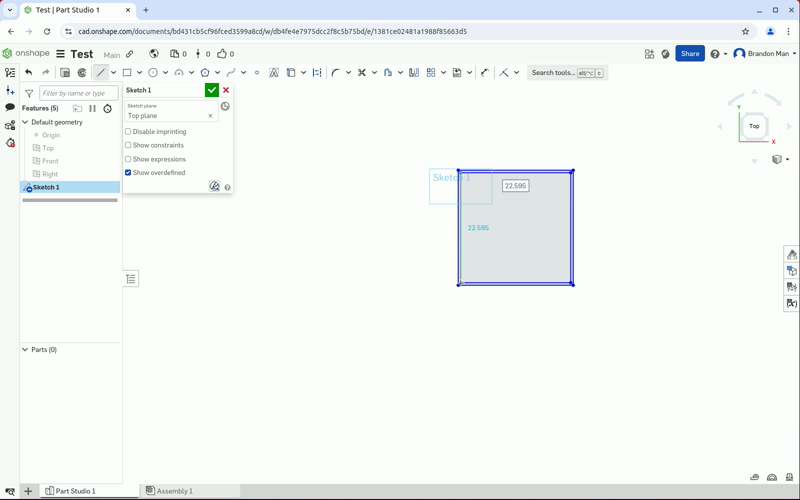
scroll(6)
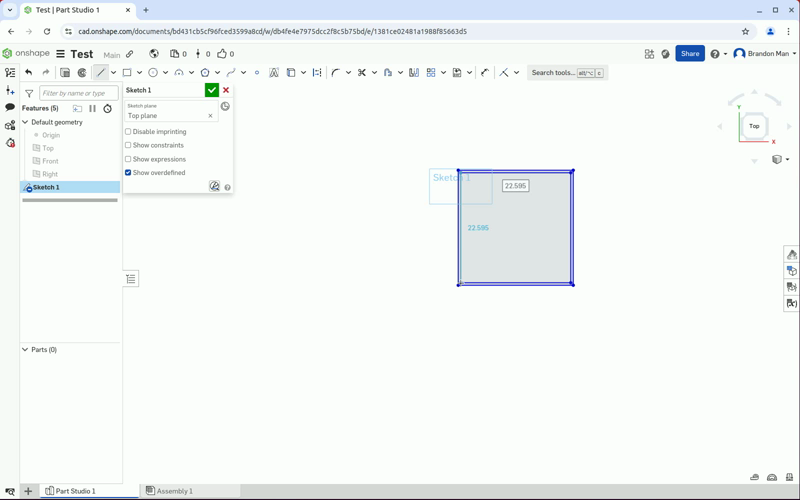
scroll(6)
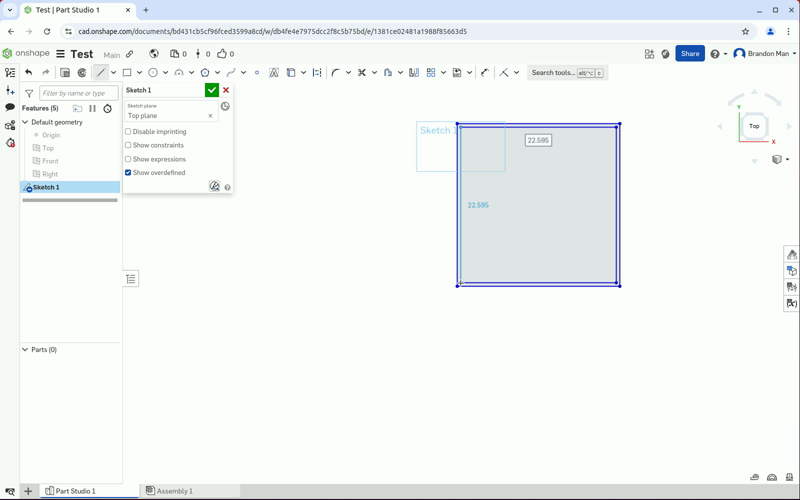
scroll(6)
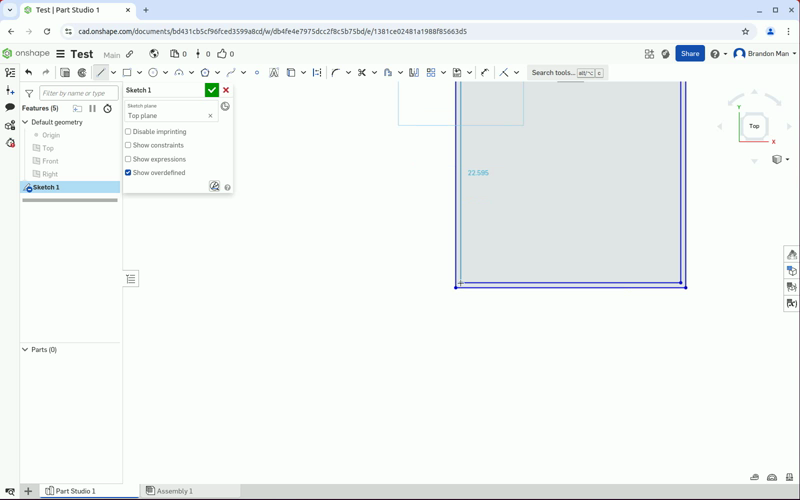
scroll(6)
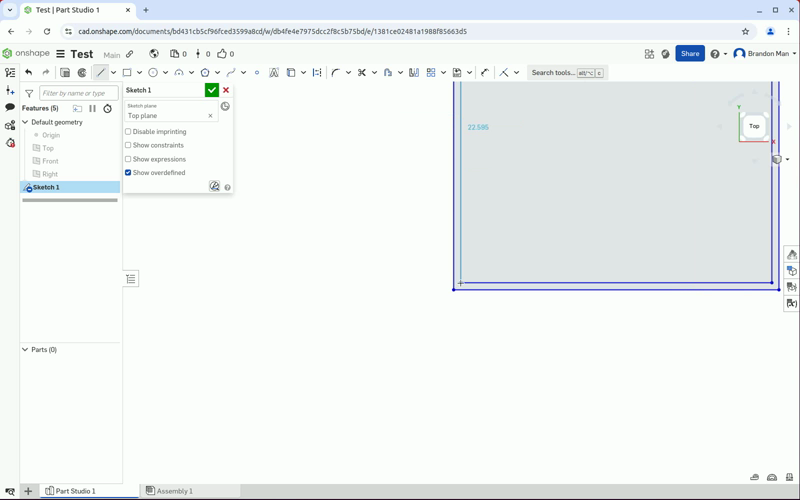
scroll(6)
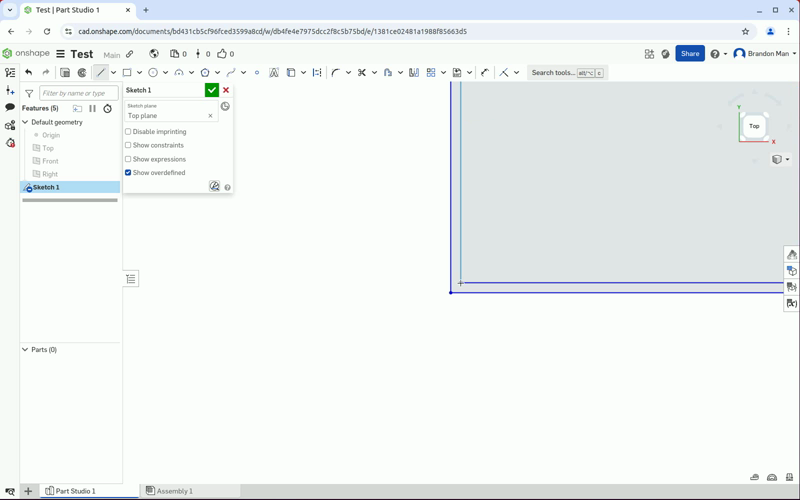
scroll(6)
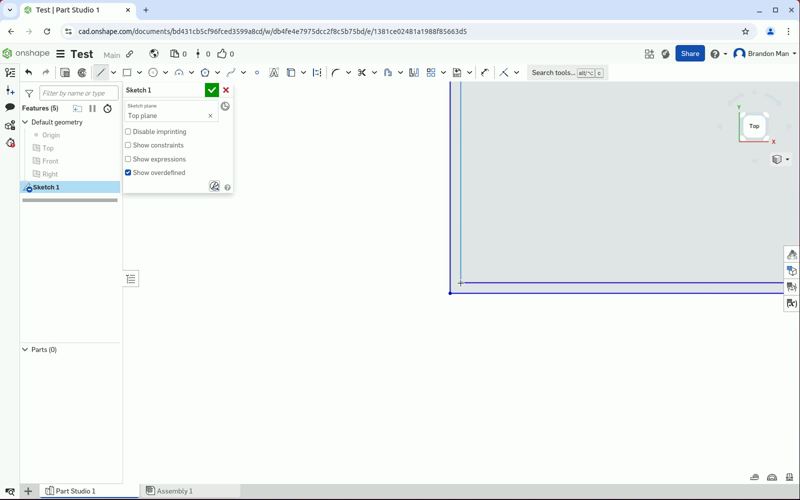
scroll(6)
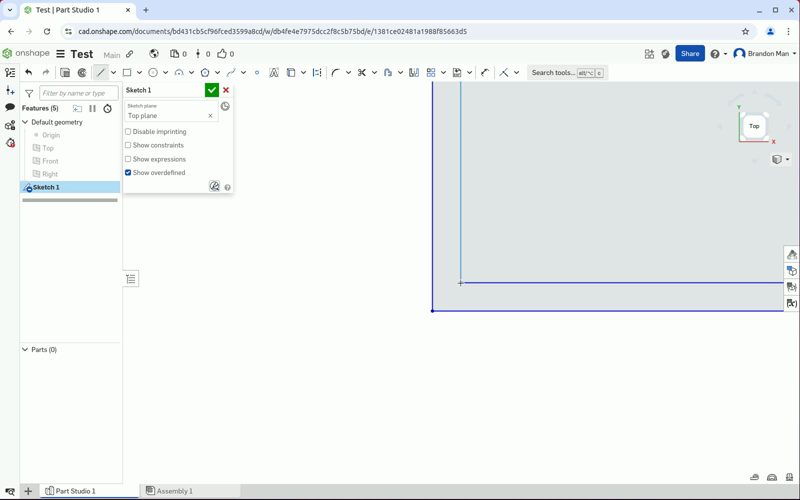
key_up(shift)
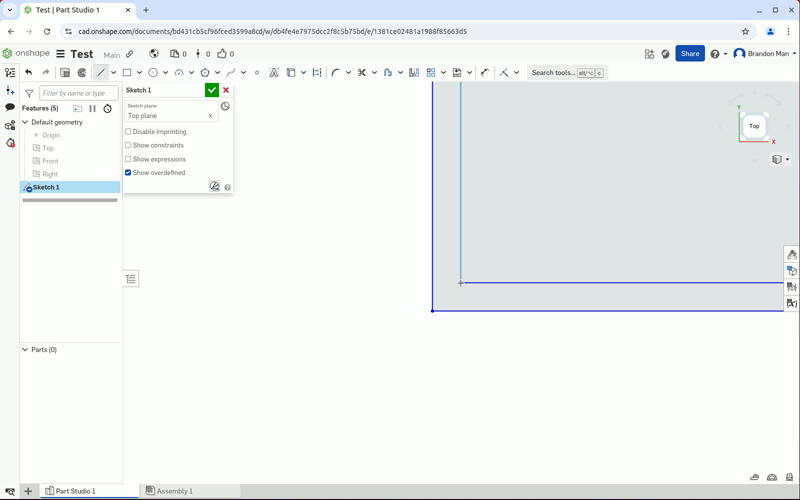
click(460, 282)
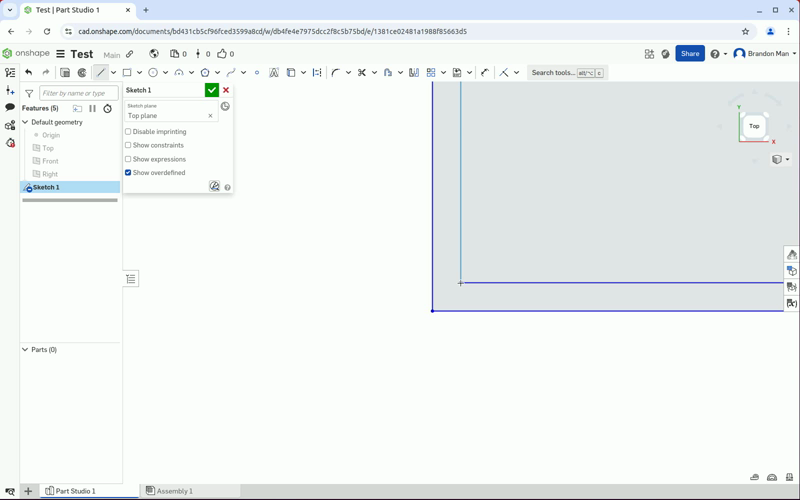
scroll(-6)
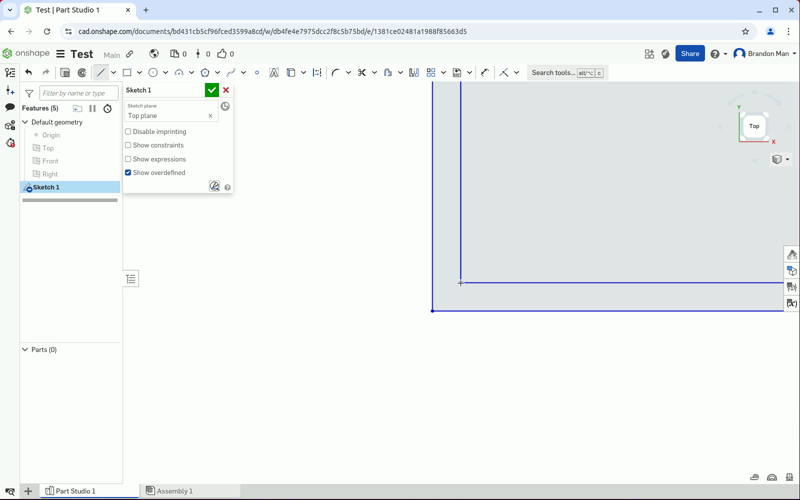
scroll(-6)
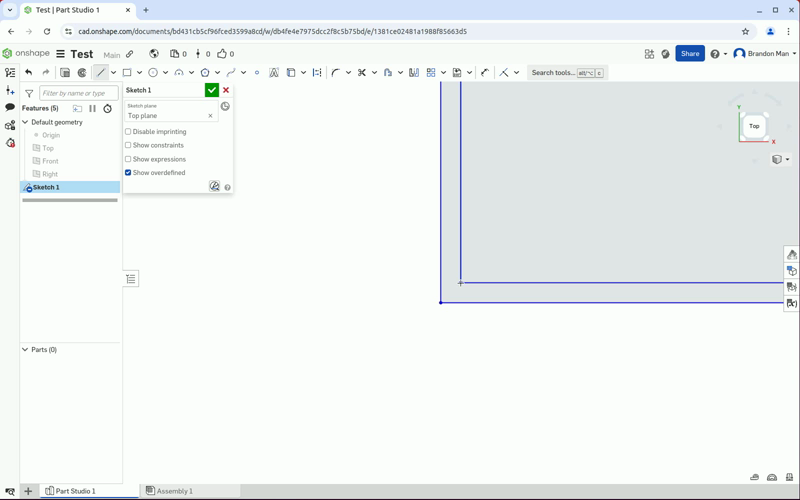
scroll(-6)
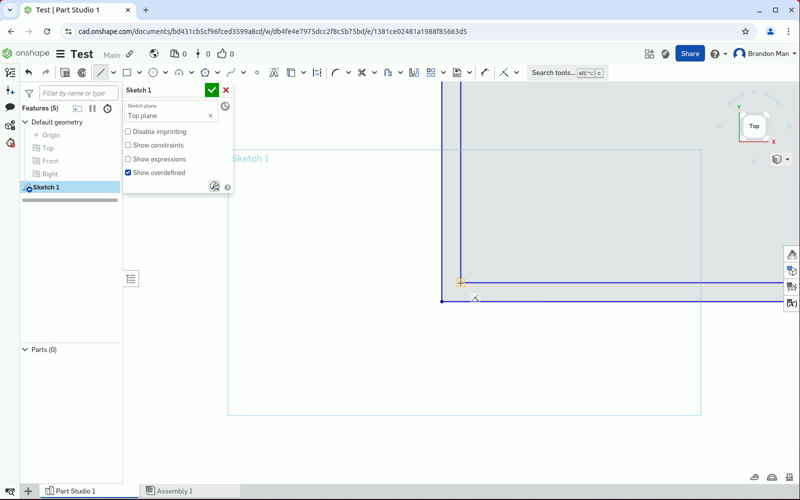
scroll(-6)
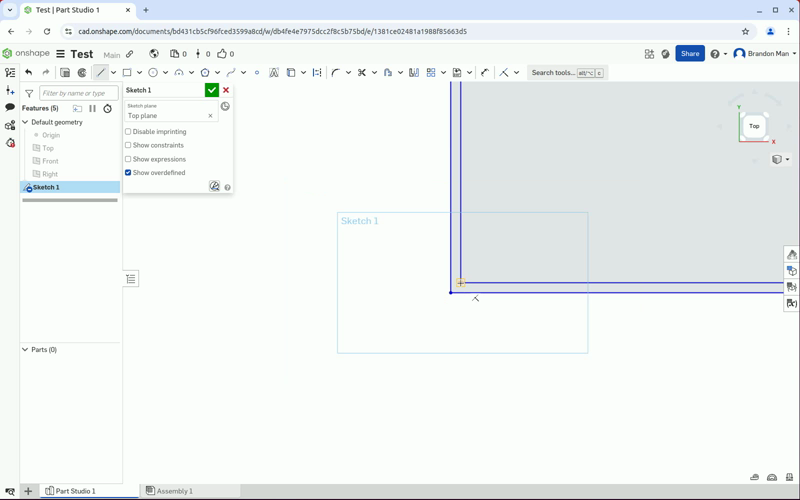
scroll(-6)
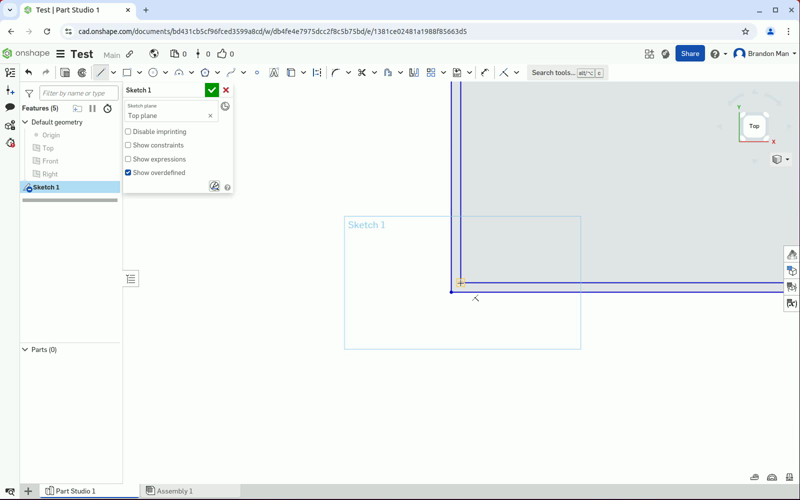
scroll(-6)
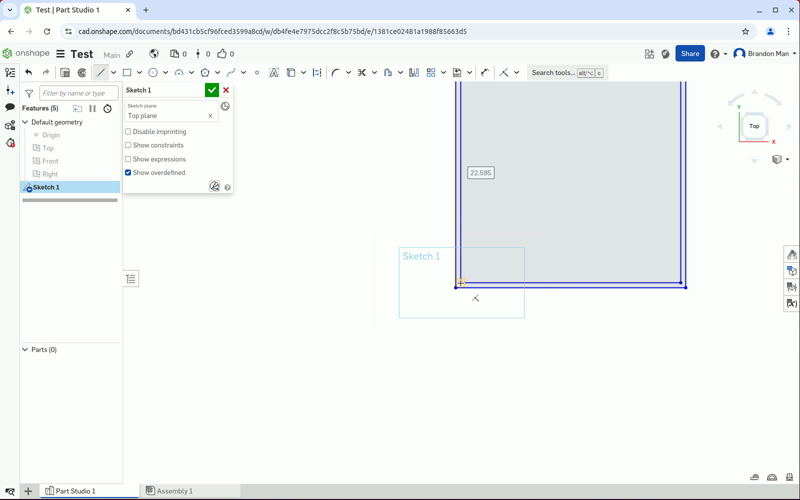
scroll(-6)
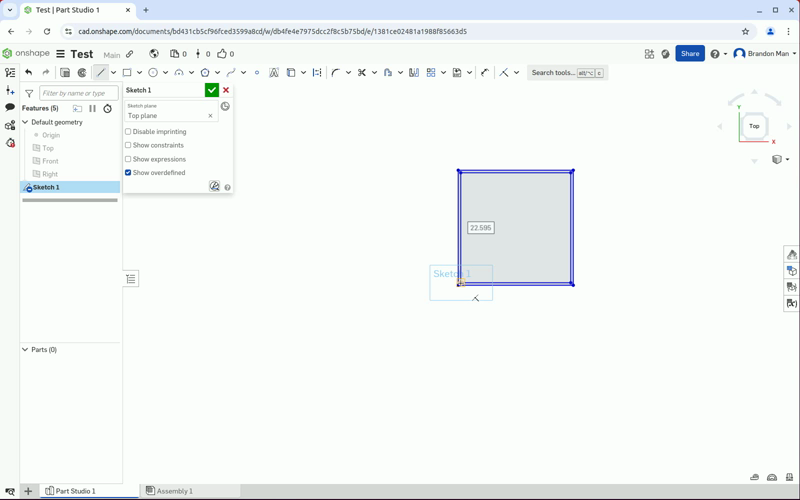
key(esc)
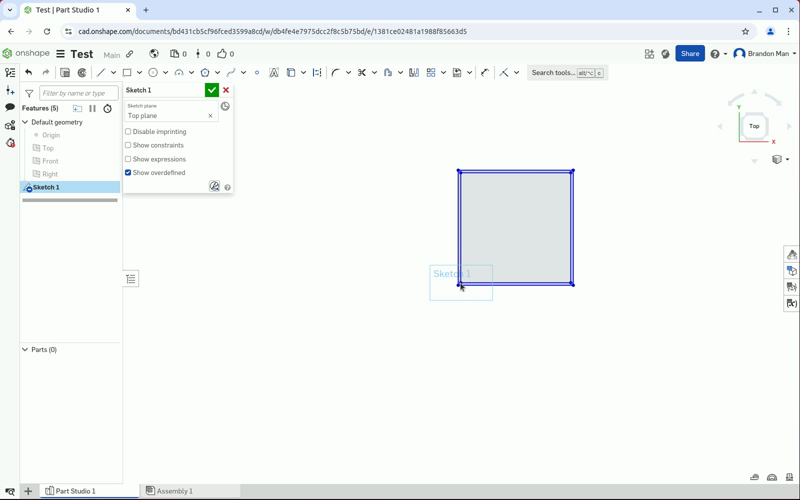
mouse_move(572, 283)
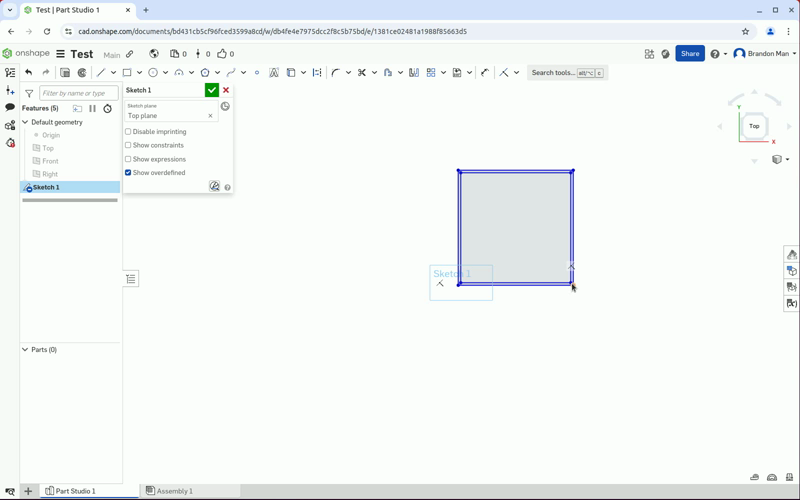
scroll(6)
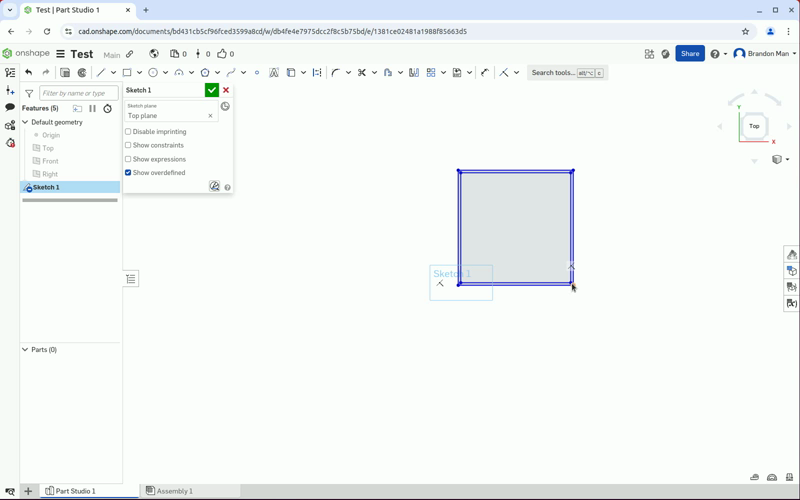
scroll(6)
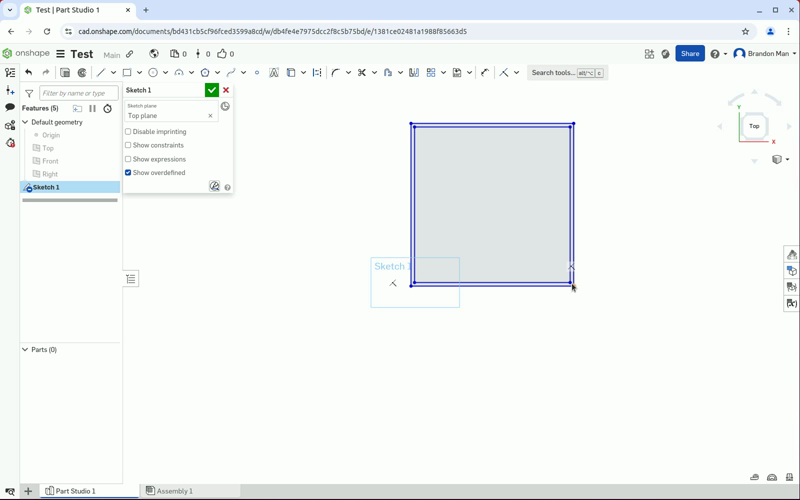
scroll(6)
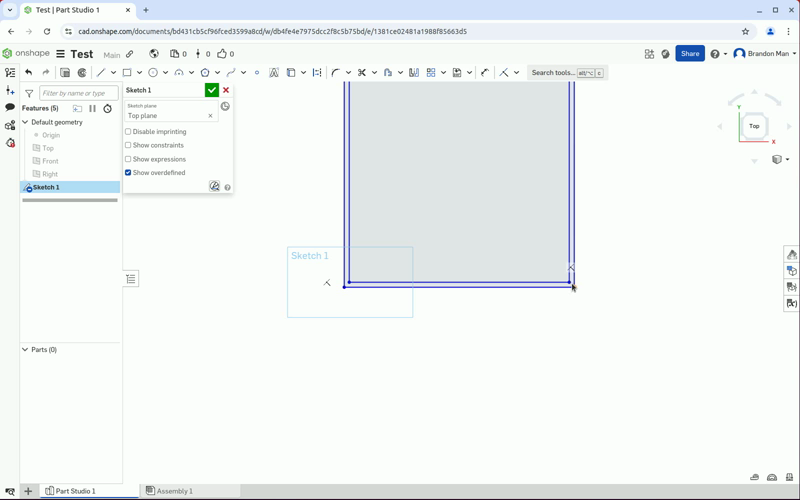
scroll(6)
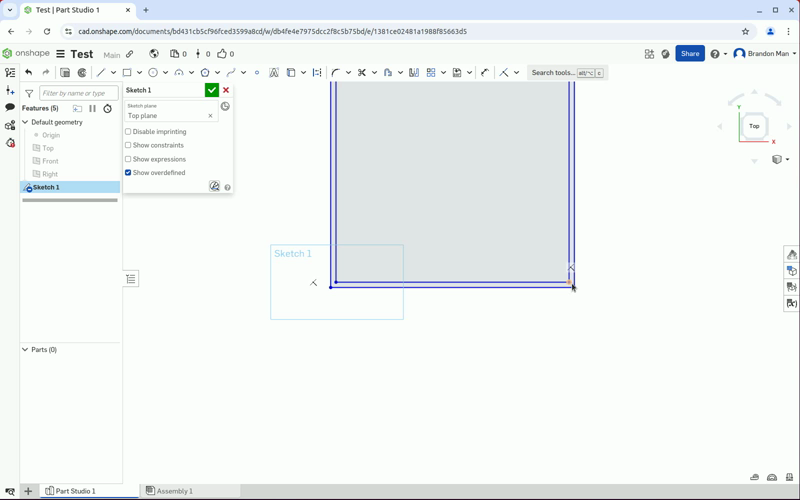
scroll(6)
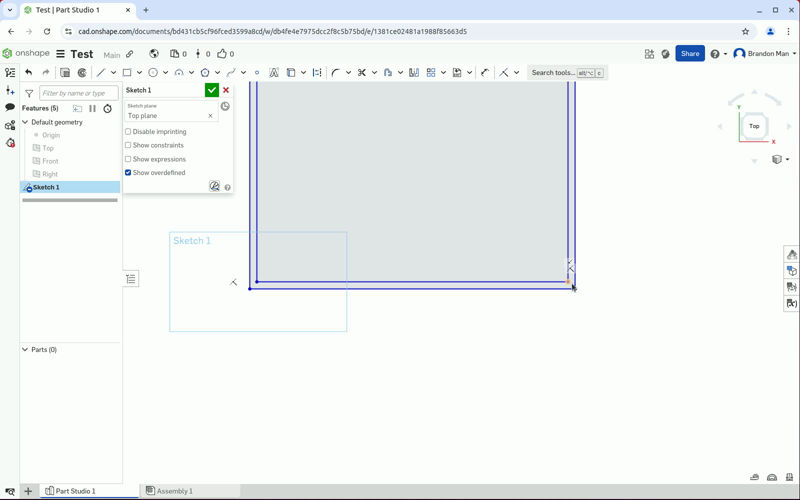
scroll(6)
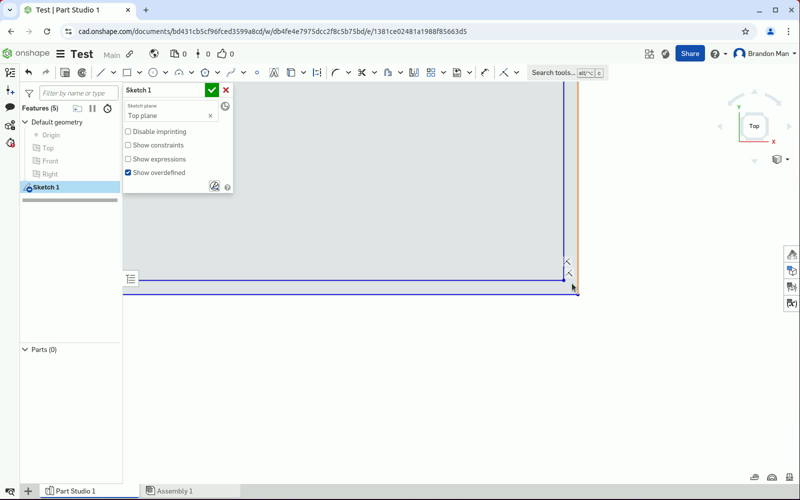
scroll(6)
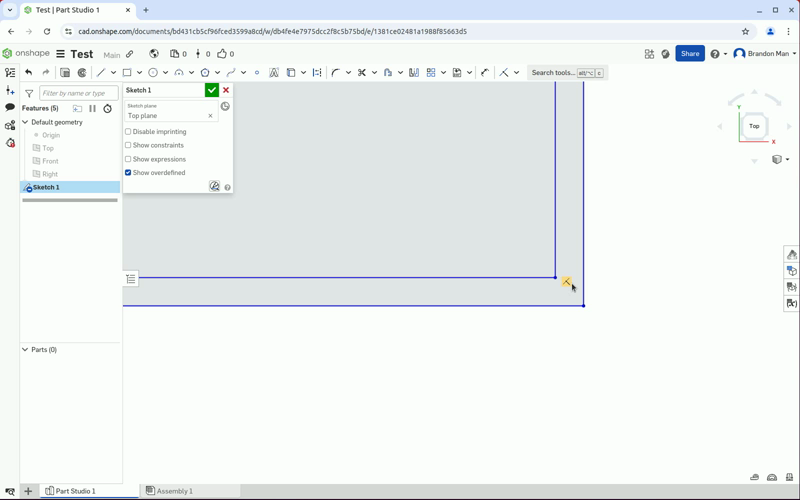
click(572, 283)
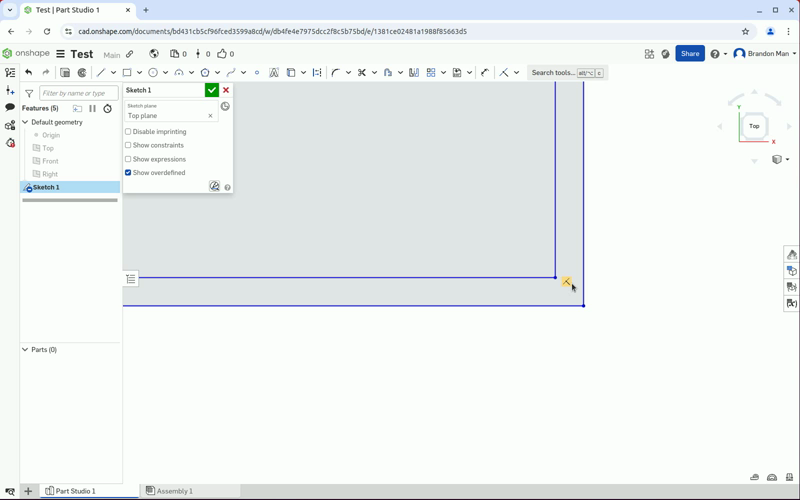
scroll(-6)
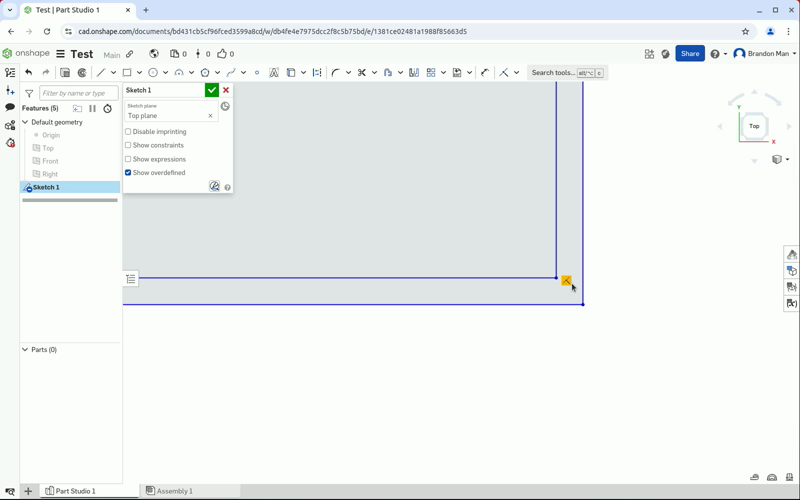
scroll(-6)
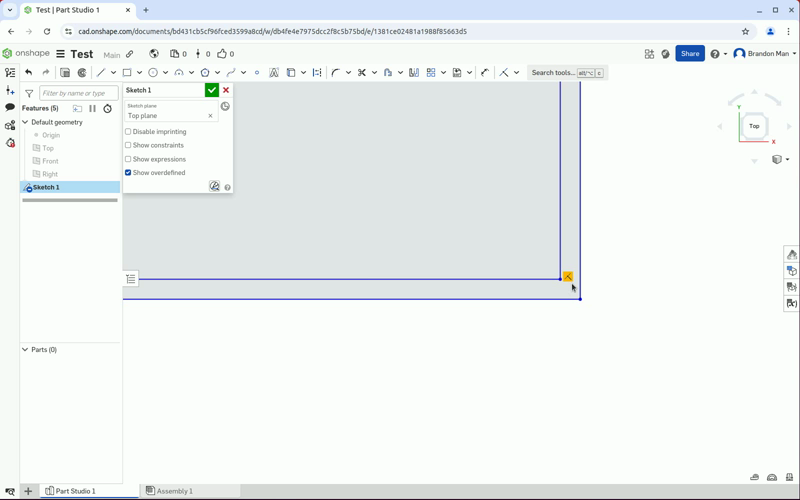
scroll(-6)
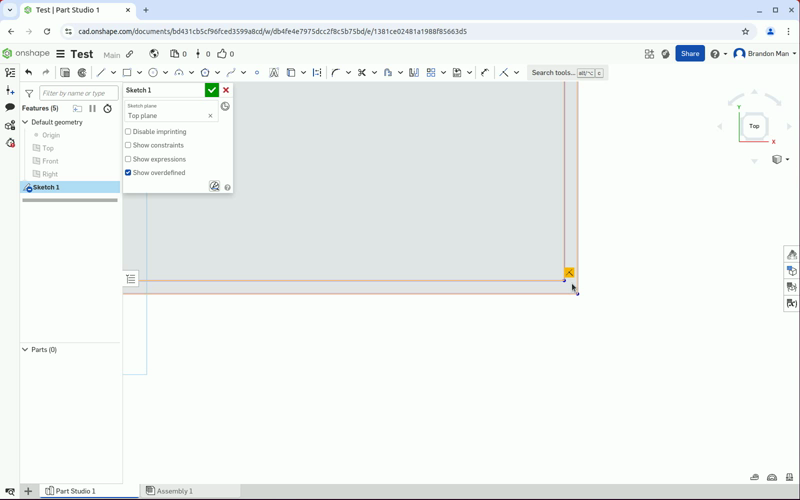
scroll(-6)
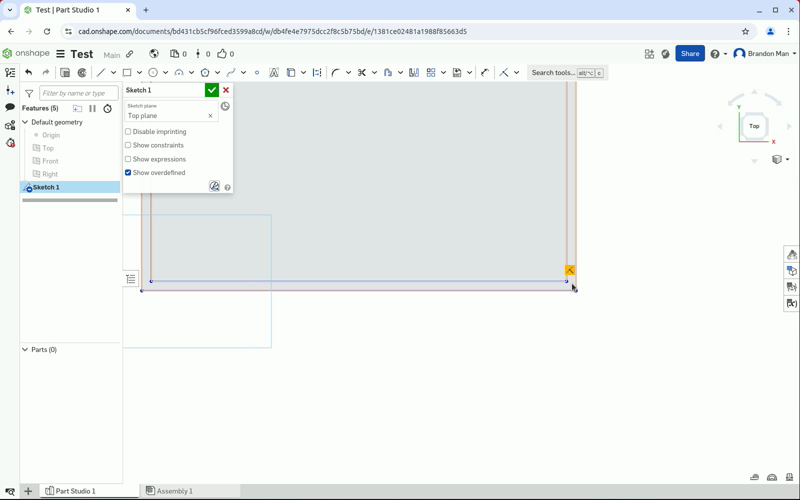
scroll(-6)
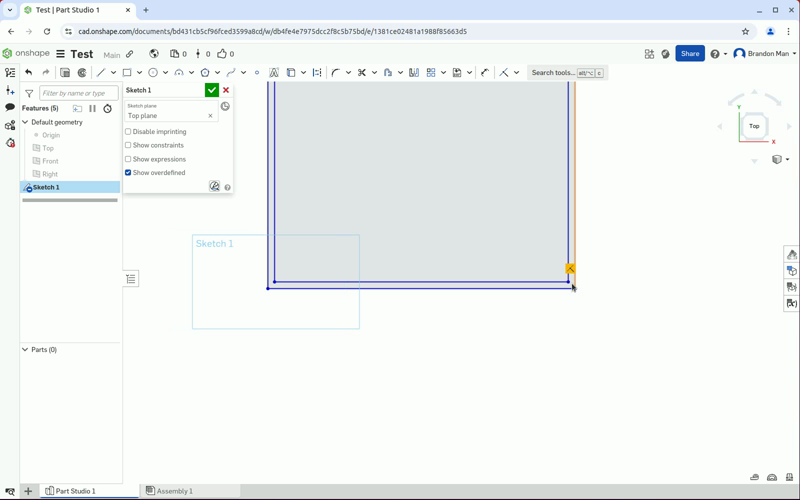
scroll(-6)
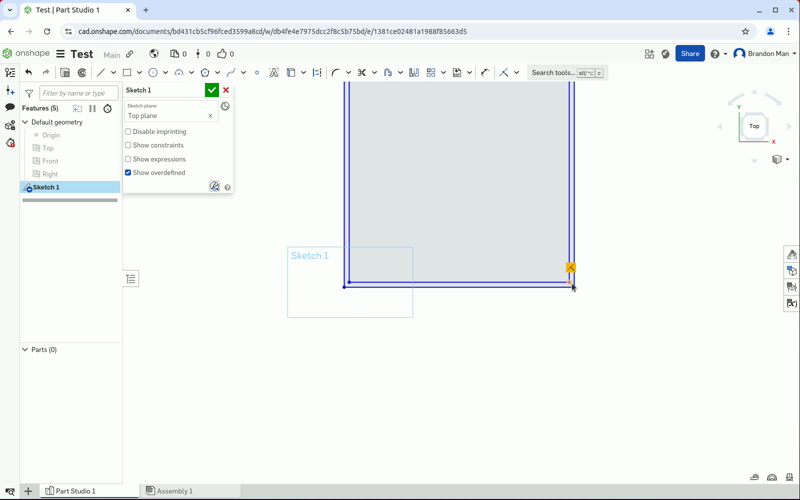
scroll(-6)
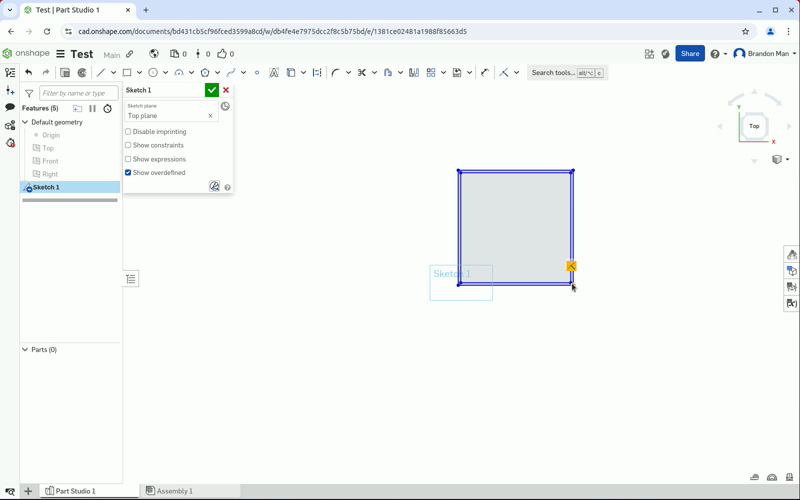
mouse_move(73, 352)
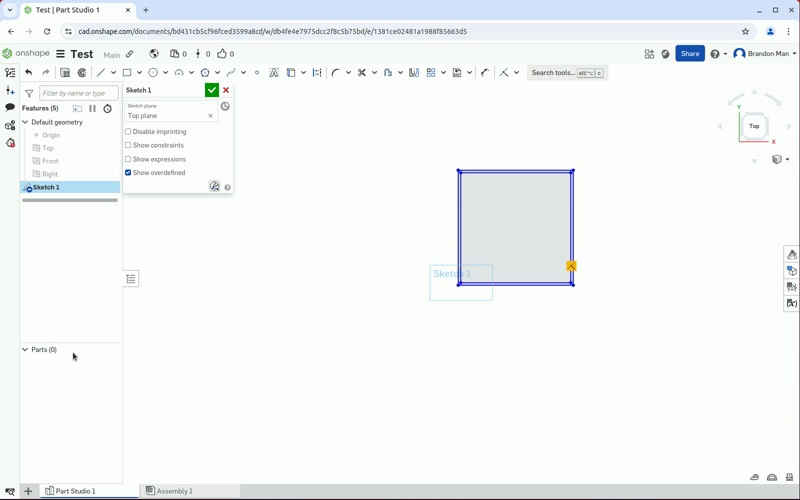
key(shift+y)
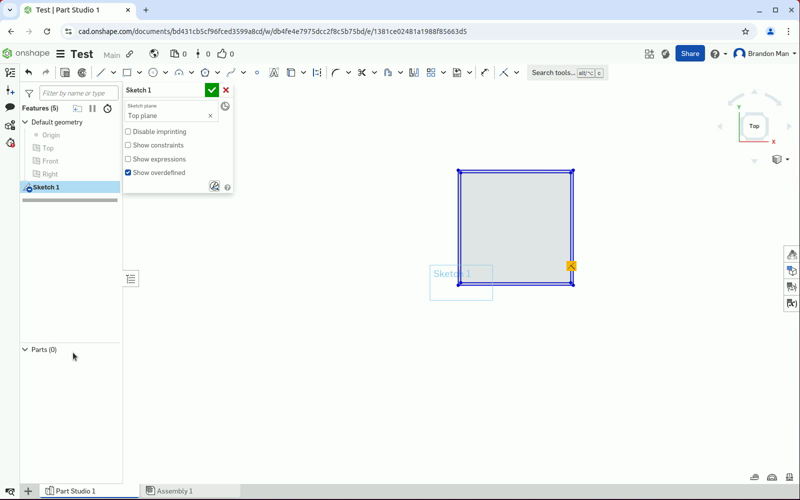
key(shift+e)
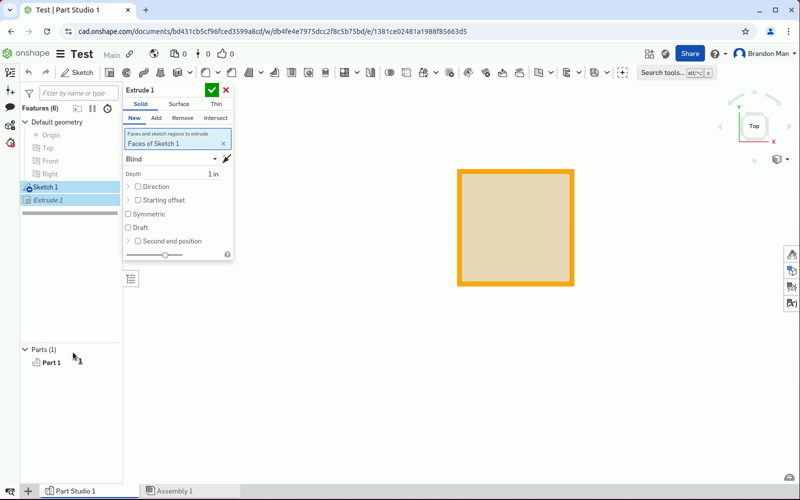
mouse_move(143, 106)
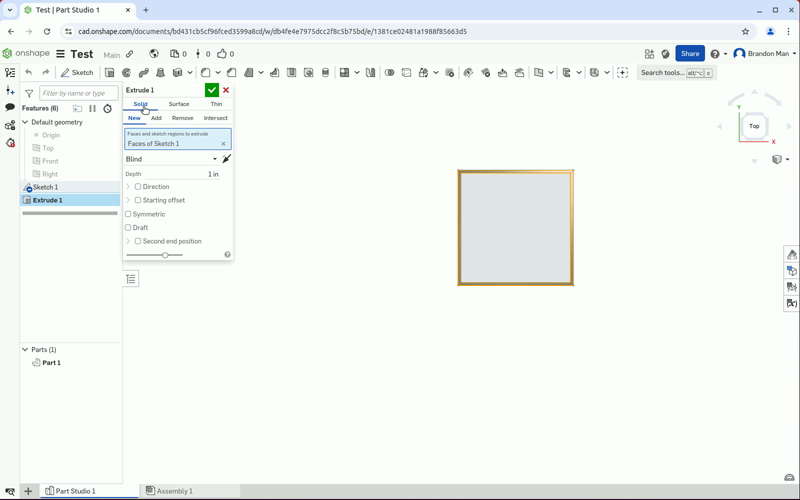
click(143, 106)
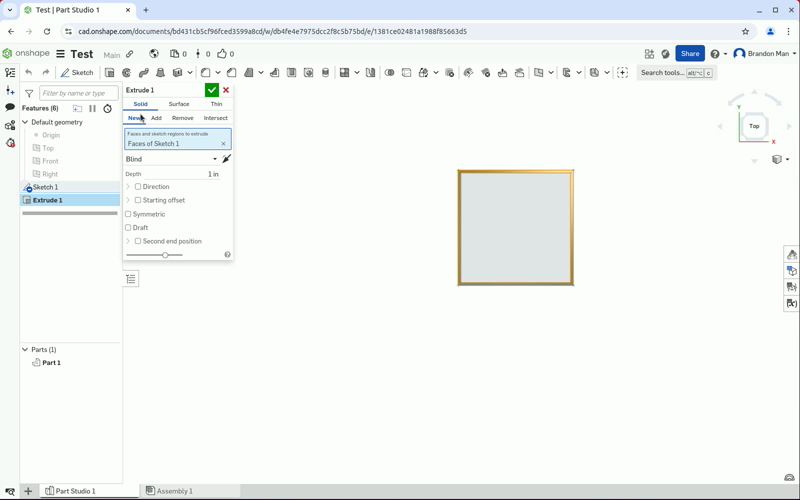
mouse_move(137, 120)
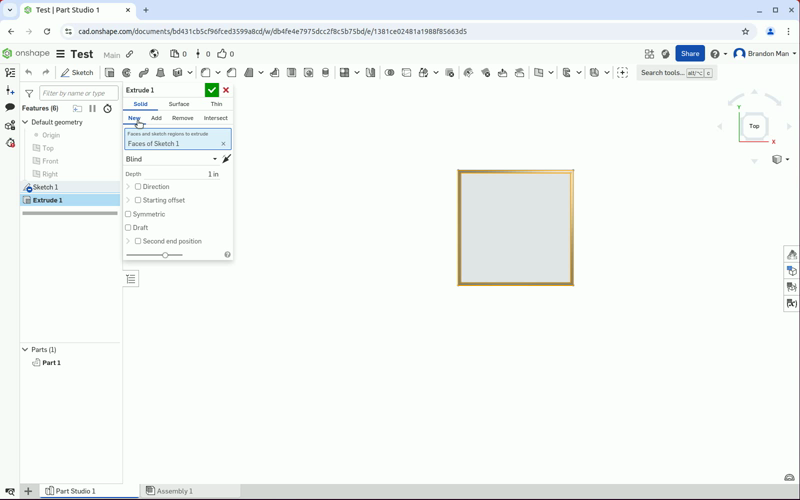
click(137, 120)
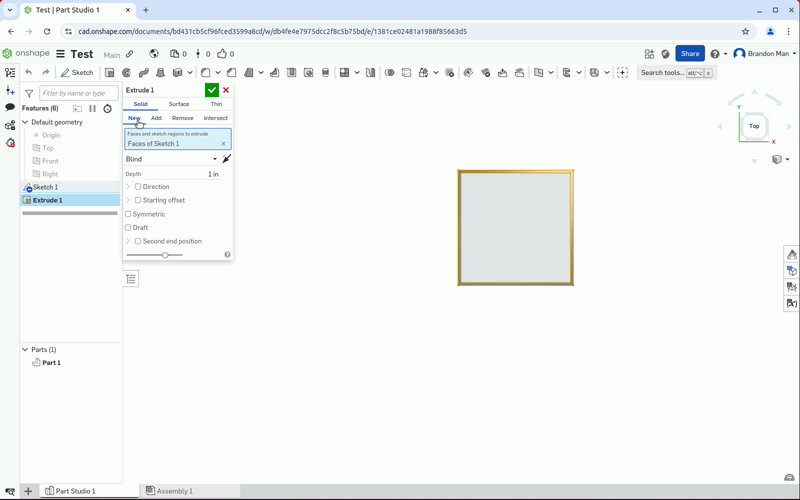
key(tab, 4)
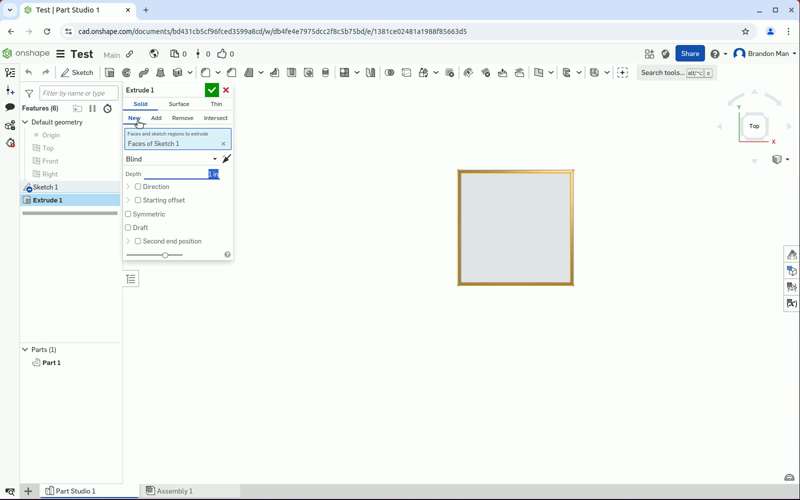
text(-0.241)
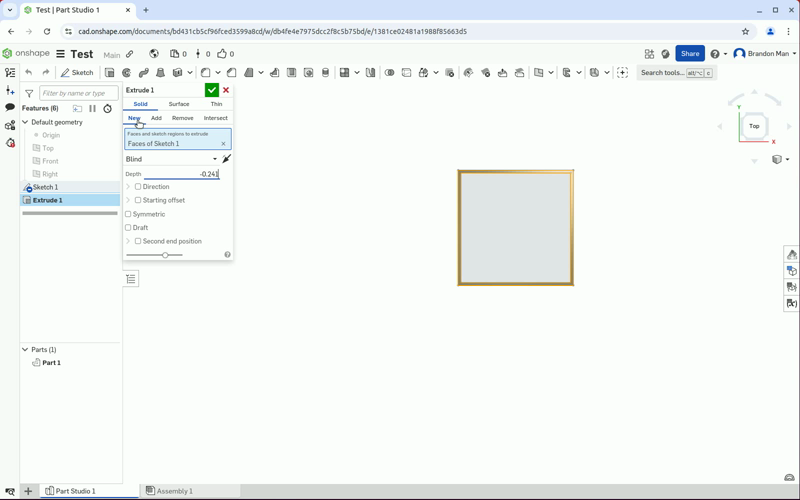
key(enter)
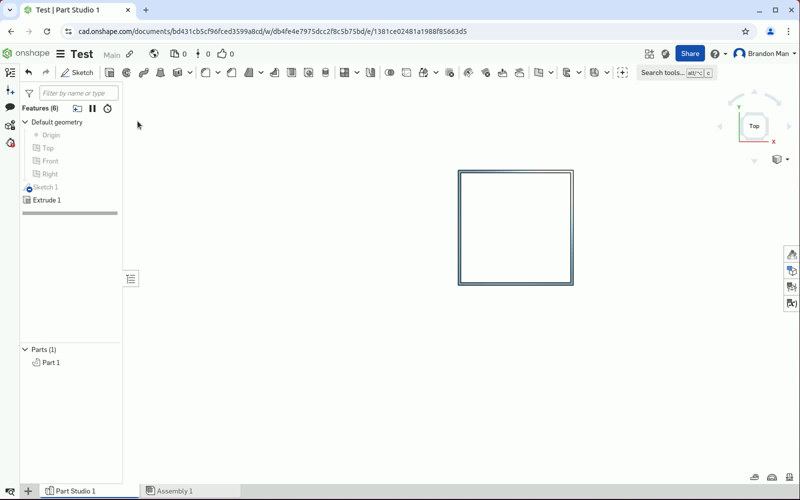
key(shift+h)
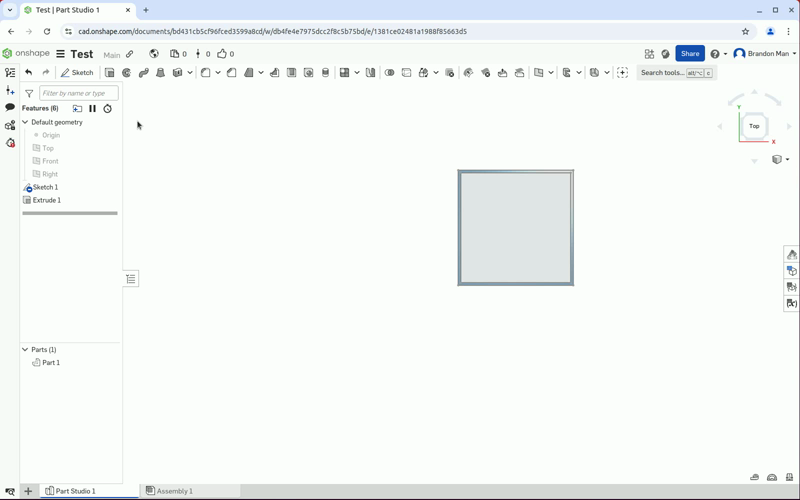
key(shift+h)
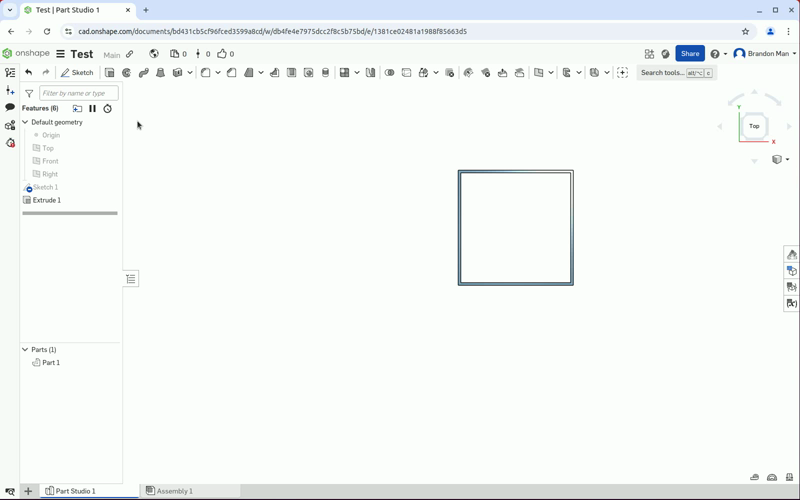
mouse_move(73, 189)
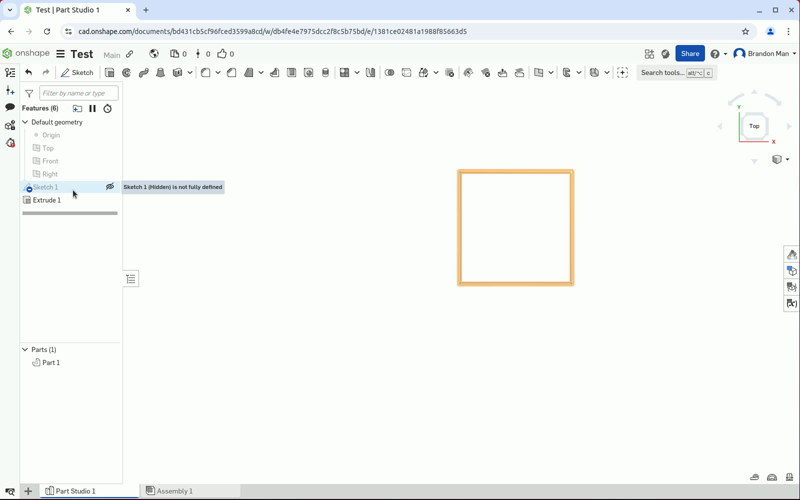
click(73, 189)
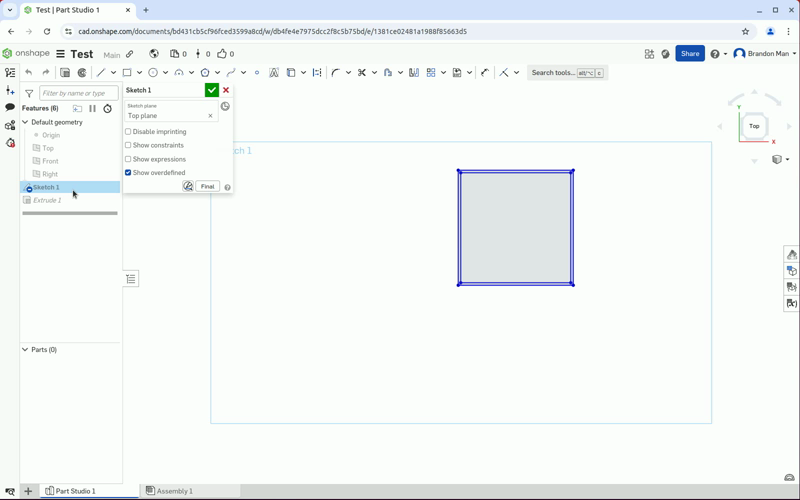
mouse_move(229, 92)
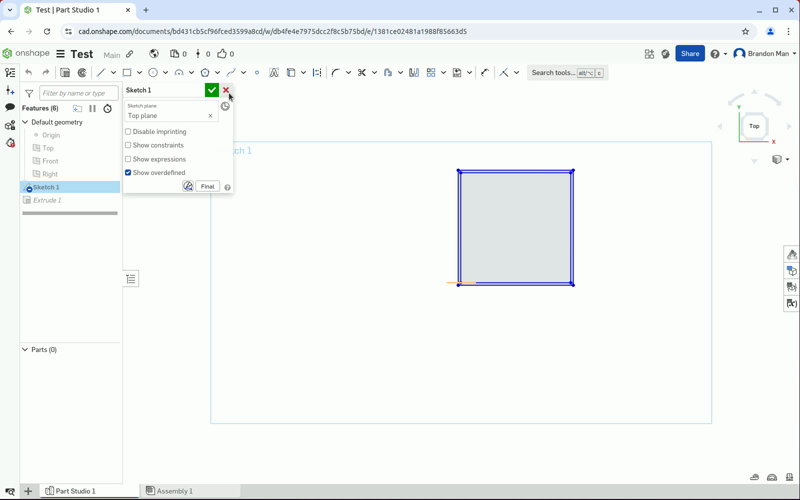
click(229, 92)
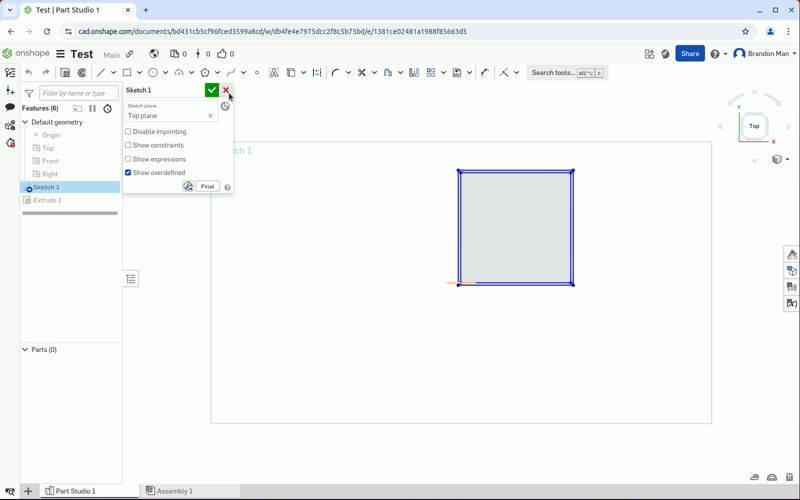
key(shift+s)
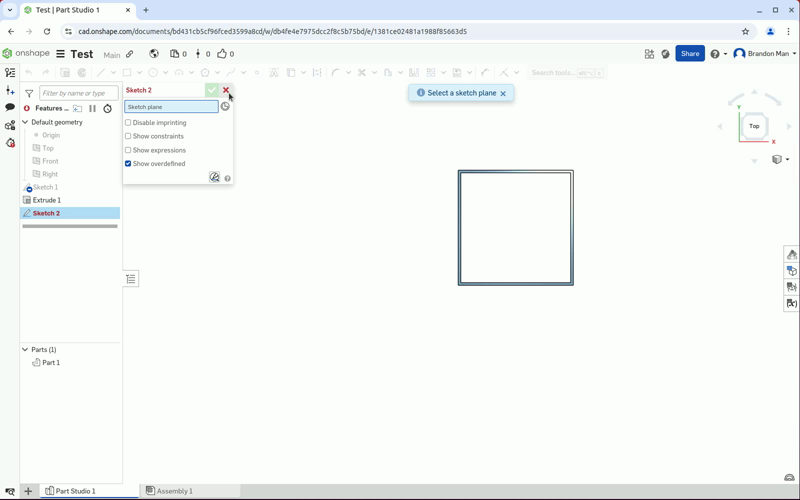
mouse_move(73, 150)
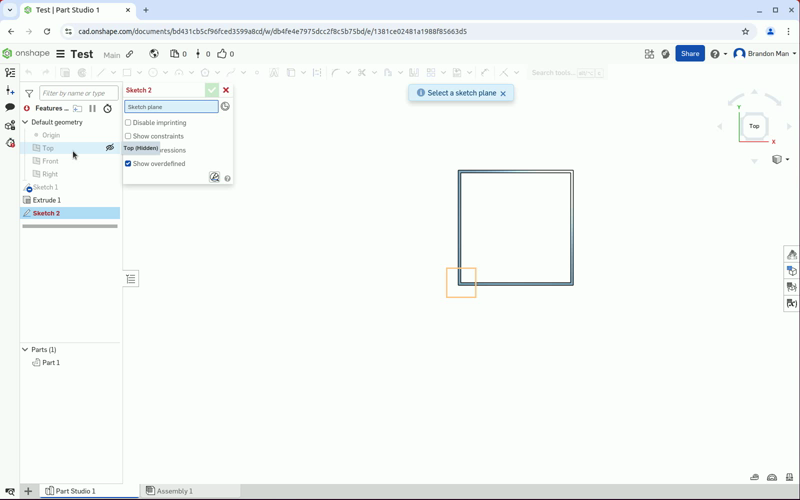
click(73, 150)
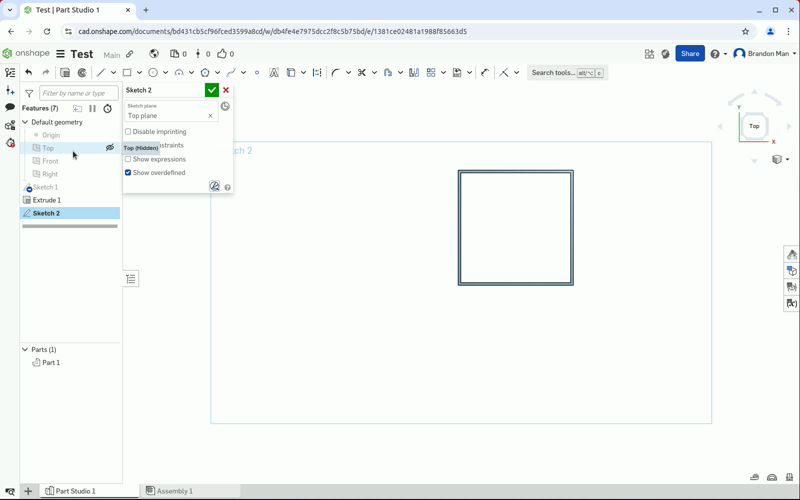
mouse_move(73, 352)
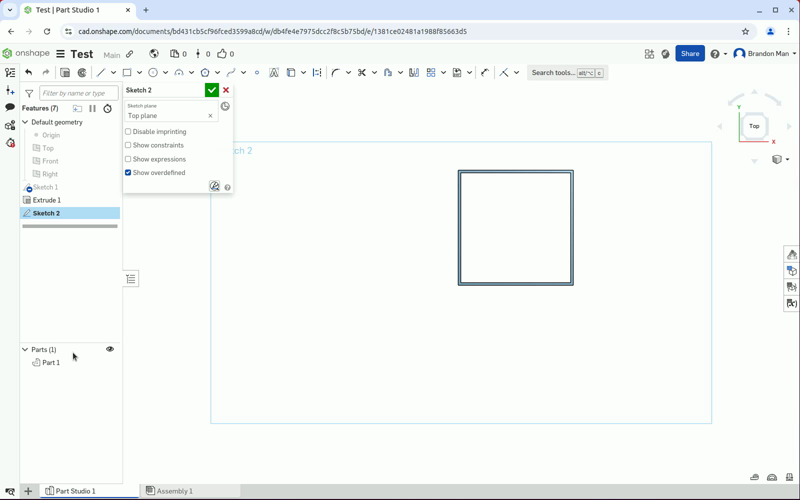
key(y)
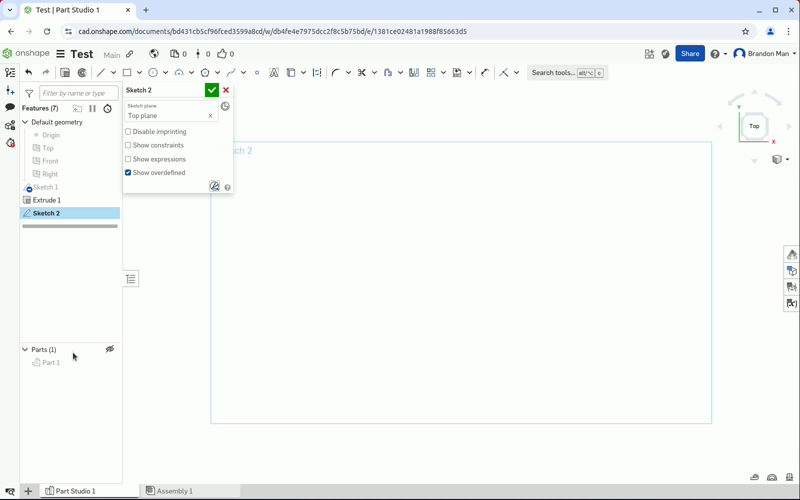
key(l)
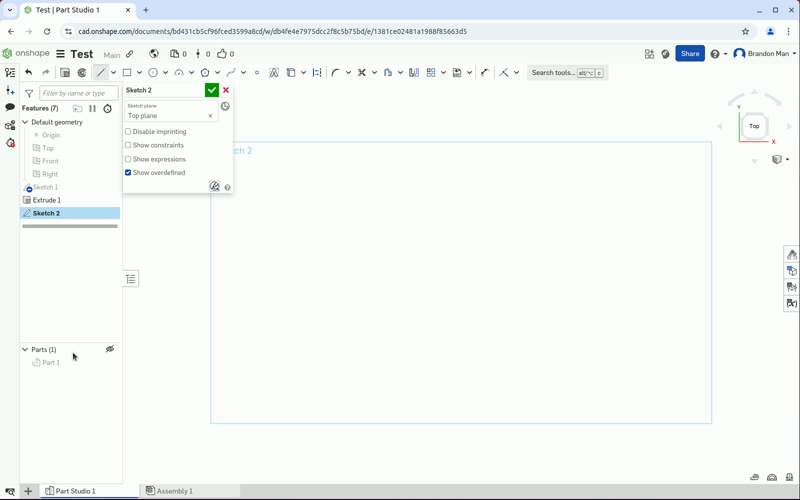
key_down(shift)
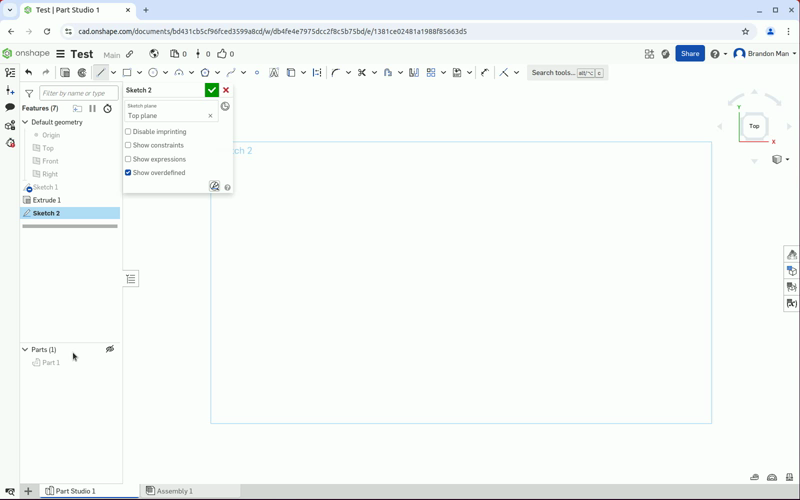
mouse_move(494, 249)
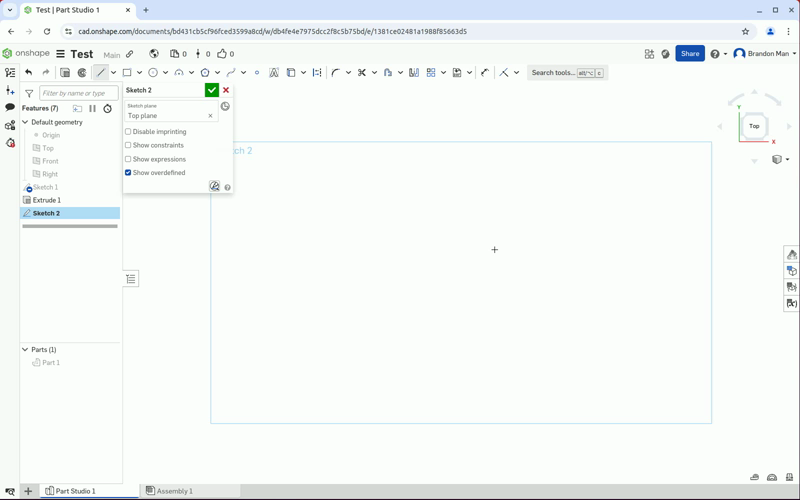
click(494, 249)
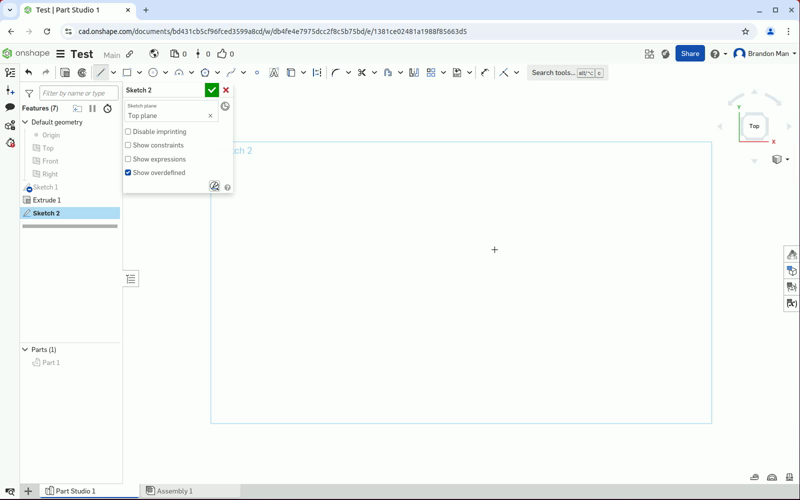
key_up(shift)
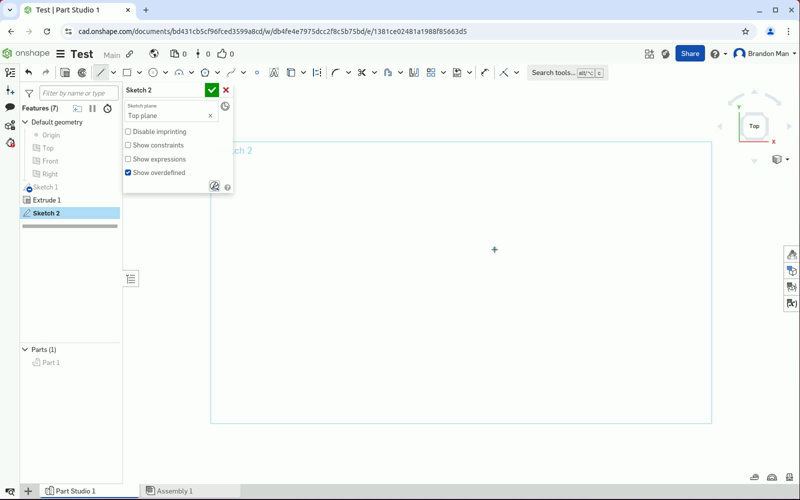
key_down(shift)
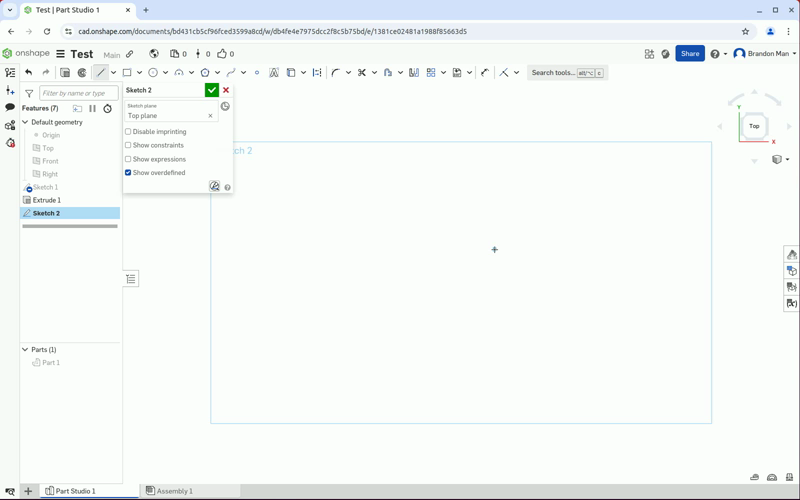
mouse_move(524, 249)
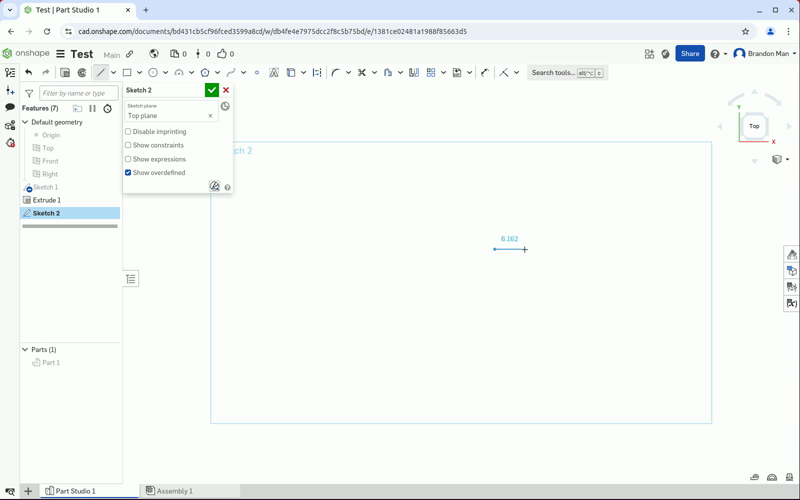
mouse_move(537, 249)
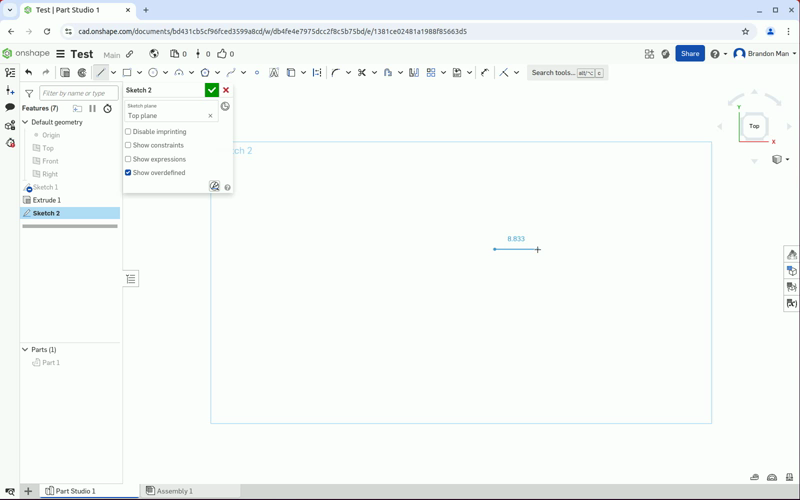
click(537, 249)
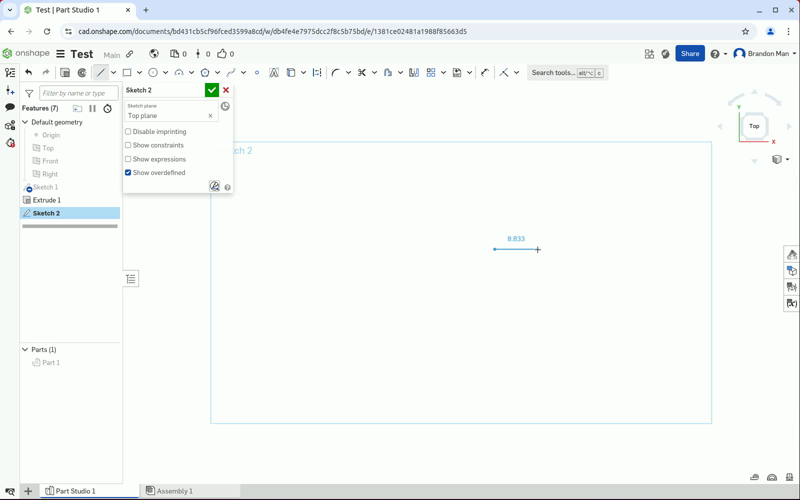
key_up(shift)
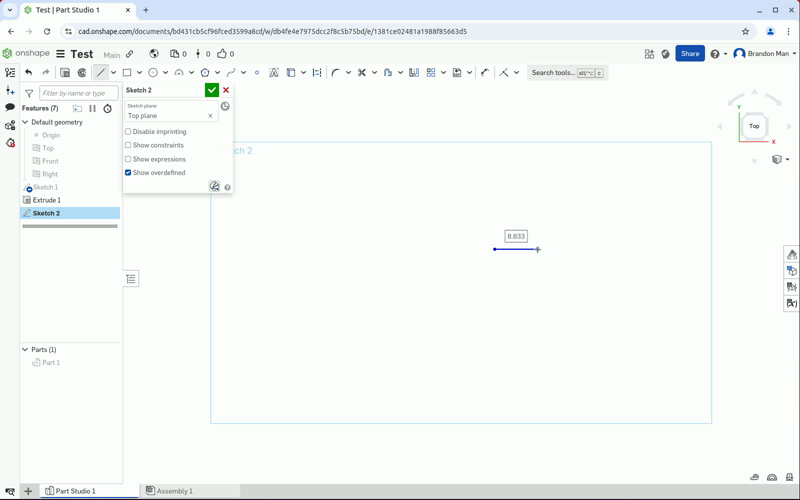
key_down(shift)
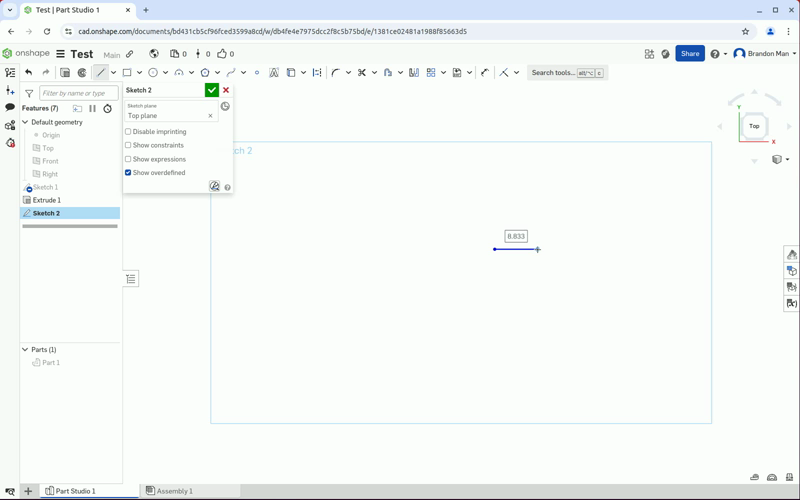
mouse_move(567, 249)
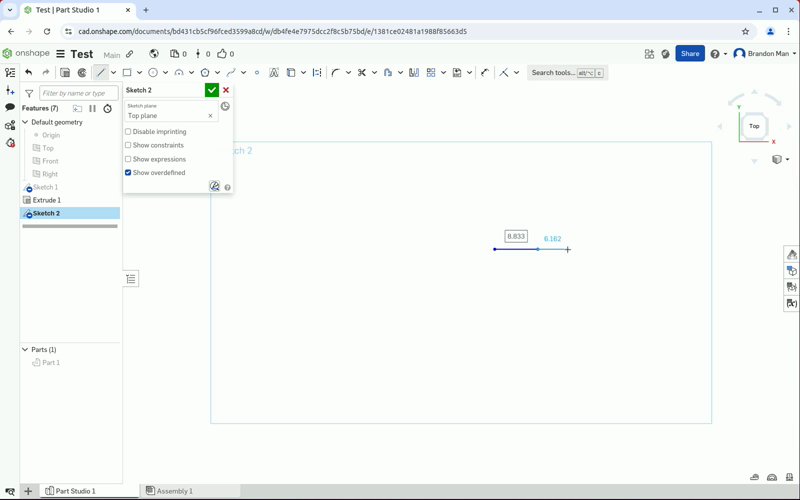
mouse_move(537, 205)
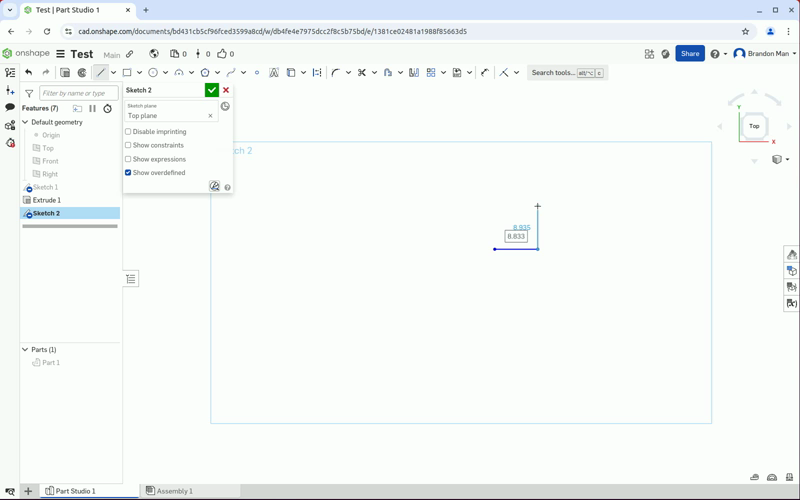
click(537, 205)
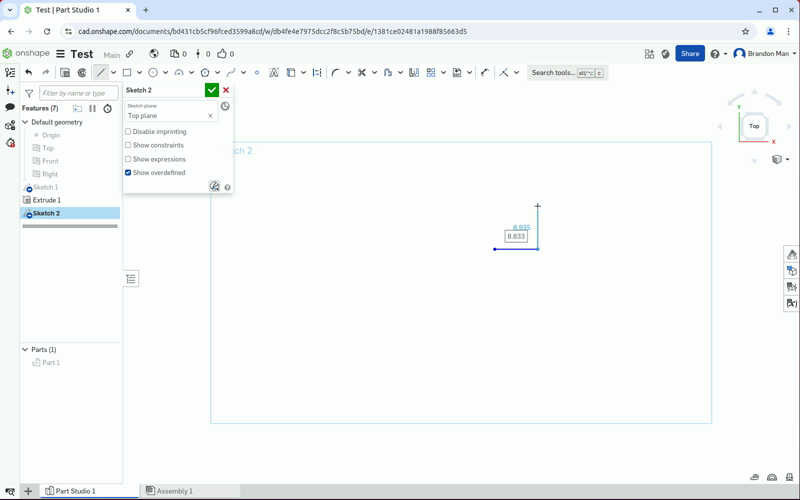
key_up(shift)
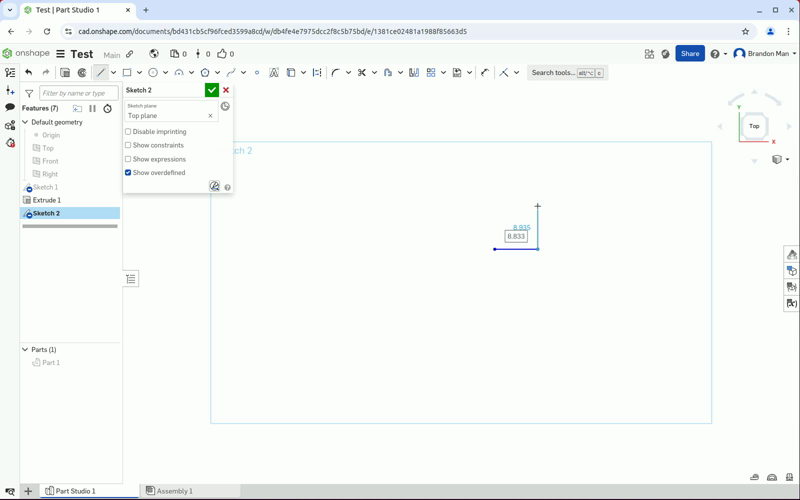
key_down(shift)
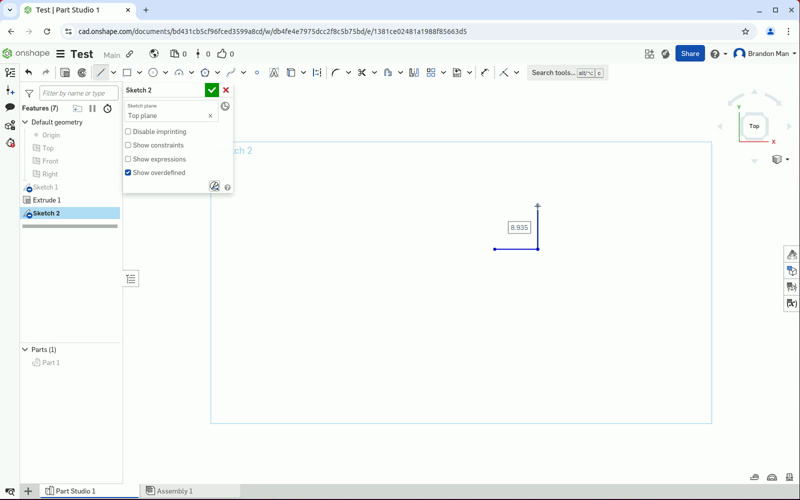
mouse_move(567, 205)
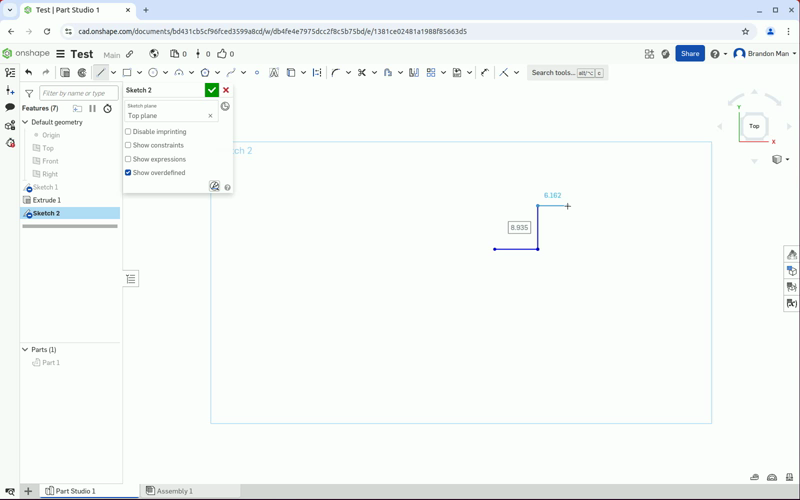
mouse_move(494, 205)
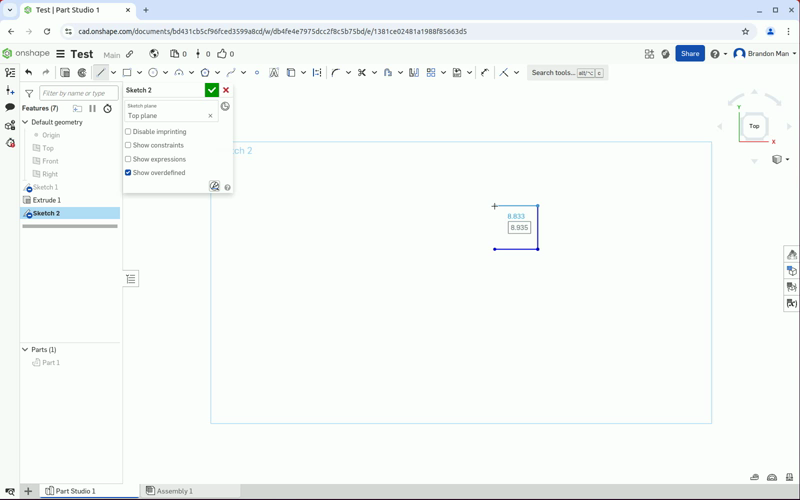
click(494, 205)
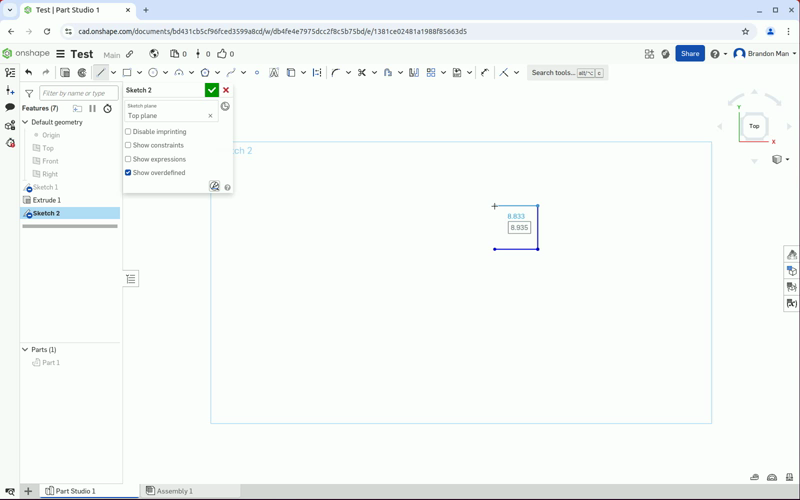
key_up(shift)
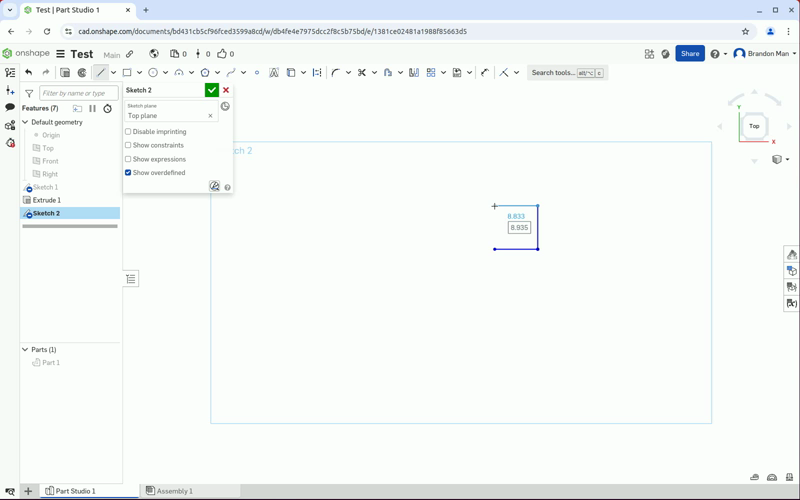
mouse_move(524, 205)
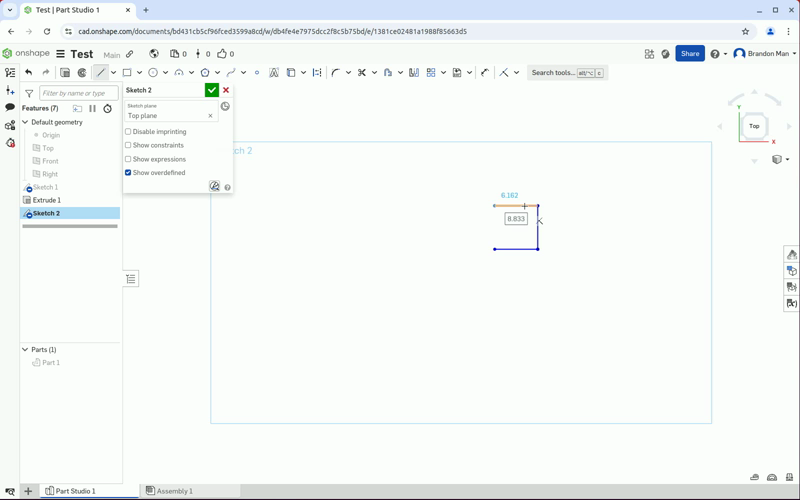
key_down(shift)
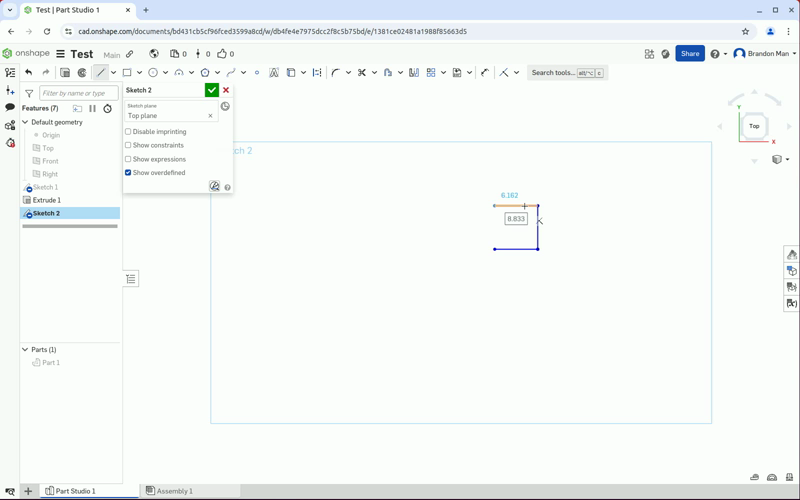
mouse_move(494, 249)
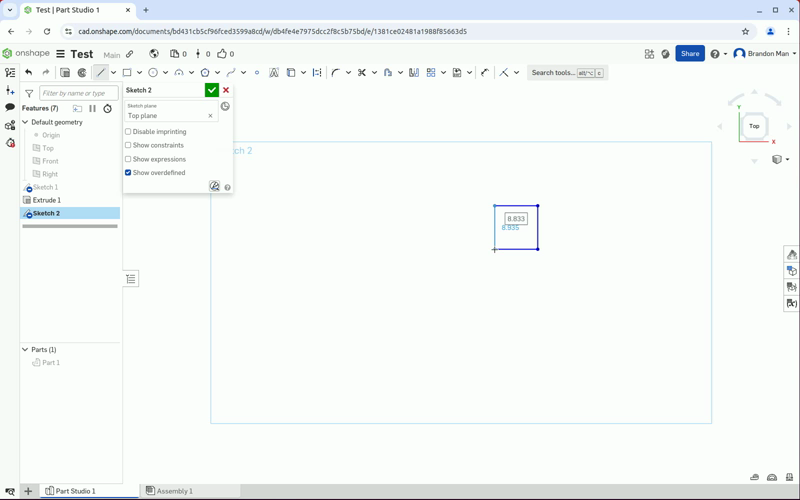
key_up(shift)
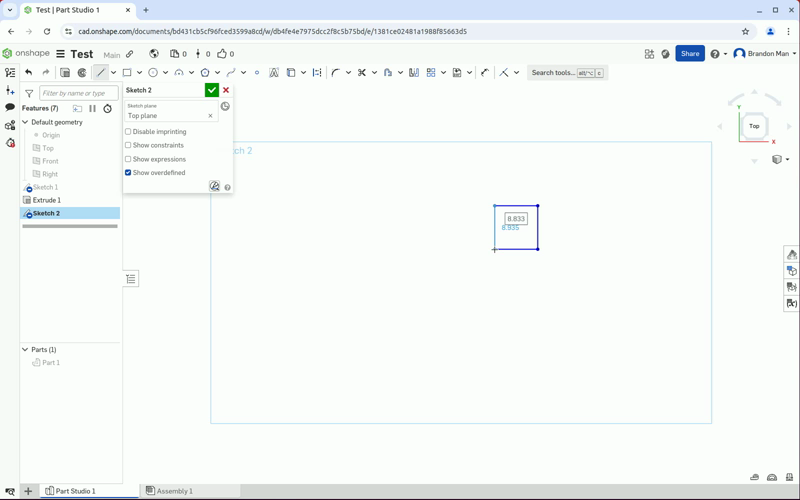
click(494, 249)
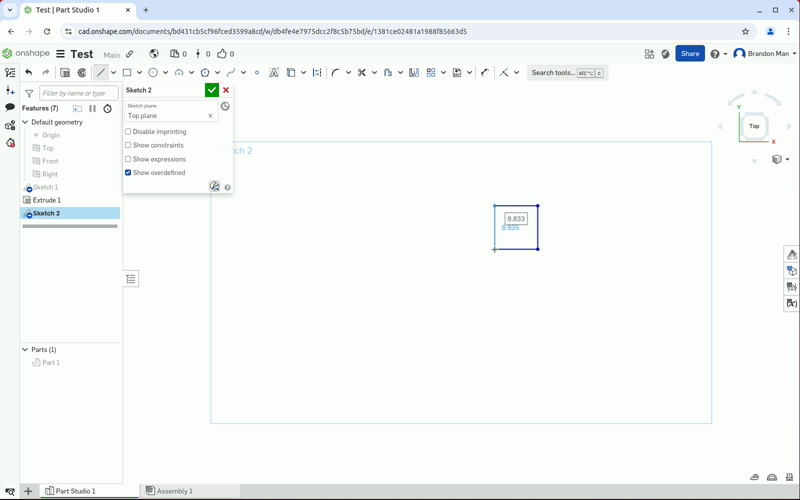
key(esc)
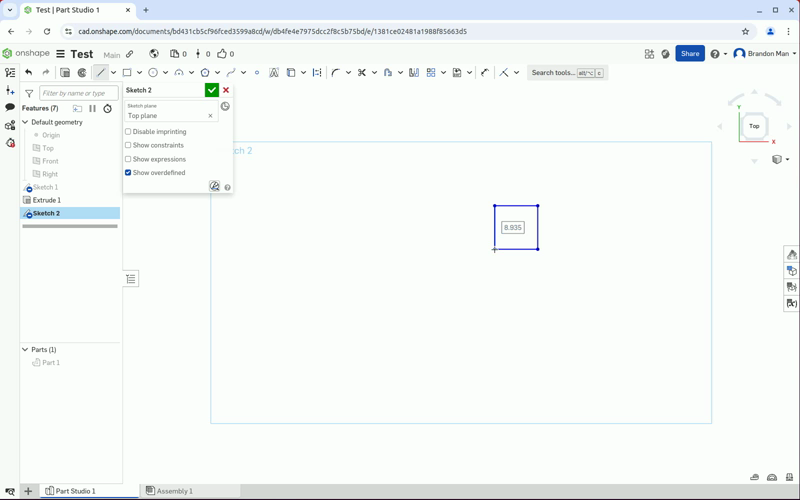
key(l)
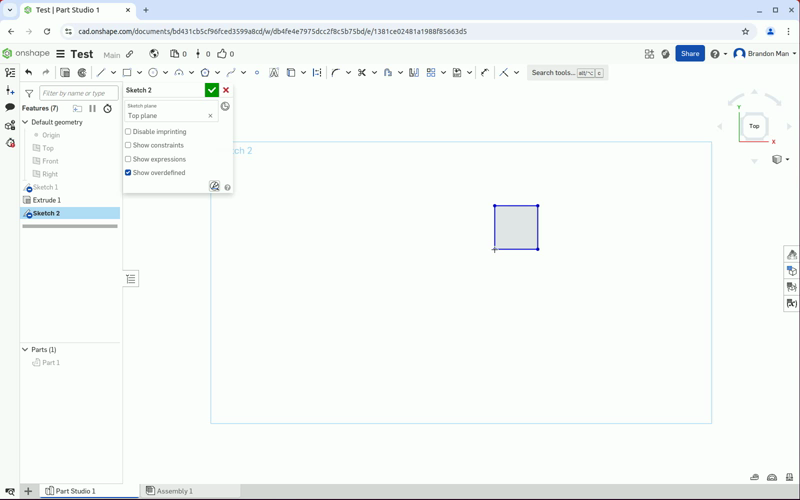
key_down(shift)
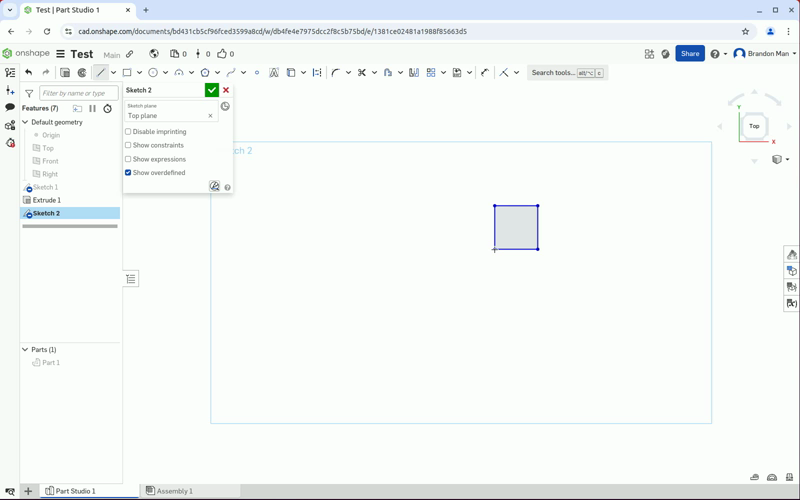
mouse_move(497, 246)
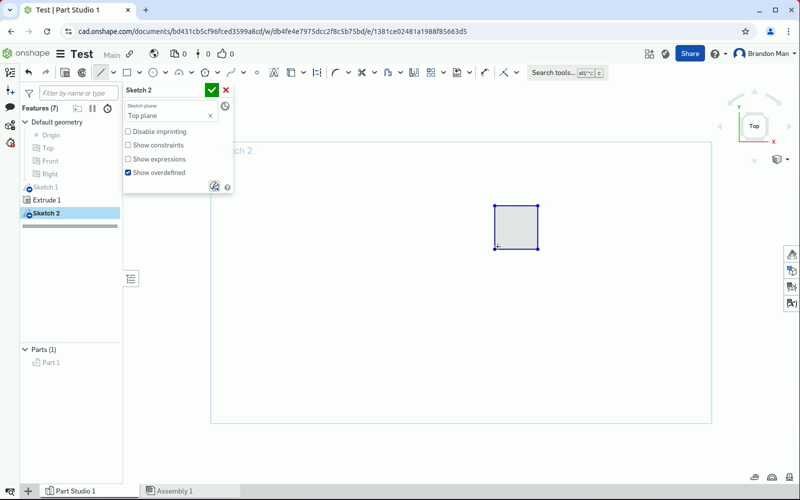
scroll(6)
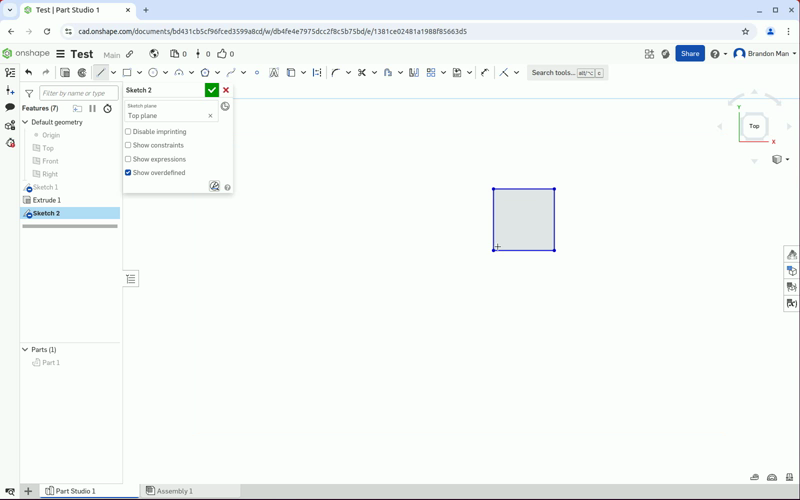
scroll(6)
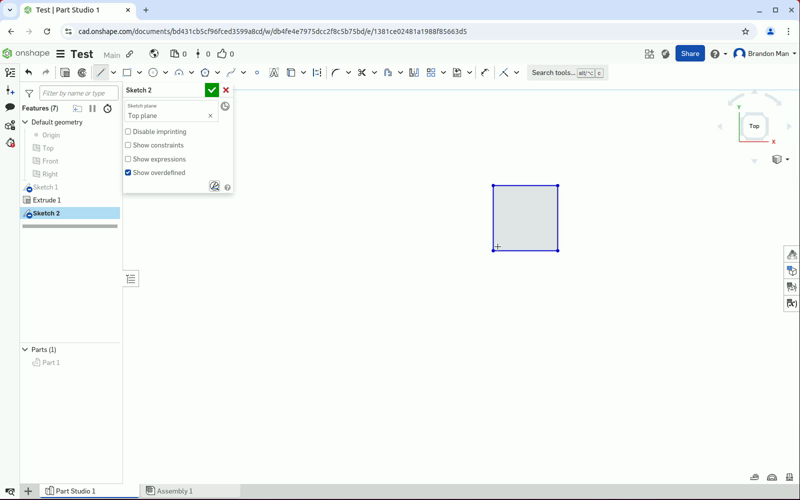
scroll(6)
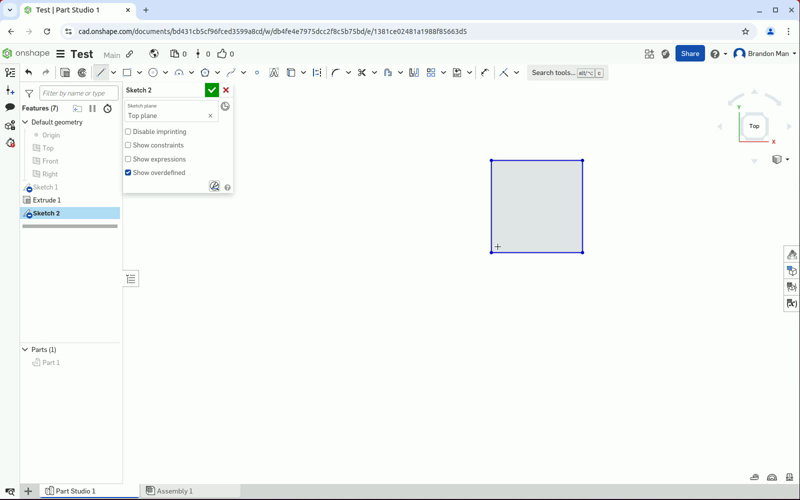
scroll(6)
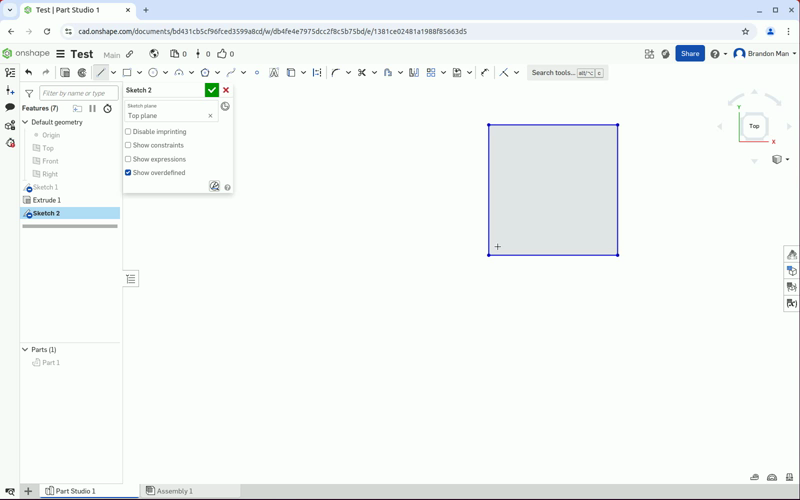
scroll(6)
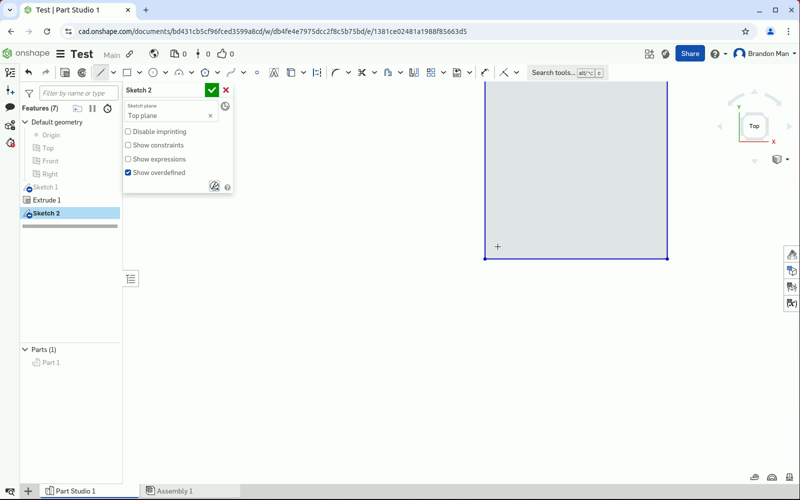
scroll(6)
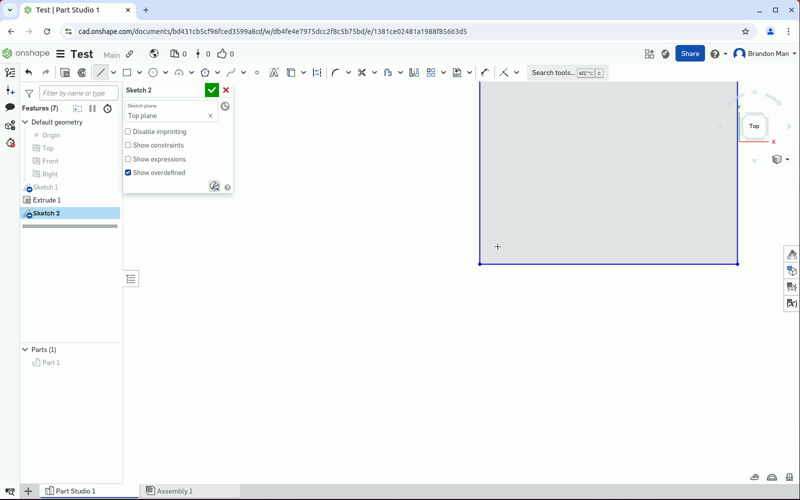
scroll(6)
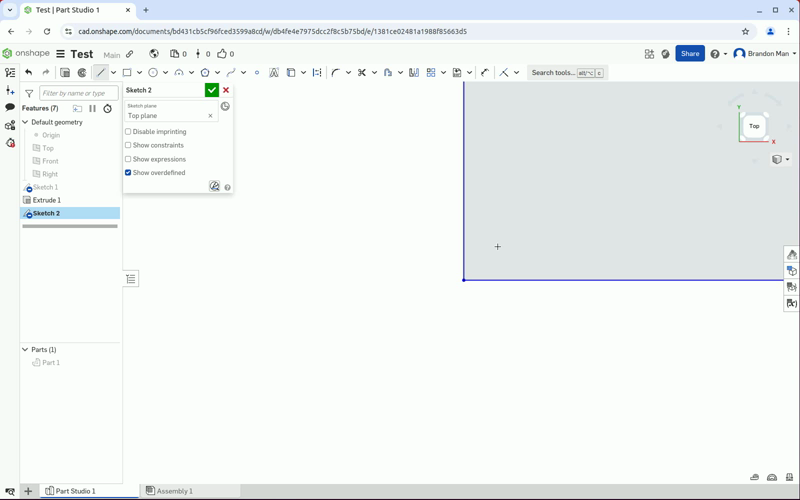
click(497, 246)
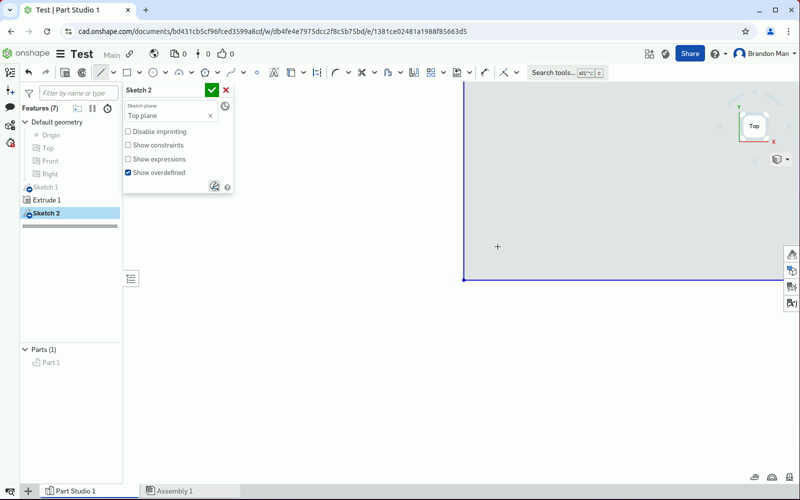
scroll(-6)
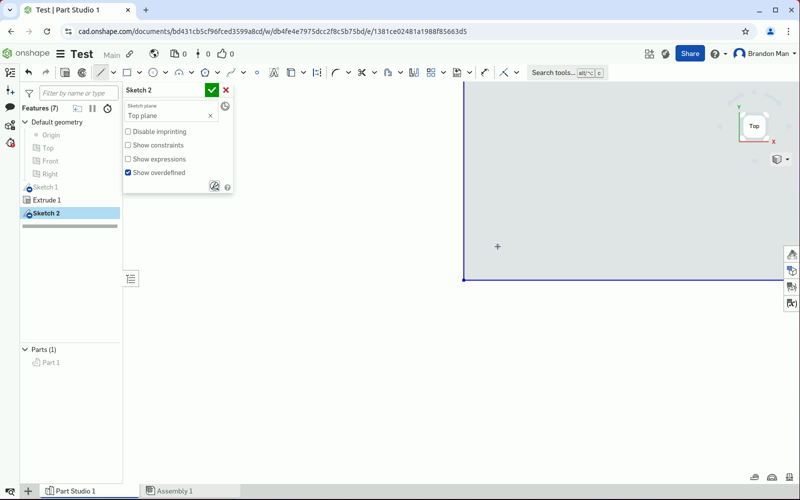
scroll(-6)
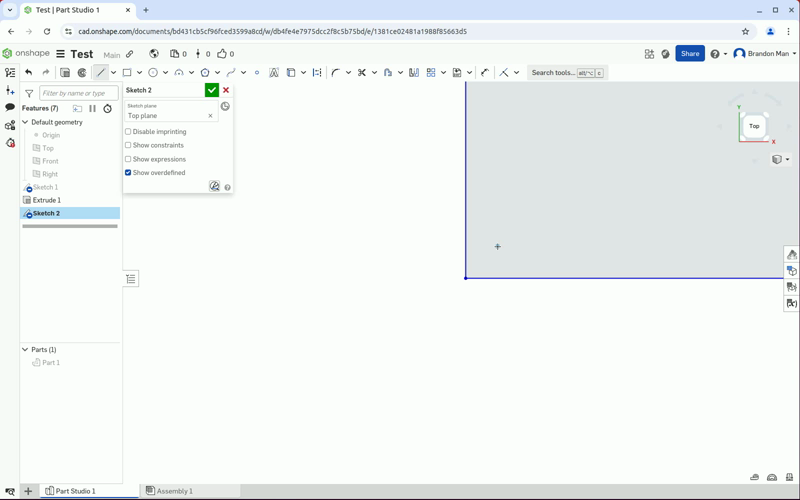
scroll(-6)
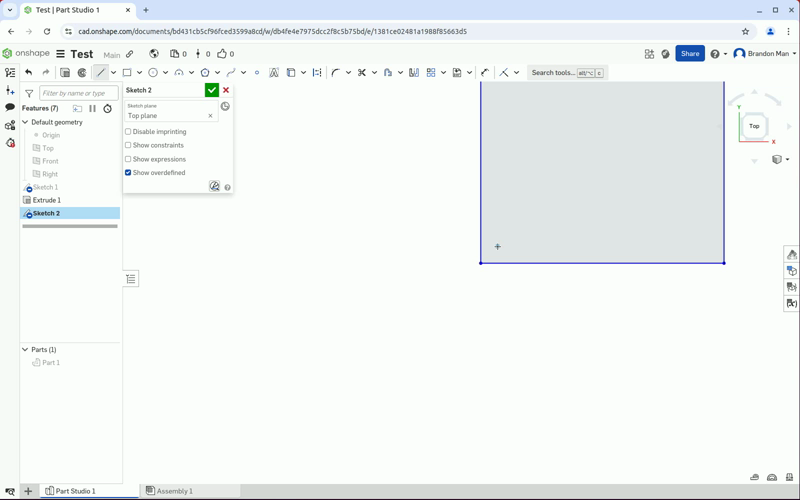
scroll(-6)
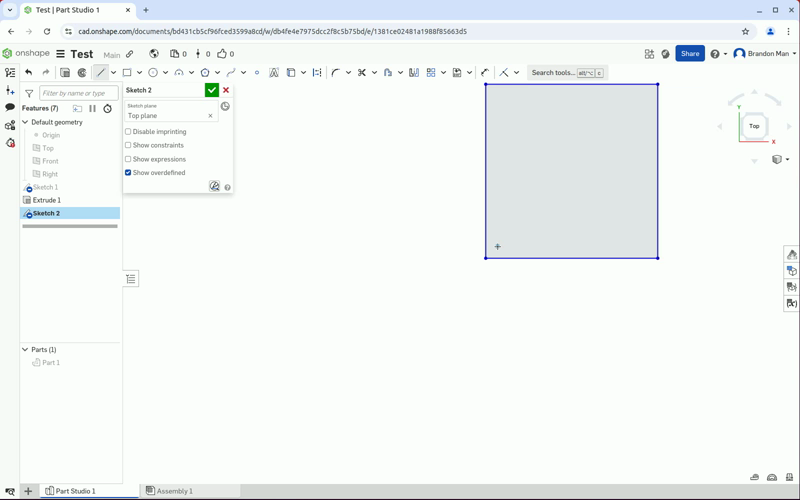
scroll(-6)
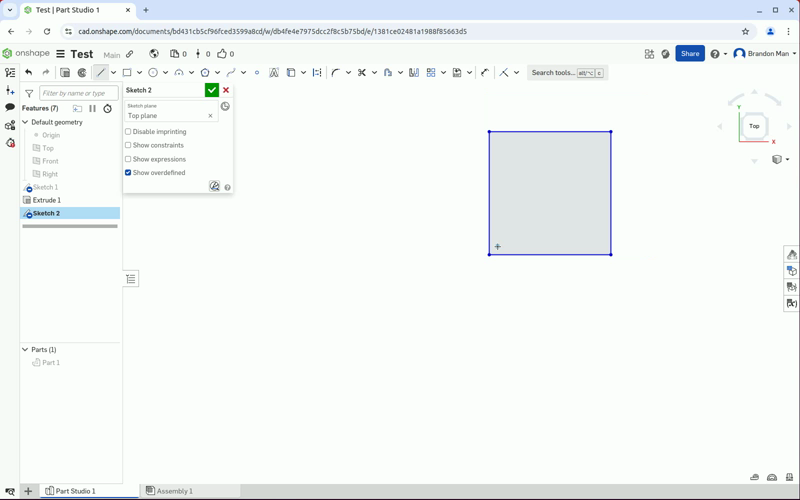
scroll(-6)
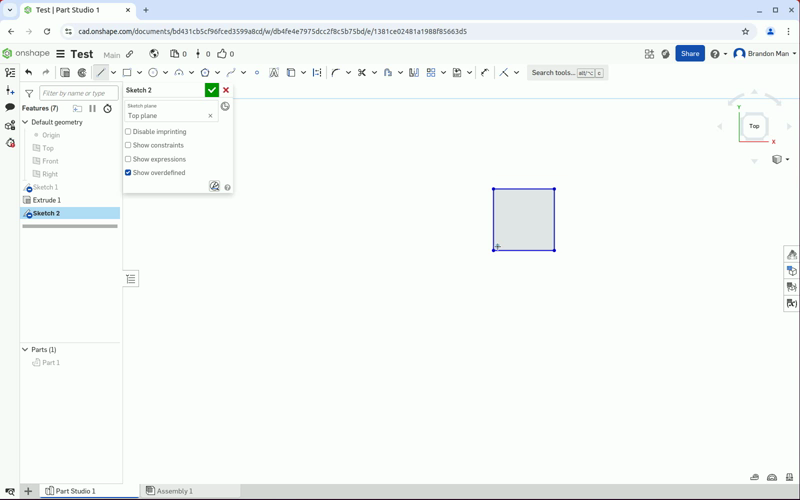
scroll(-6)
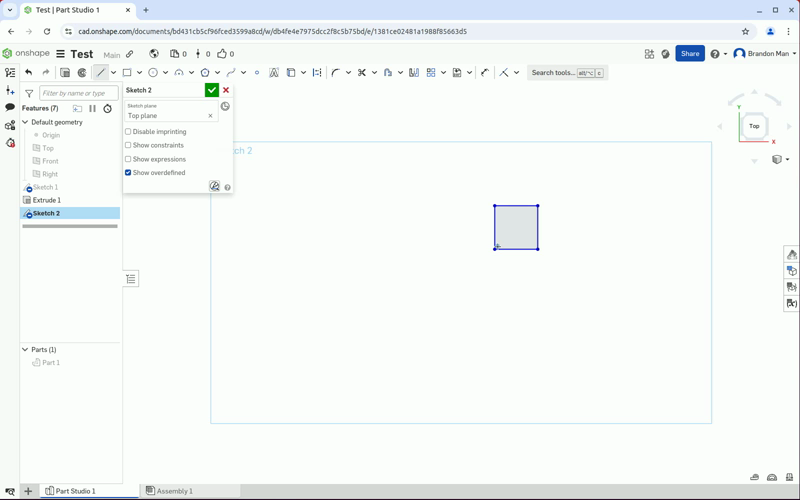
key_up(shift)
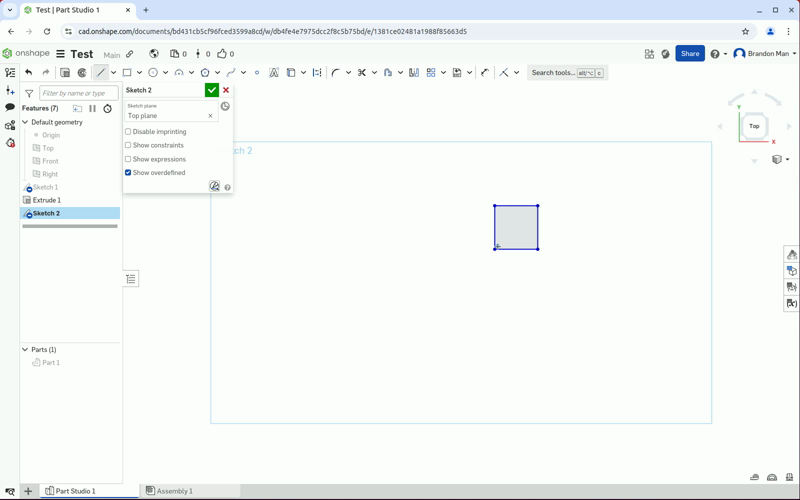
key_down(shift)
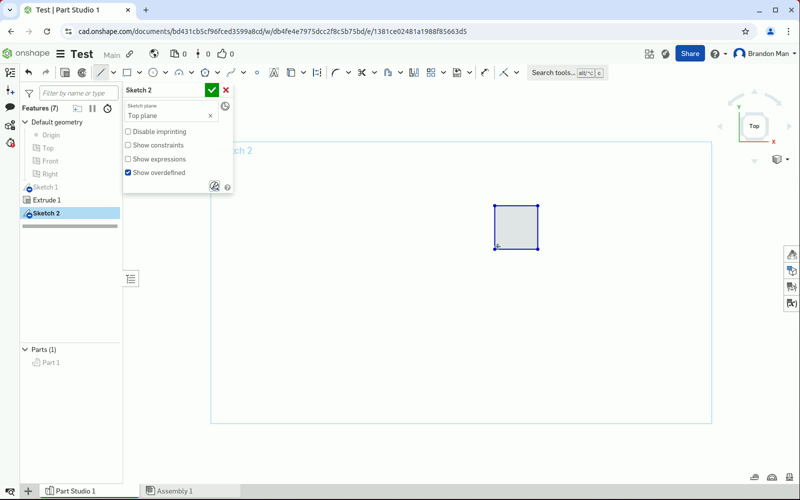
mouse_move(527, 246)
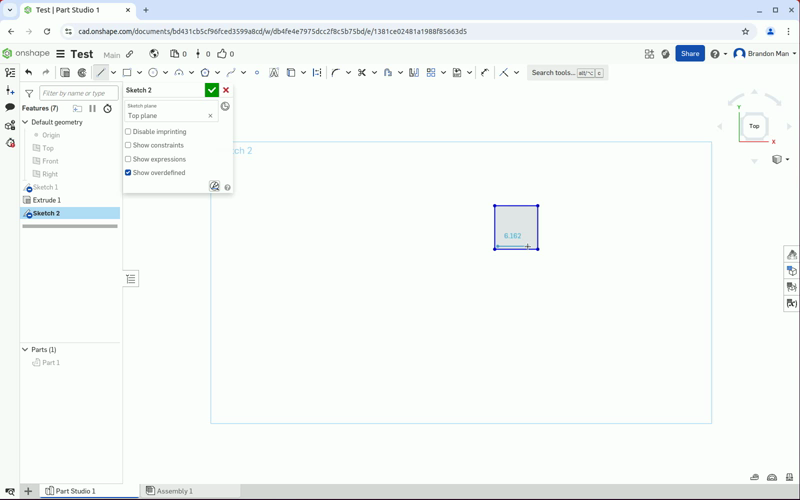
mouse_move(534, 246)
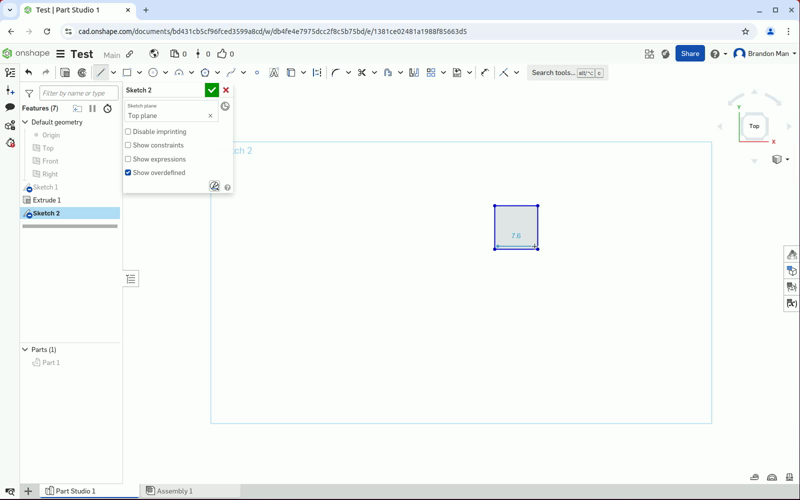
scroll(6)
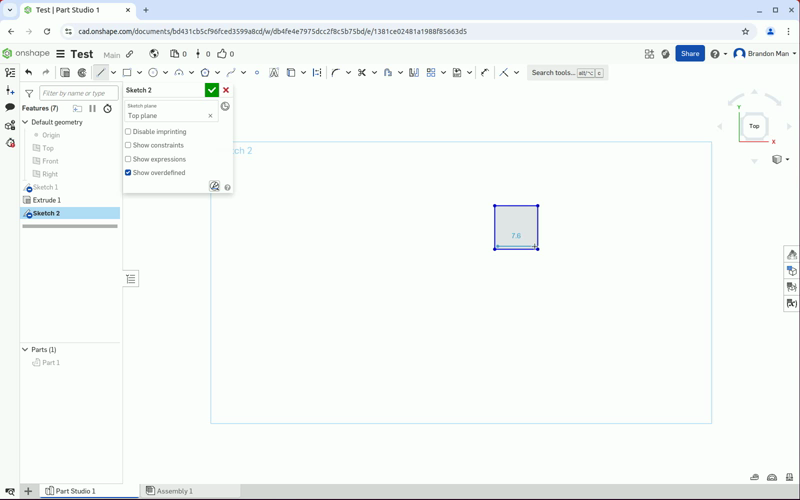
scroll(6)
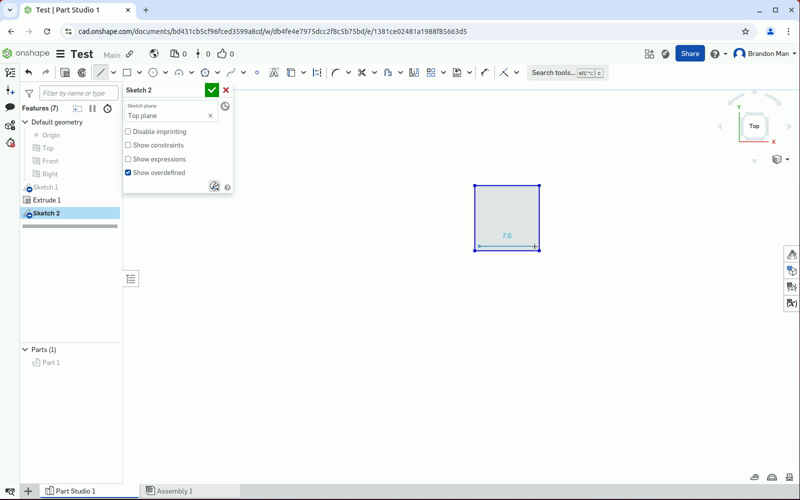
scroll(6)
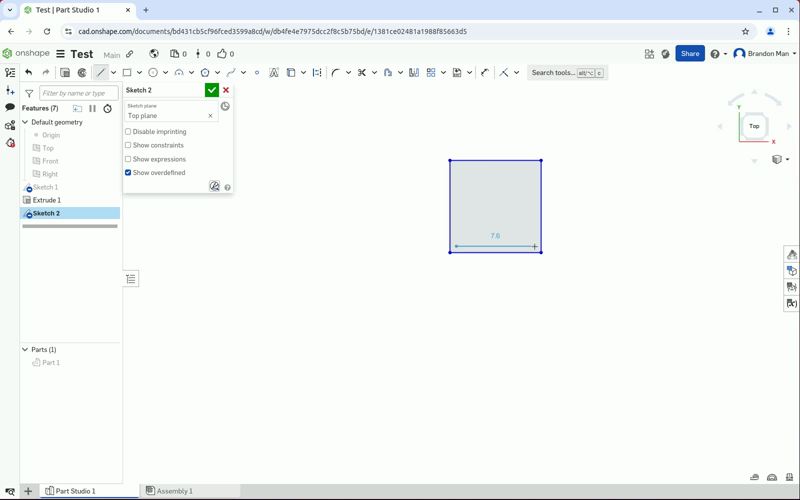
scroll(6)
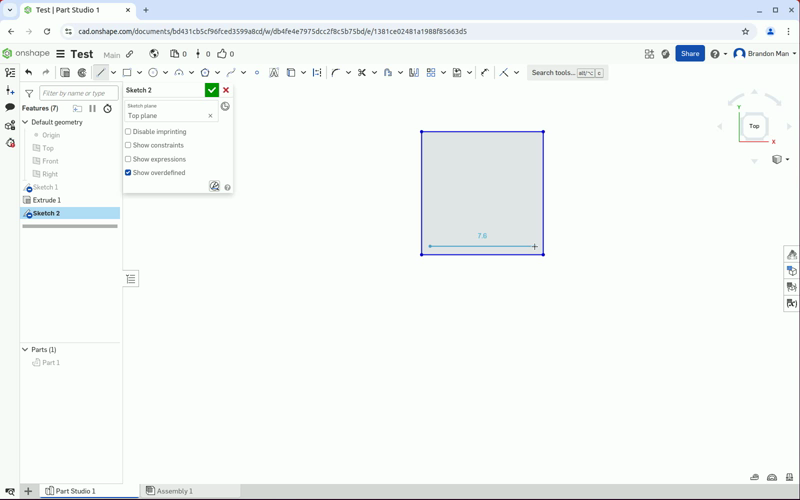
scroll(6)
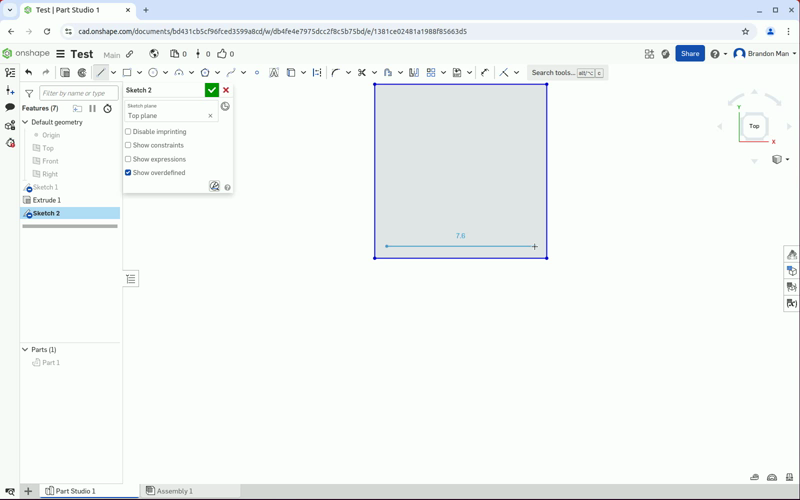
scroll(6)
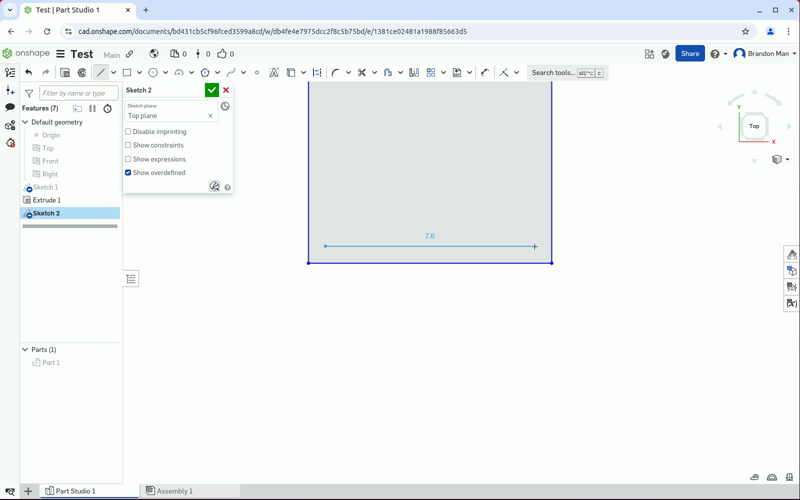
scroll(6)
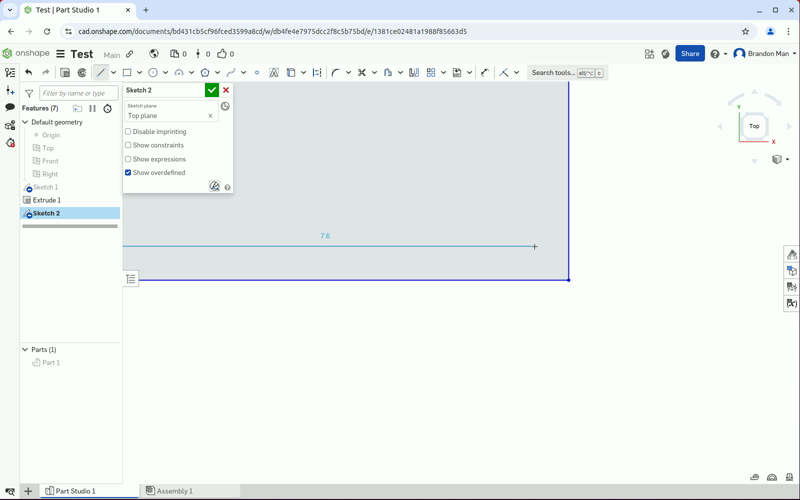
click(534, 246)
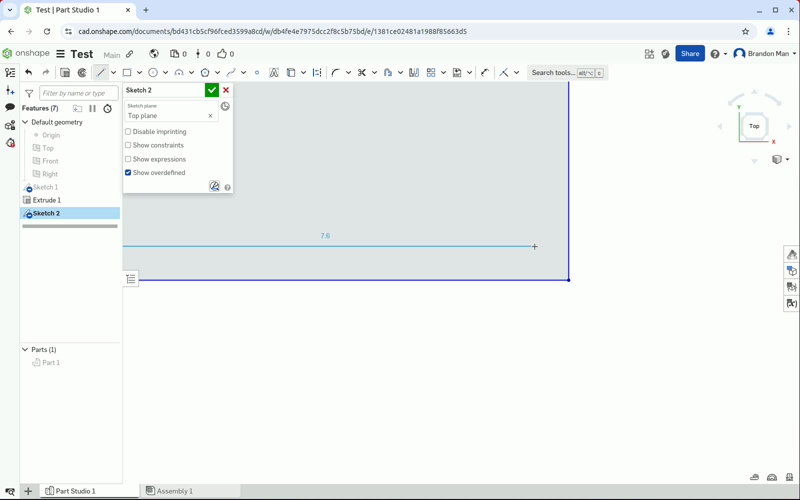
scroll(-6)
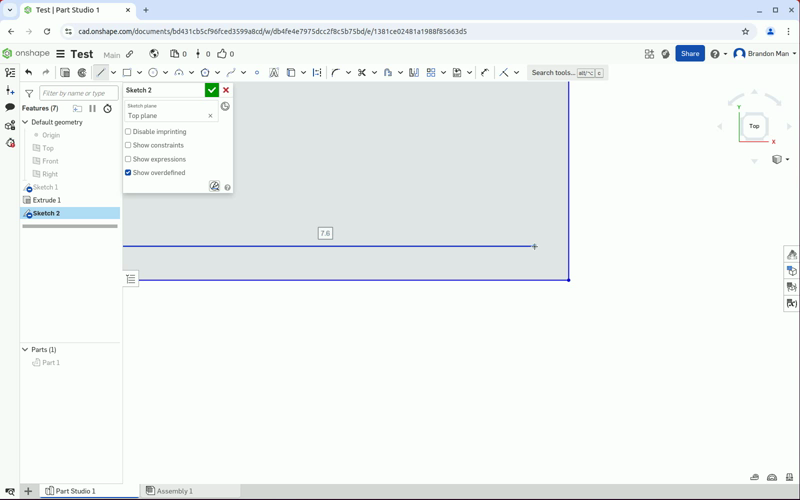
scroll(-6)
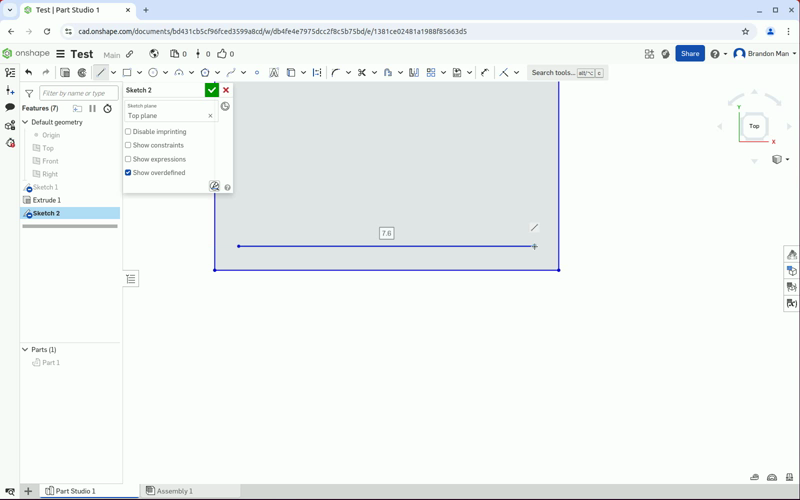
scroll(-6)
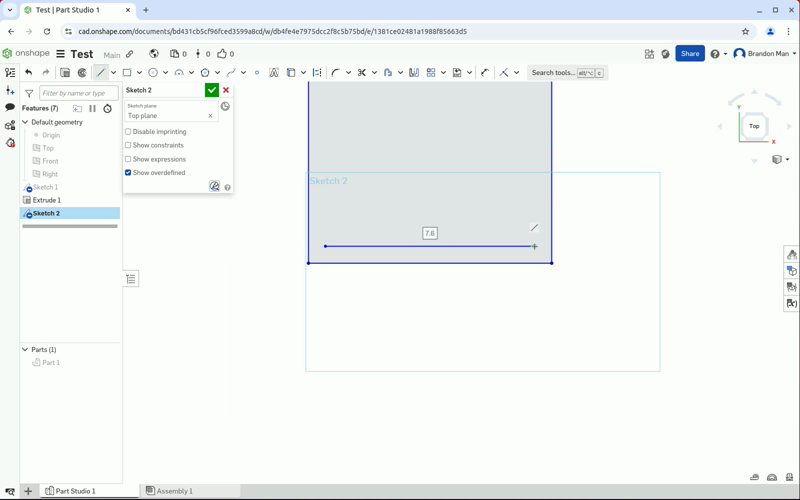
scroll(-6)
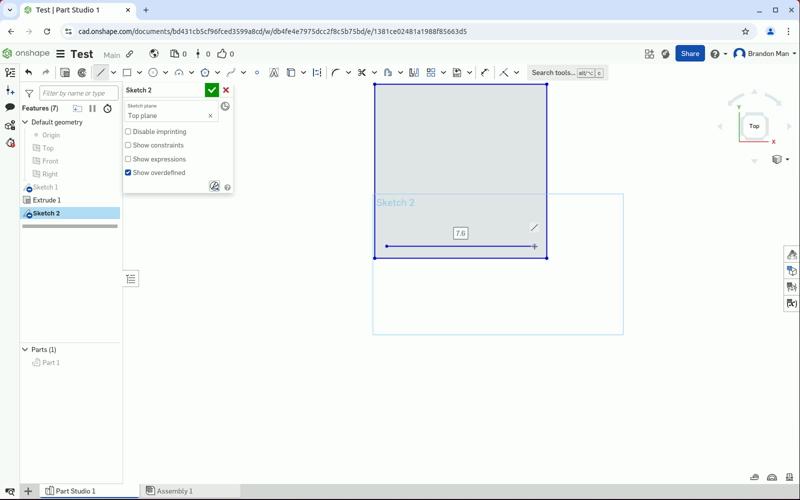
scroll(-6)
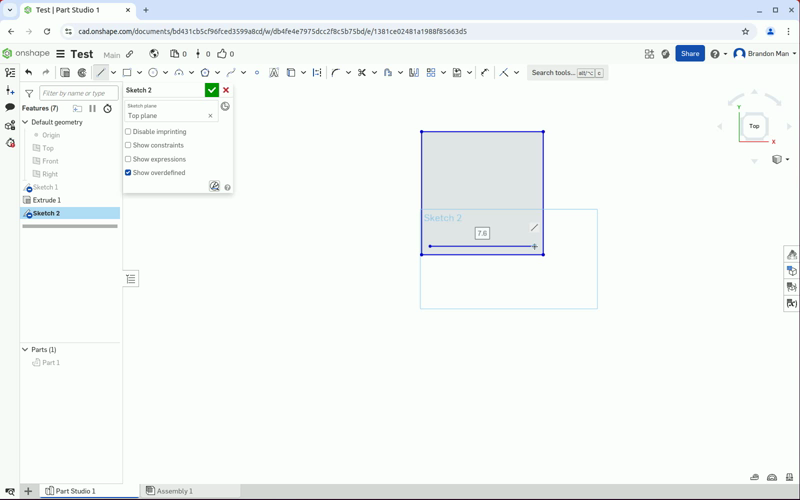
scroll(-6)
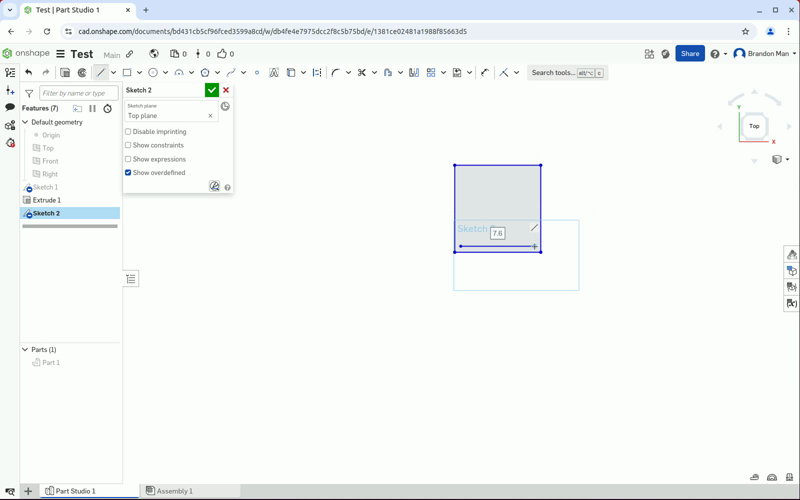
scroll(-6)
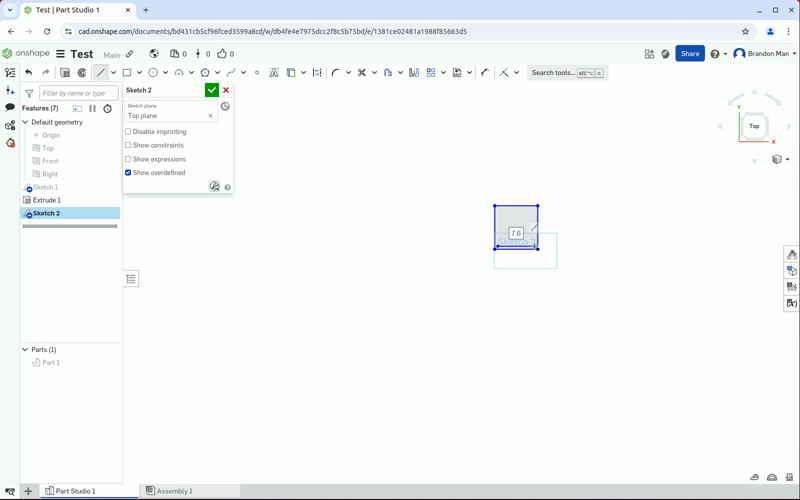
key_up(shift)
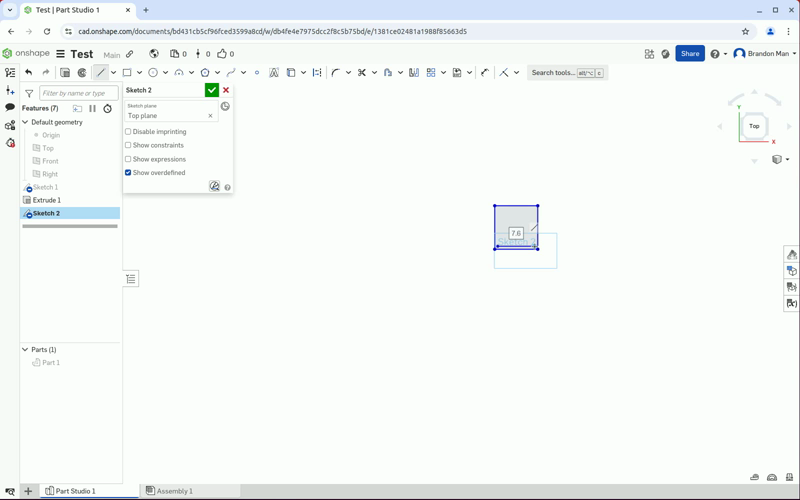
key_down(shift)
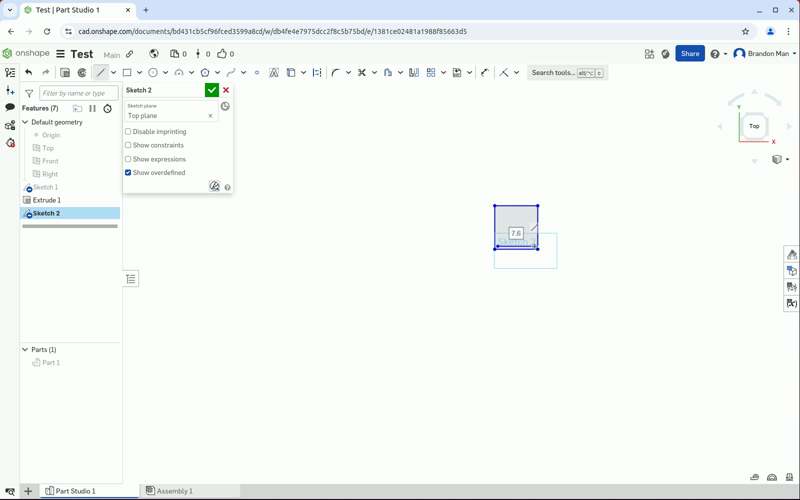
mouse_move(564, 246)
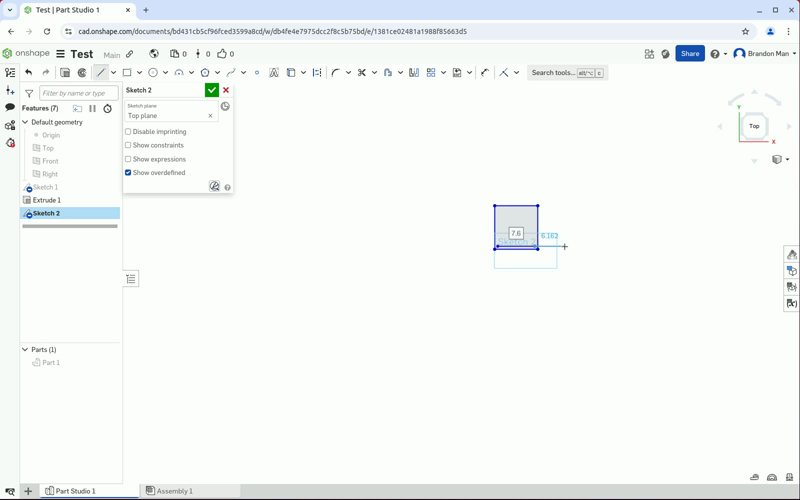
mouse_move(534, 208)
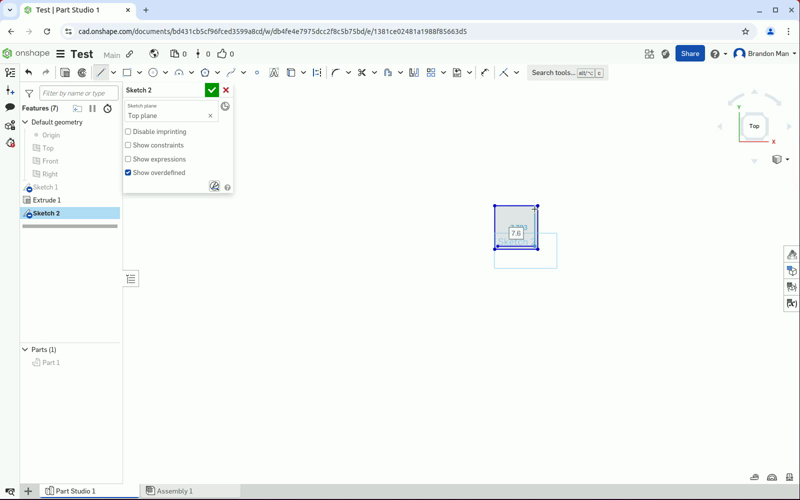
scroll(6)
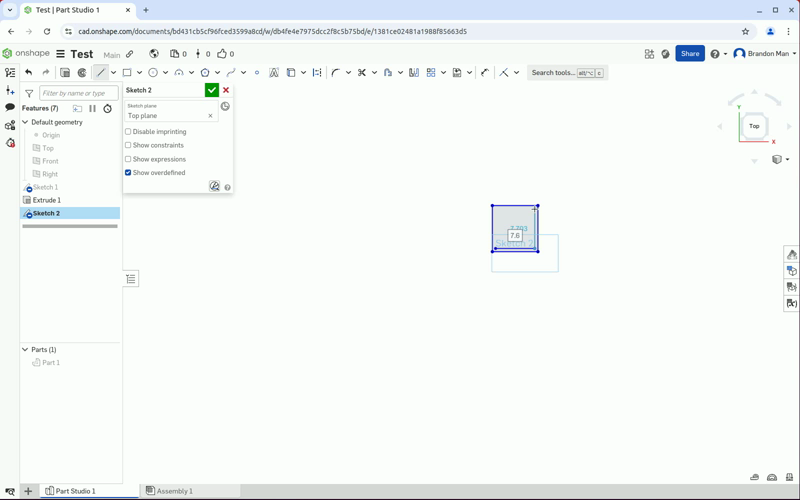
scroll(6)
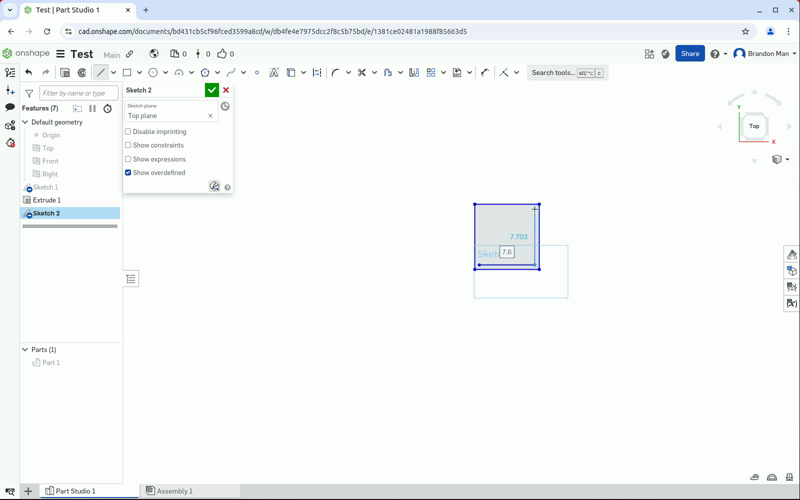
scroll(6)
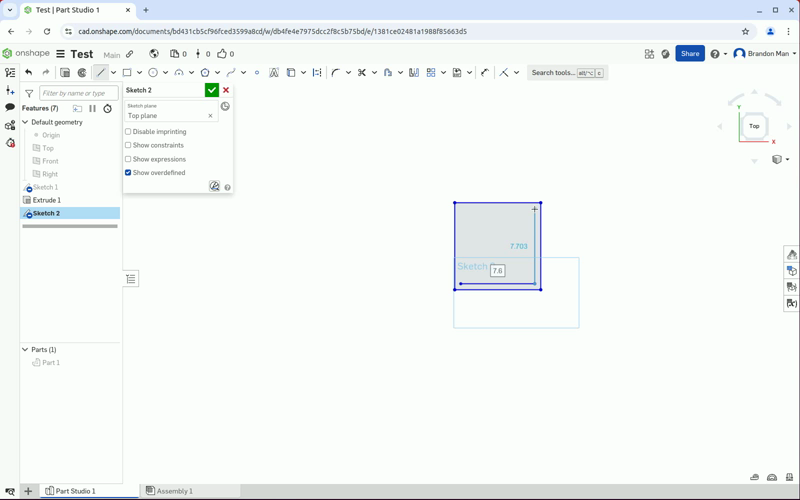
scroll(6)
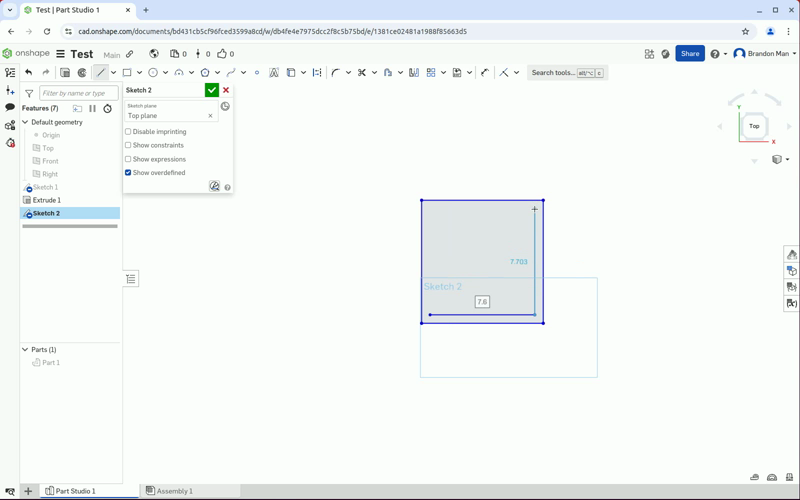
scroll(6)
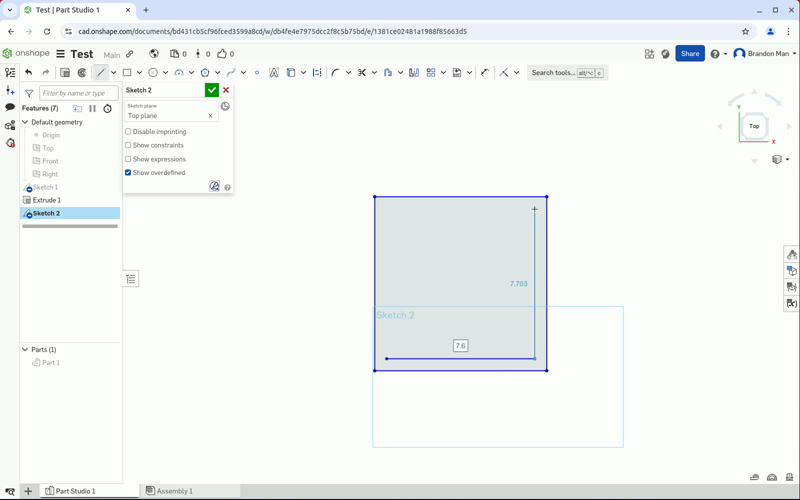
scroll(6)
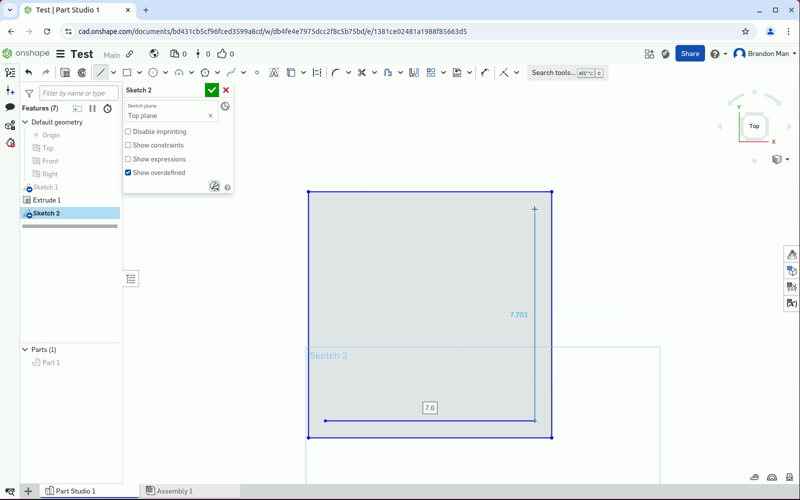
scroll(6)
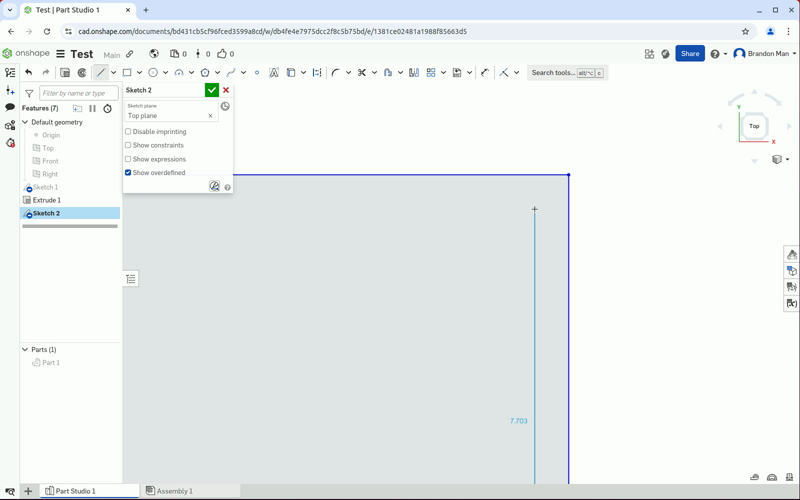
click(534, 208)
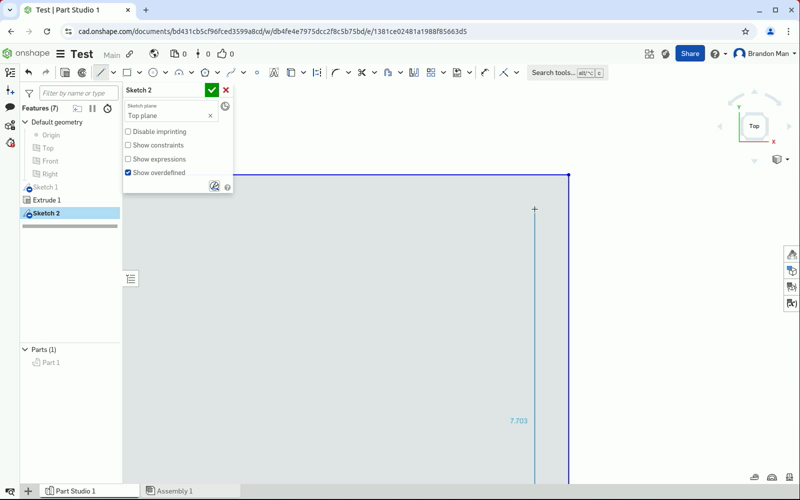
scroll(-6)
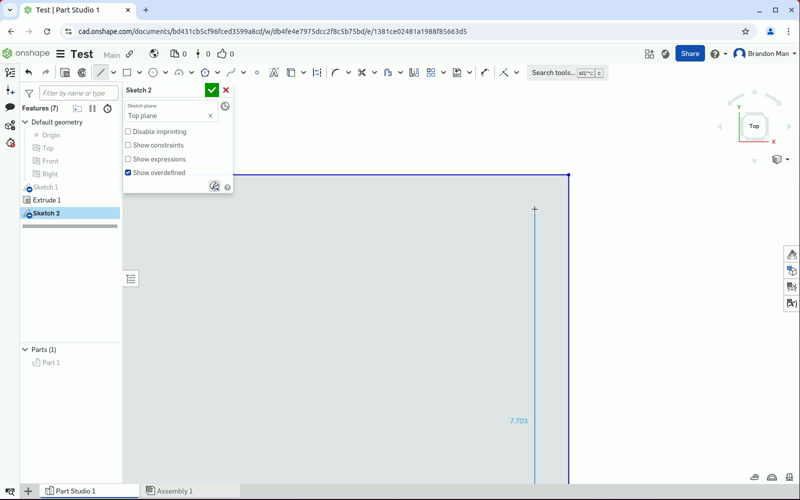
scroll(-6)
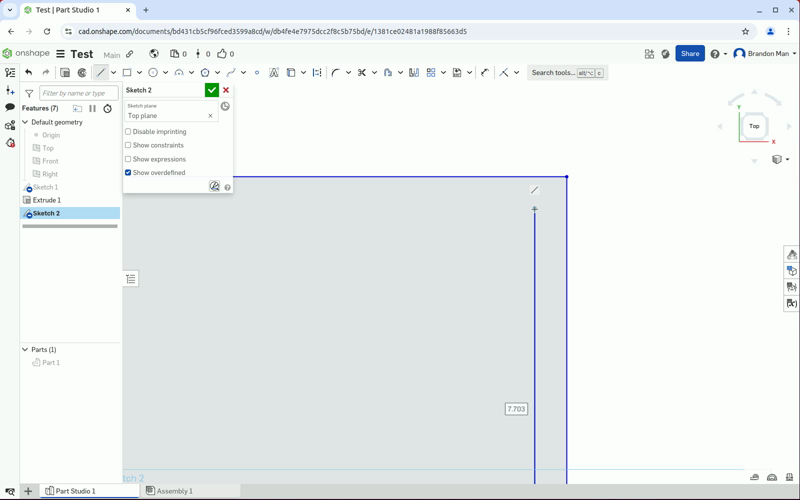
scroll(-6)
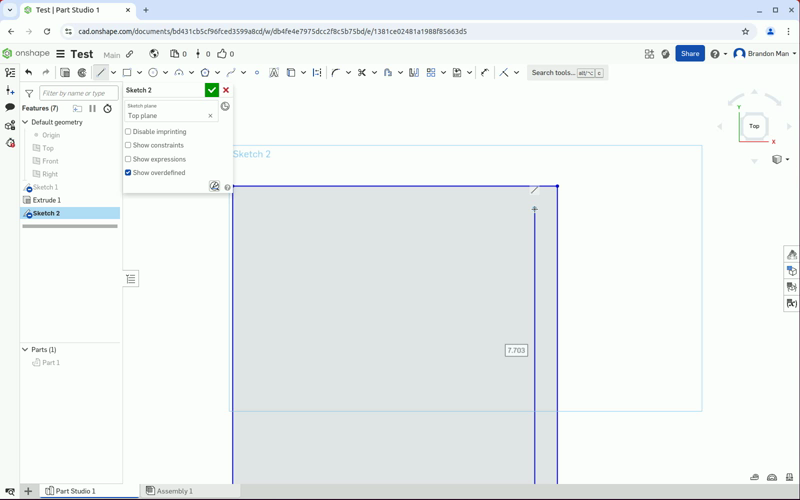
scroll(-6)
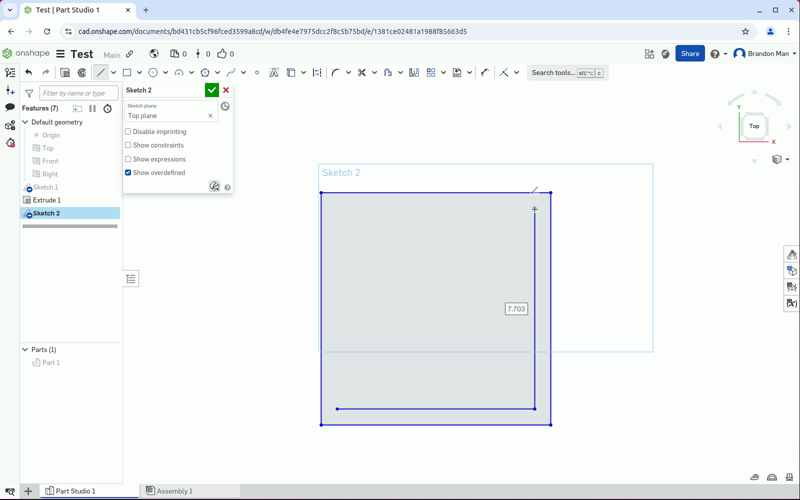
scroll(-6)
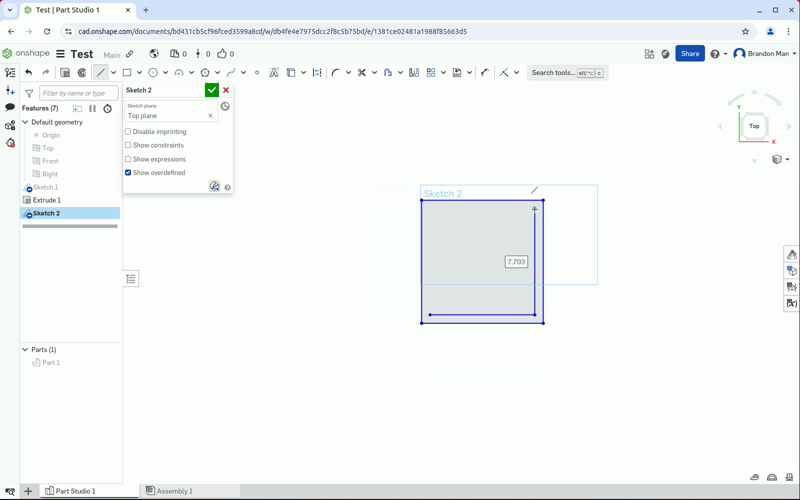
scroll(-6)
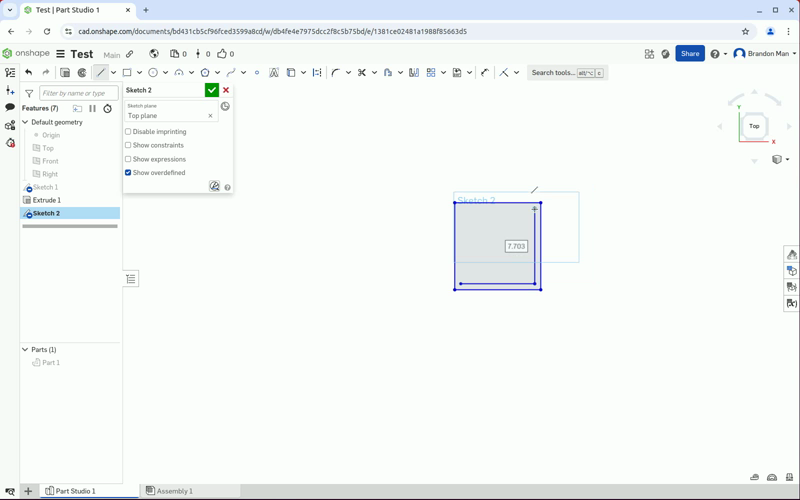
scroll(-6)
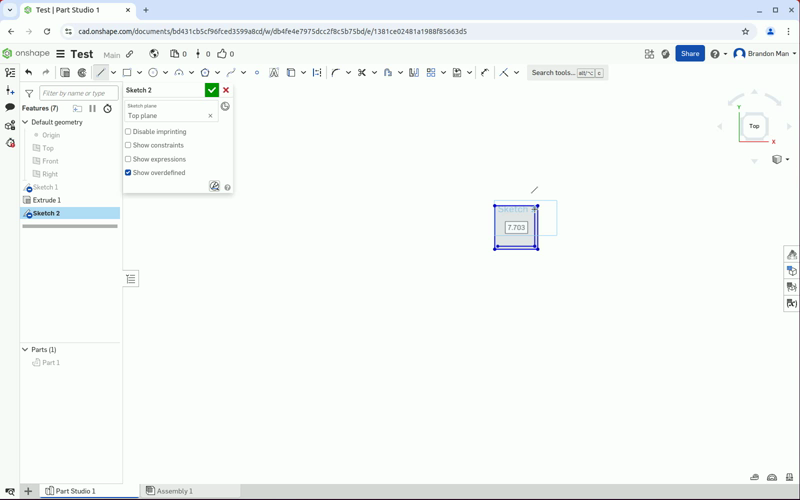
key_up(shift)
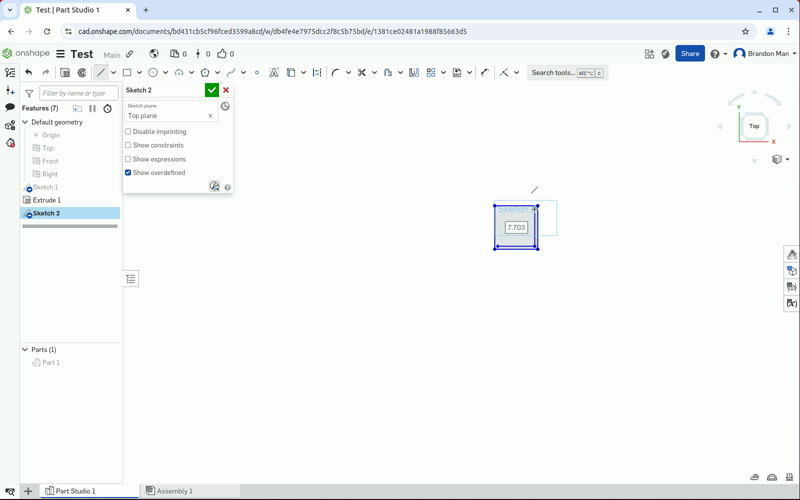
key_down(shift)
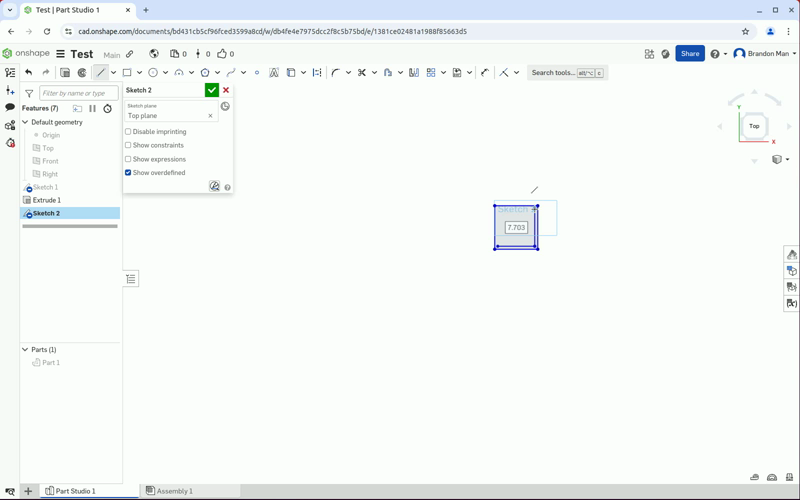
mouse_move(564, 208)
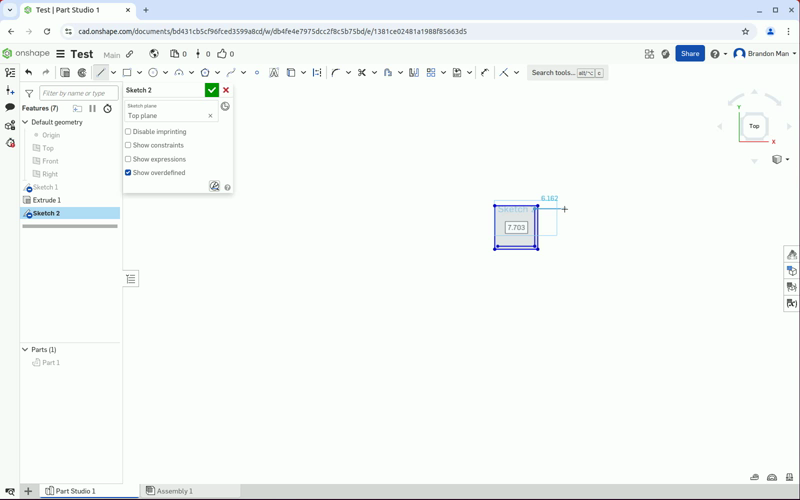
mouse_move(497, 208)
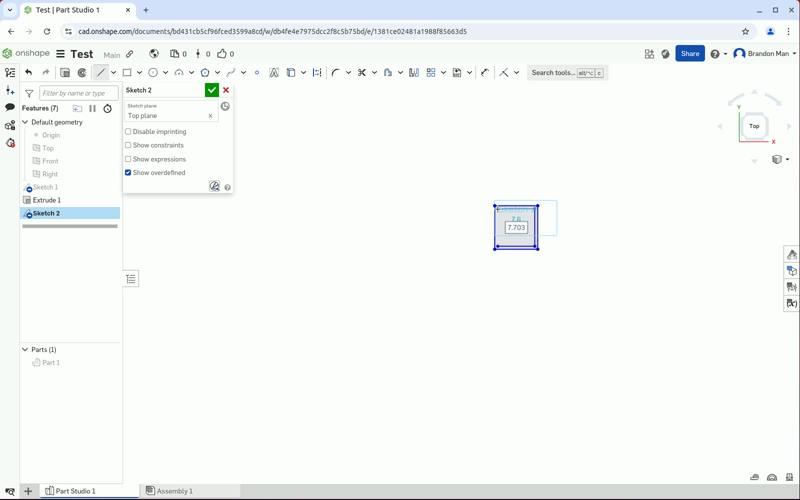
scroll(6)
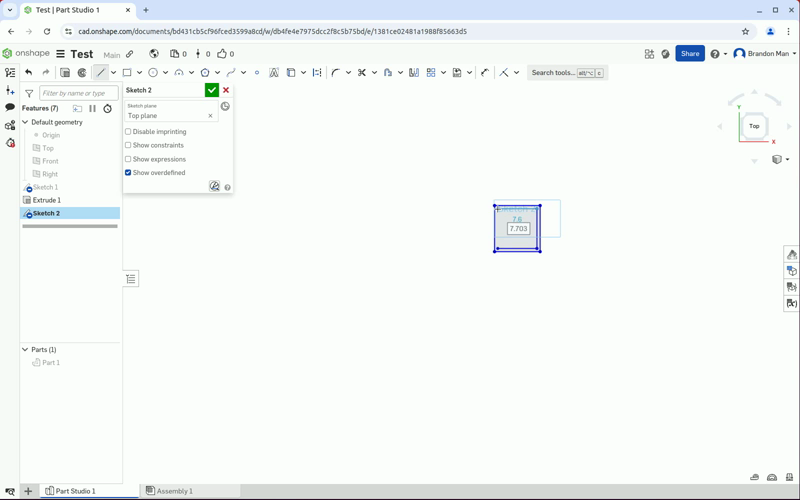
scroll(6)
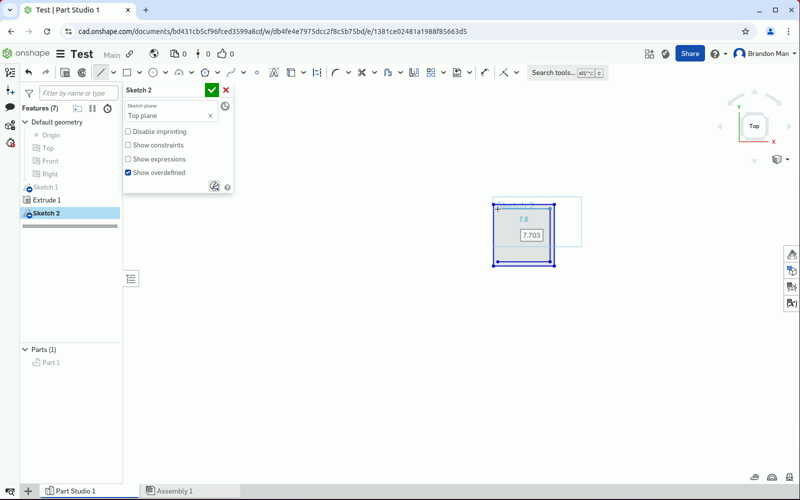
scroll(6)
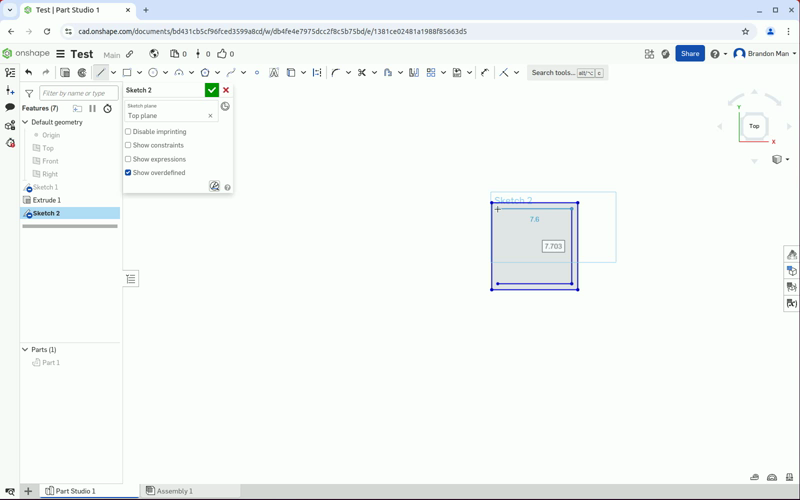
scroll(6)
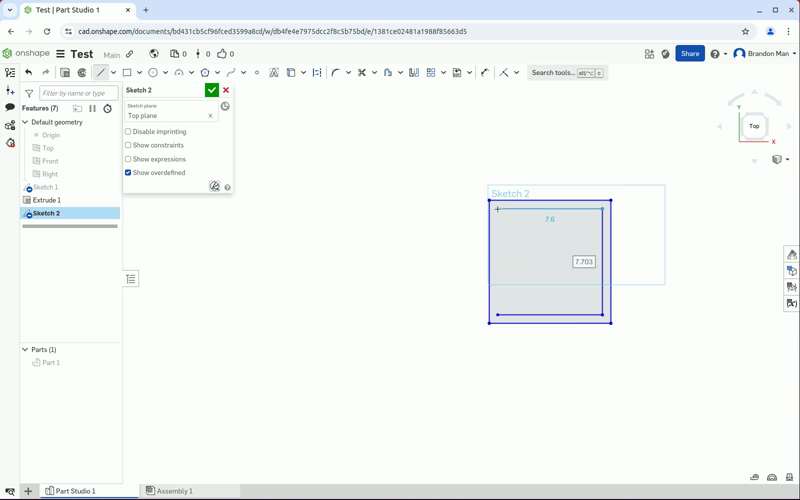
scroll(6)
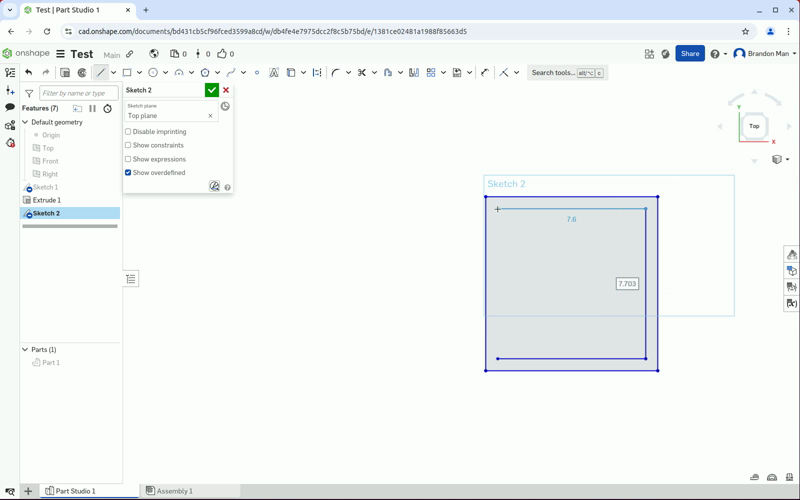
scroll(6)
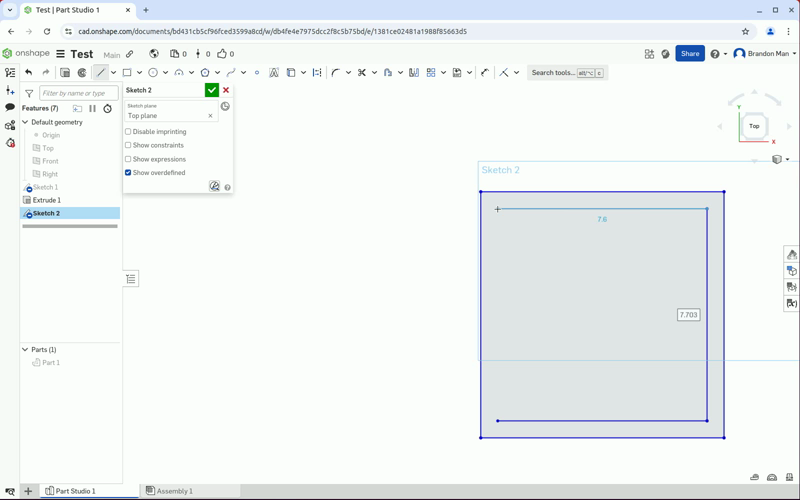
scroll(6)
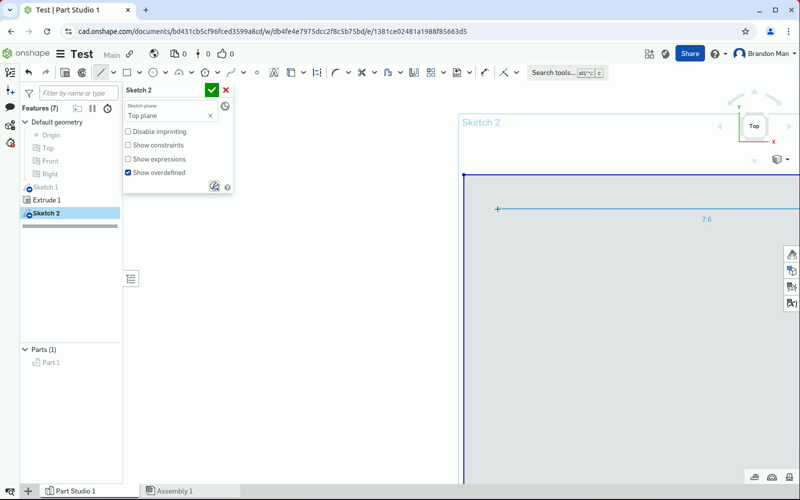
click(497, 208)
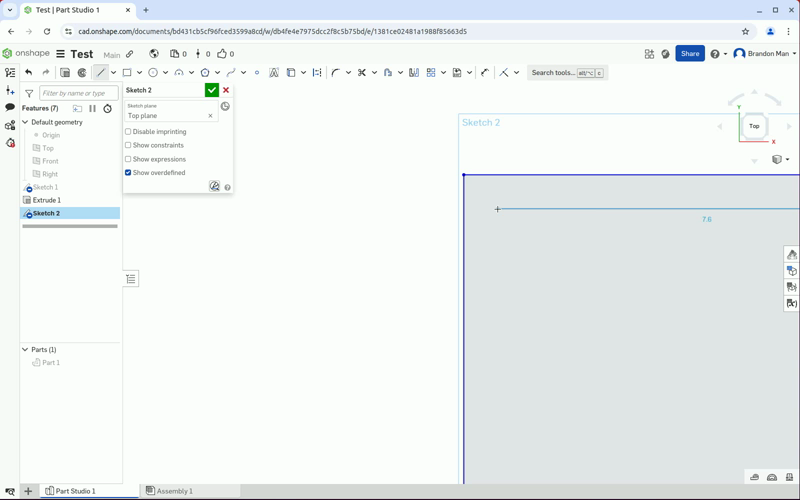
scroll(-6)
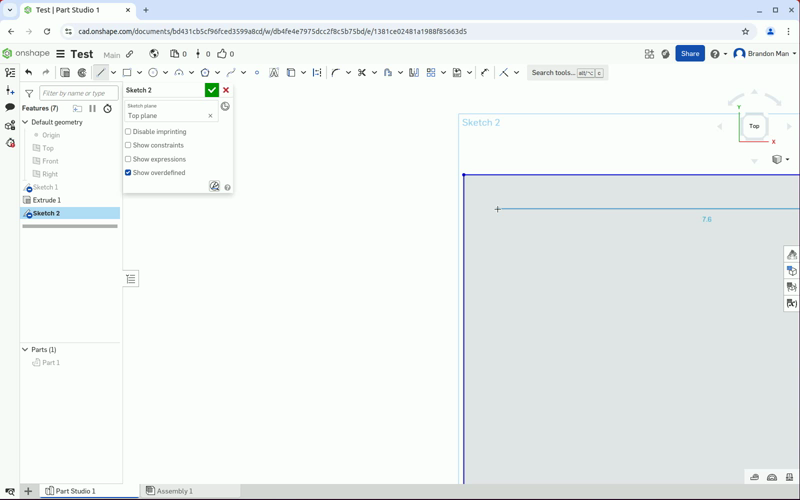
scroll(-6)
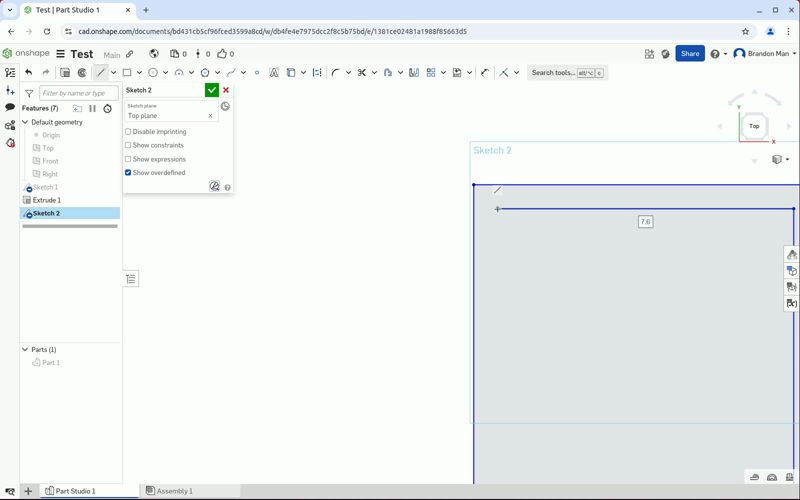
scroll(-6)
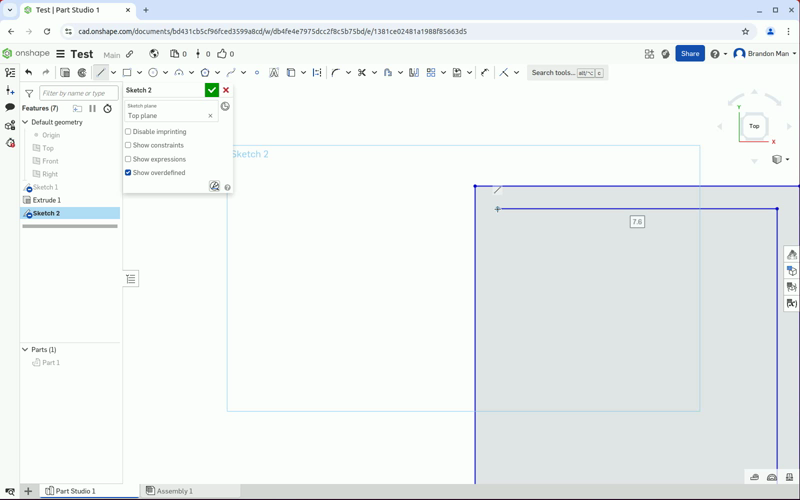
scroll(-6)
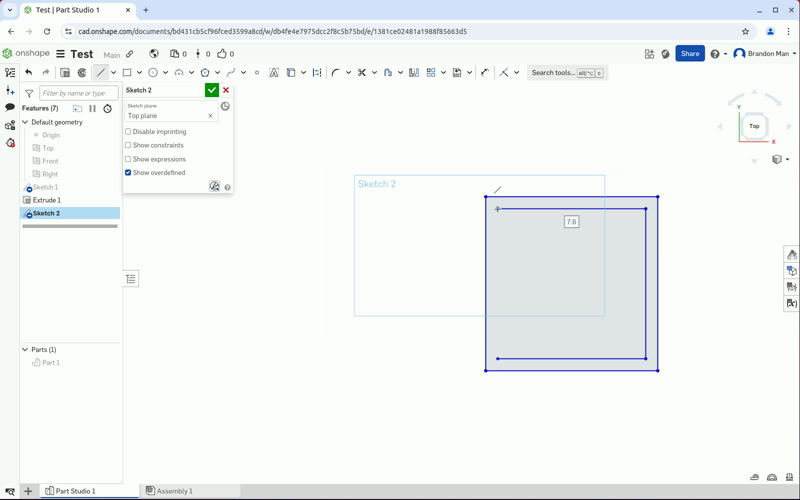
scroll(-6)
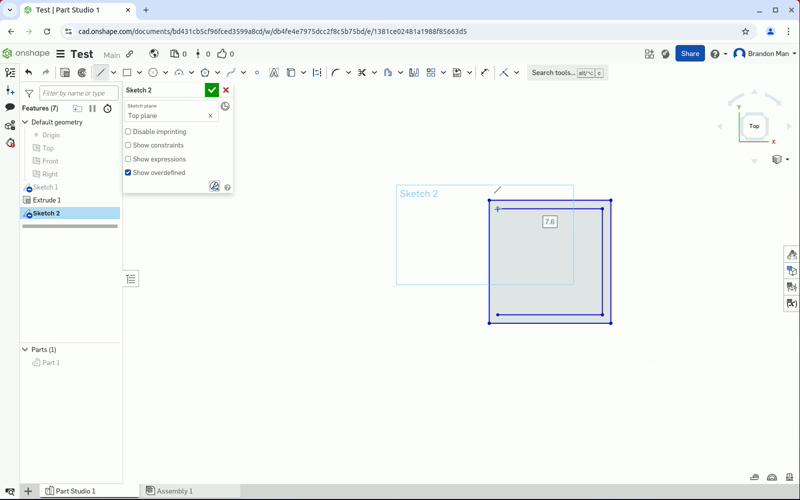
scroll(-6)
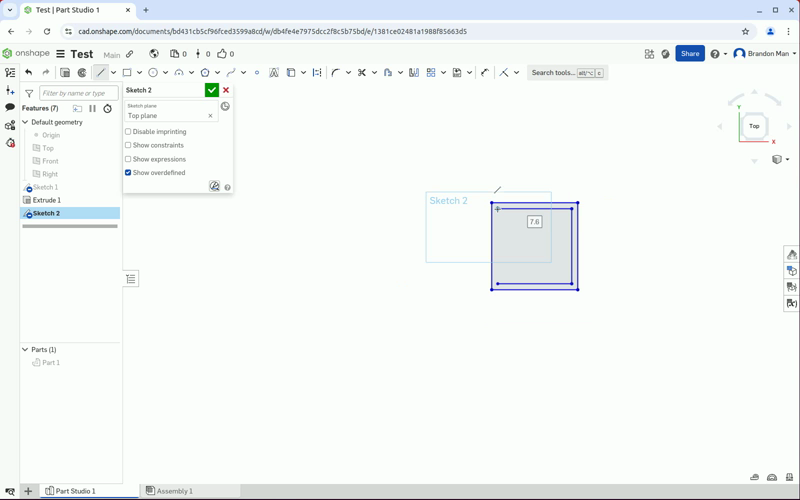
scroll(-6)
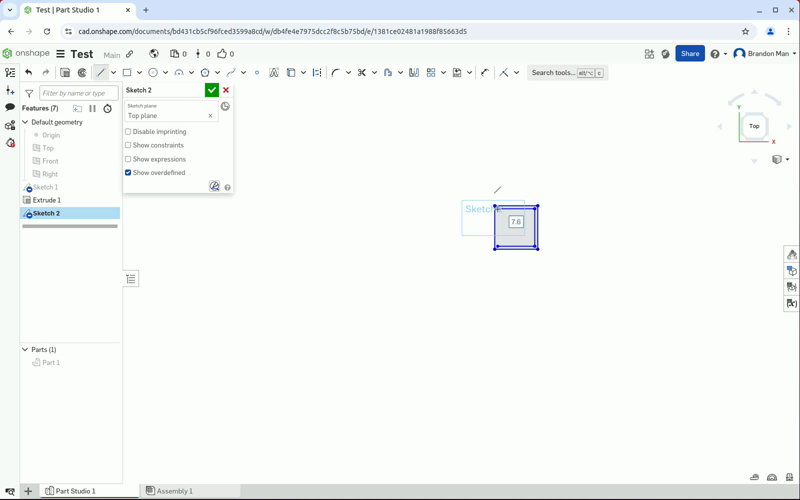
key_up(shift)
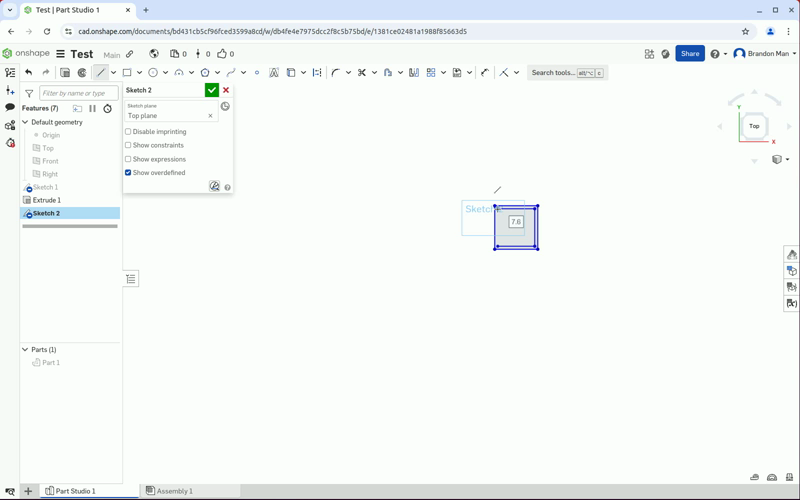
mouse_move(527, 208)
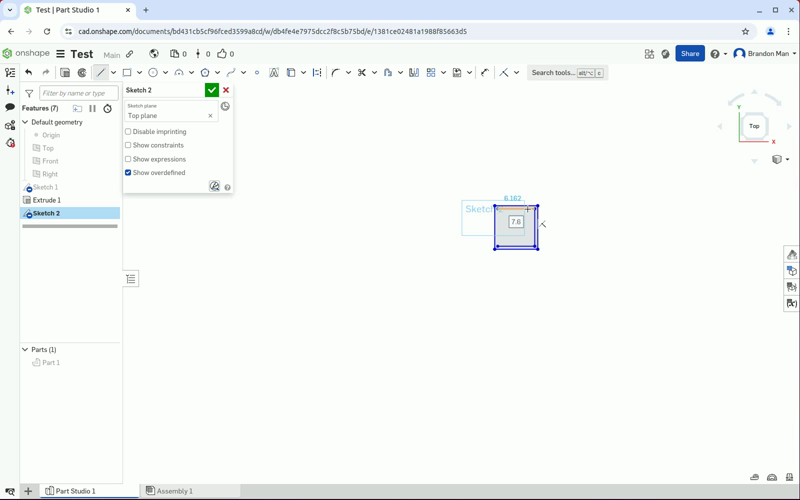
key_down(shift)
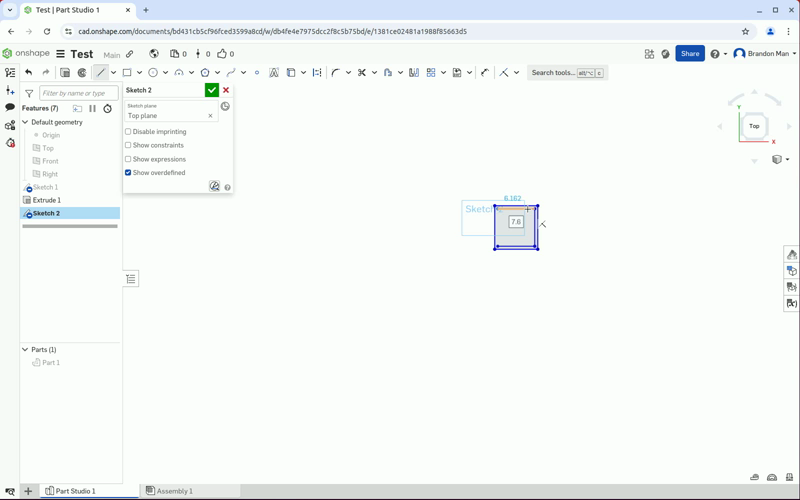
mouse_move(497, 246)
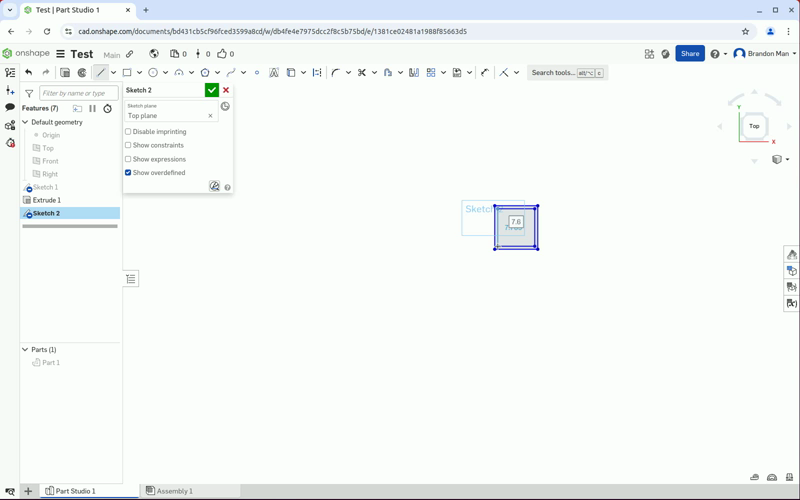
scroll(6)
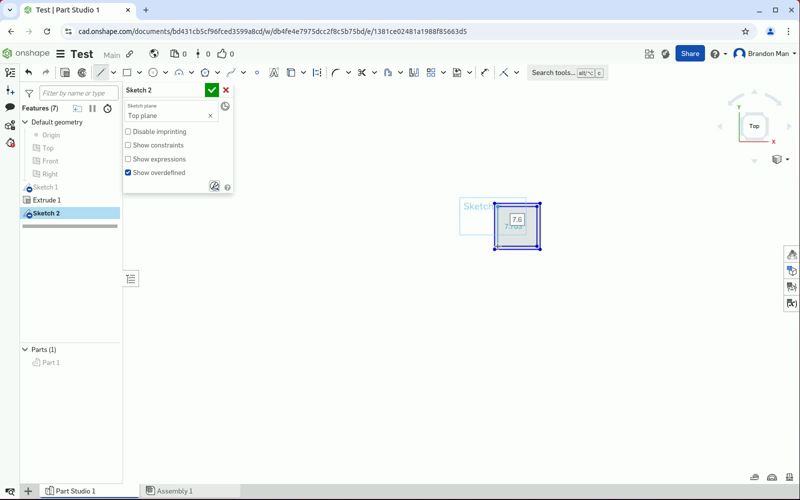
scroll(6)
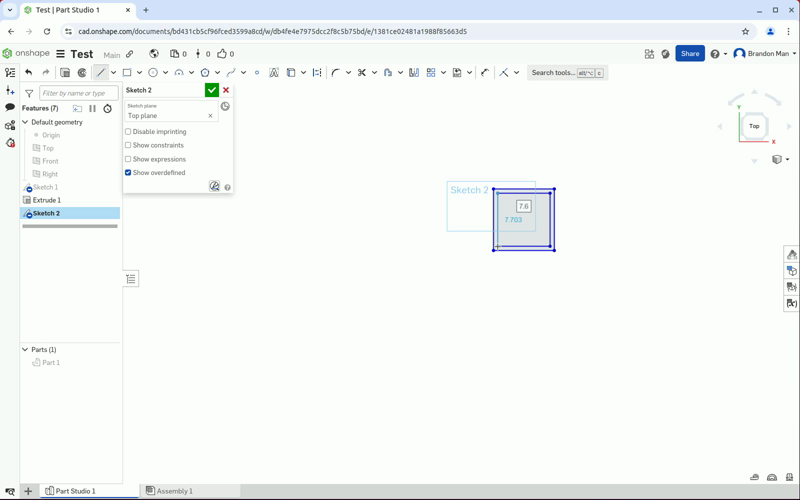
scroll(6)
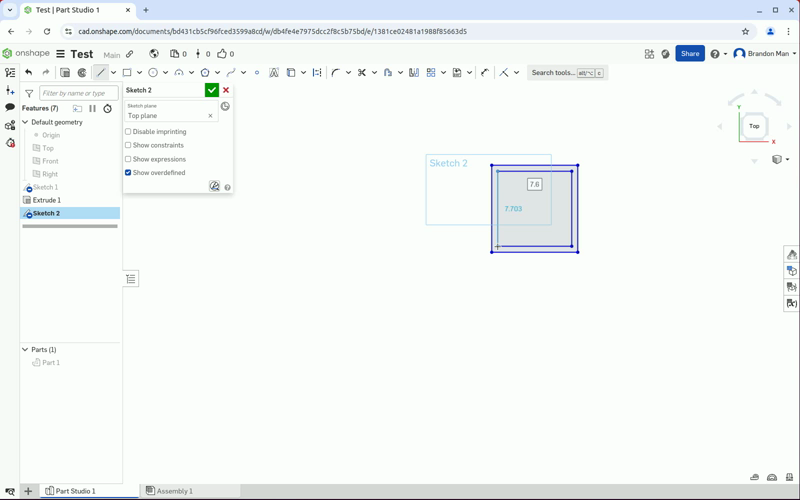
scroll(6)
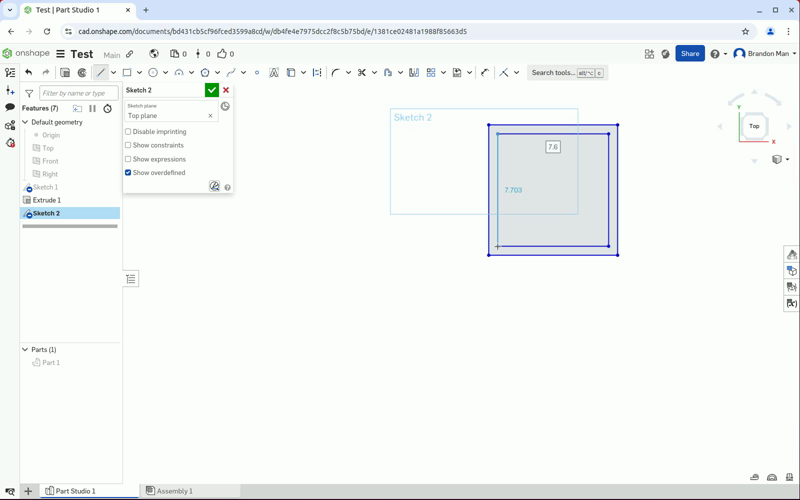
scroll(6)
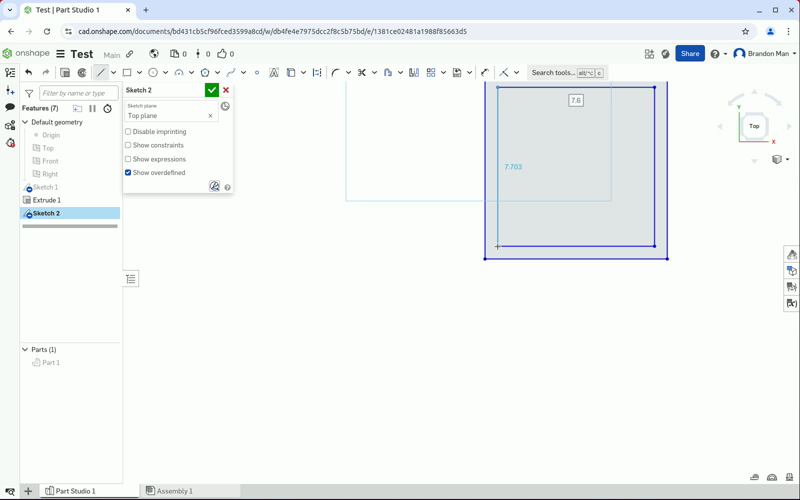
scroll(6)
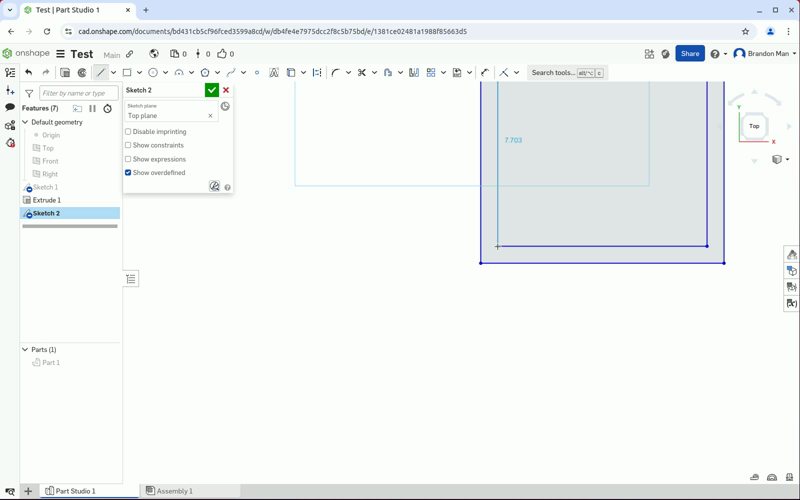
scroll(6)
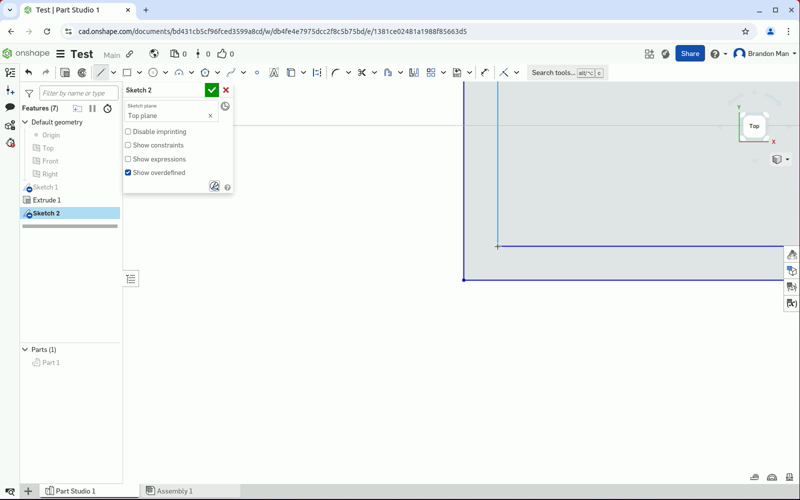
key_up(shift)
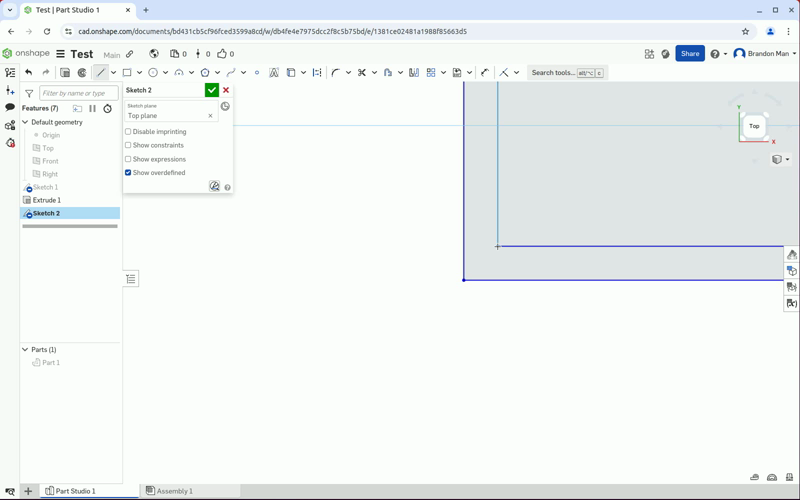
click(497, 246)
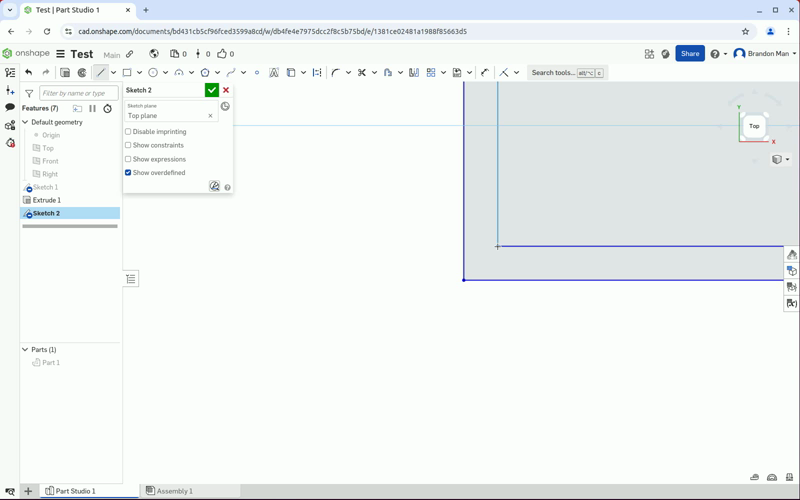
scroll(-6)
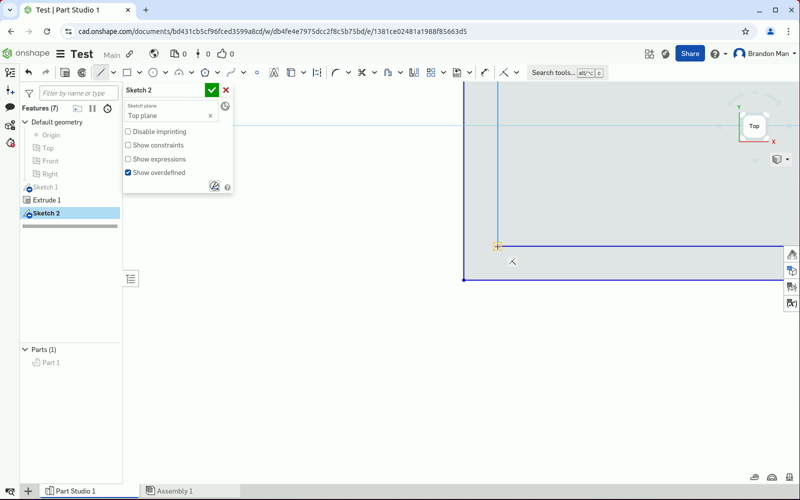
scroll(-6)
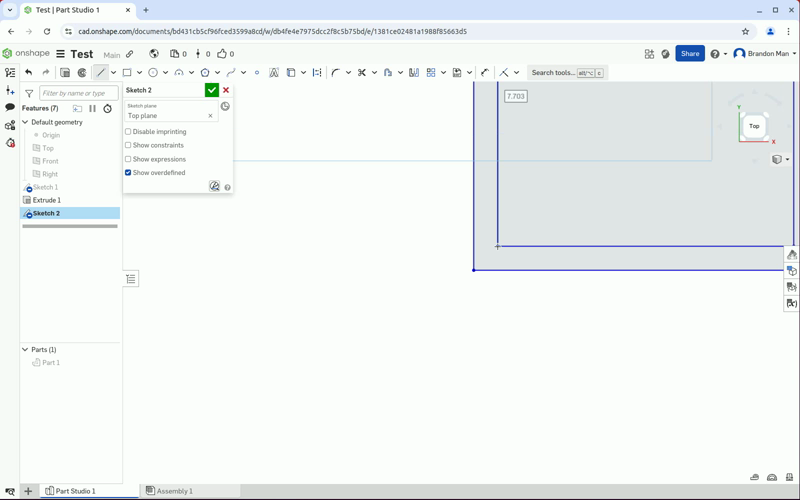
scroll(-6)
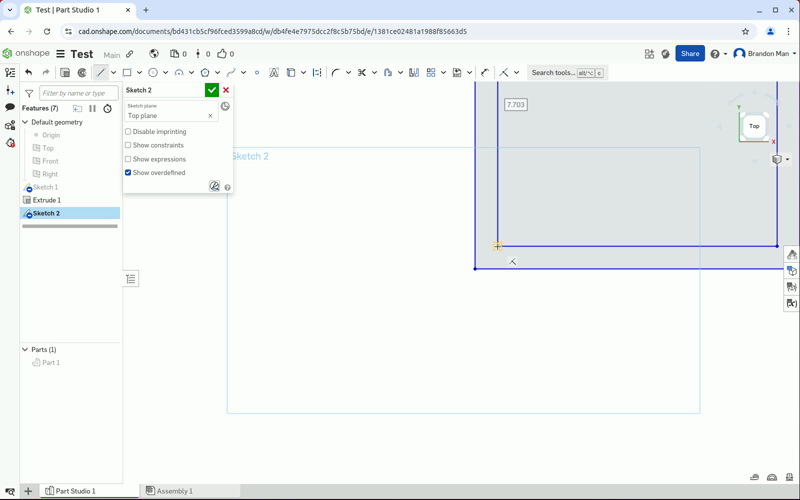
scroll(-6)
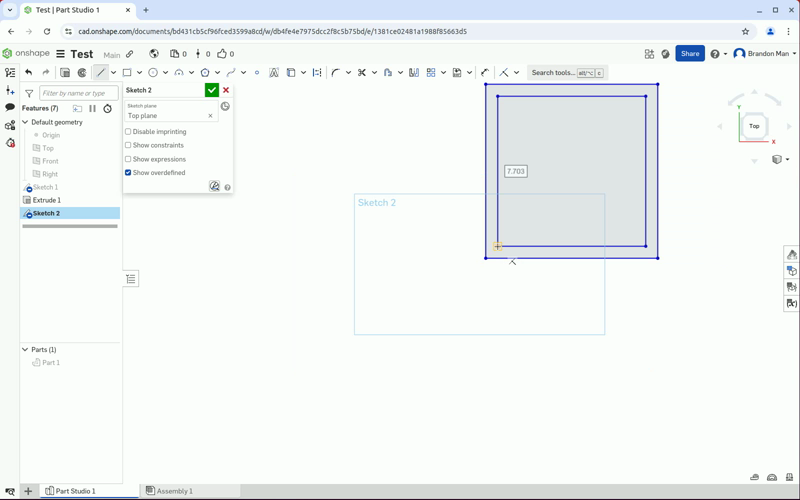
scroll(-6)
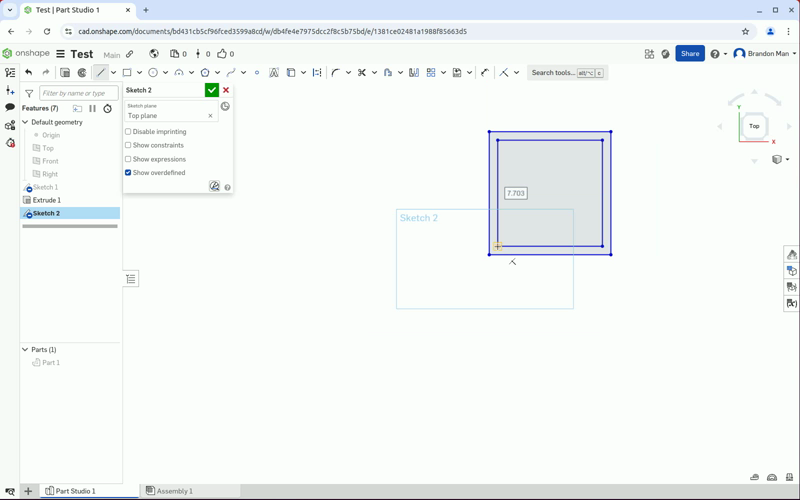
scroll(-6)
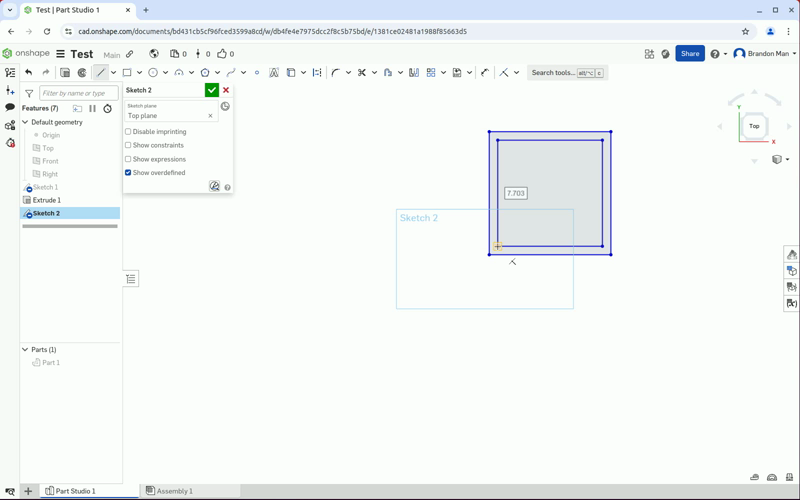
scroll(-6)
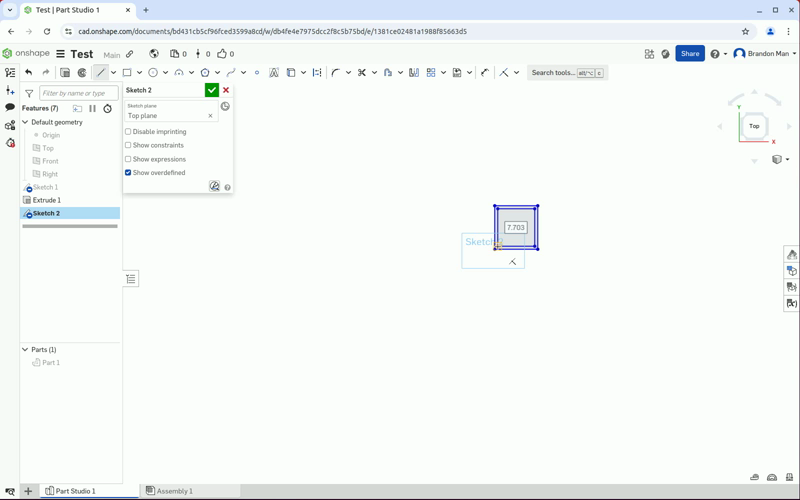
key(esc)
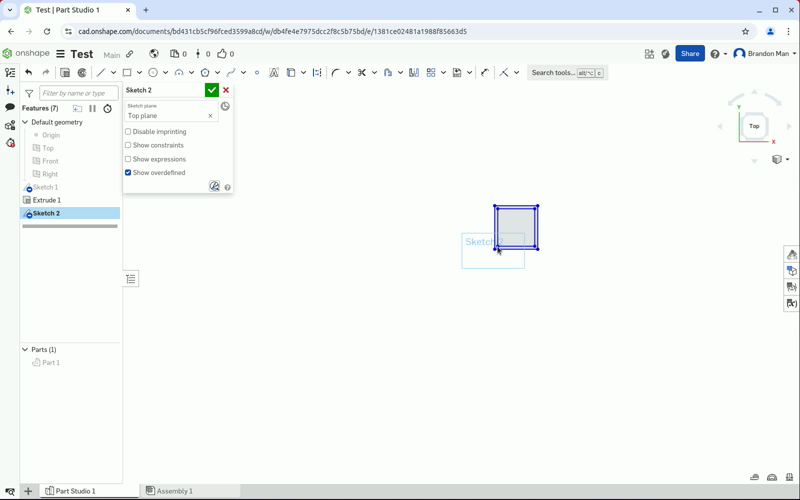
mouse_move(535, 244)
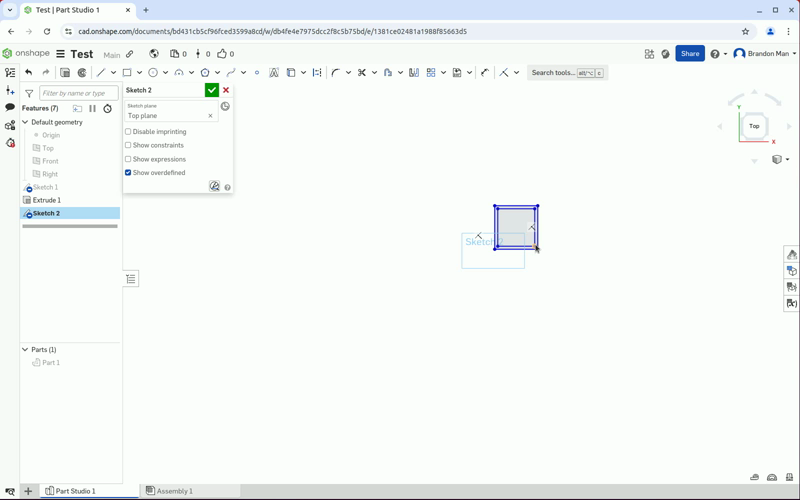
scroll(6)
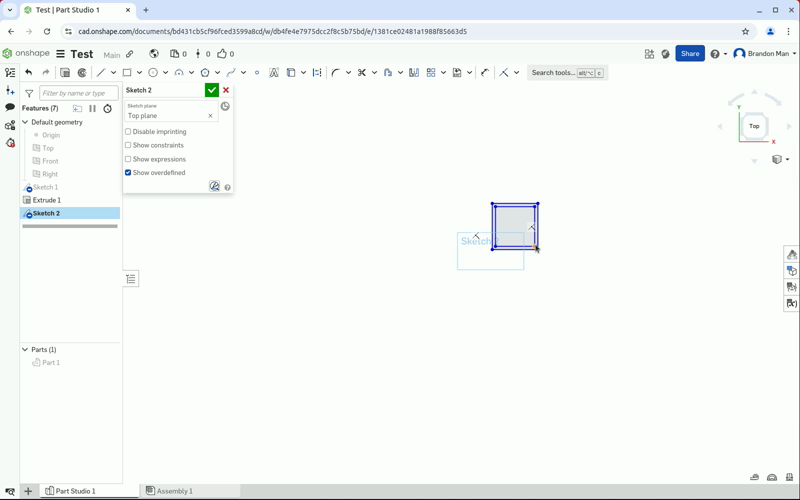
scroll(6)
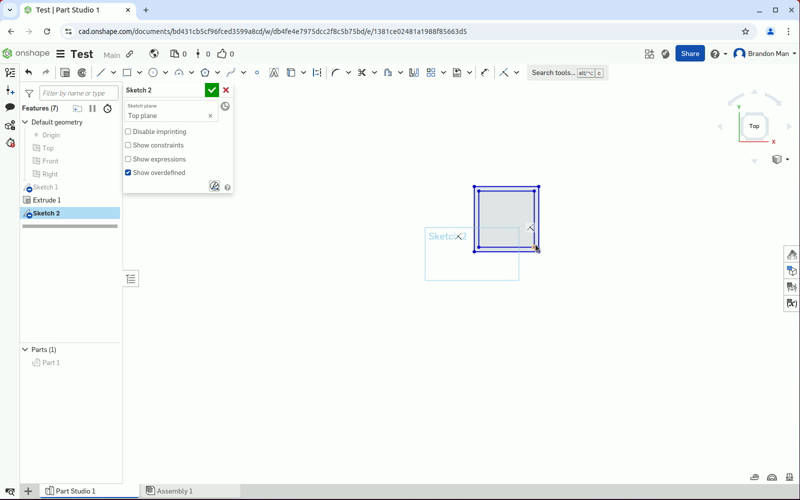
scroll(6)
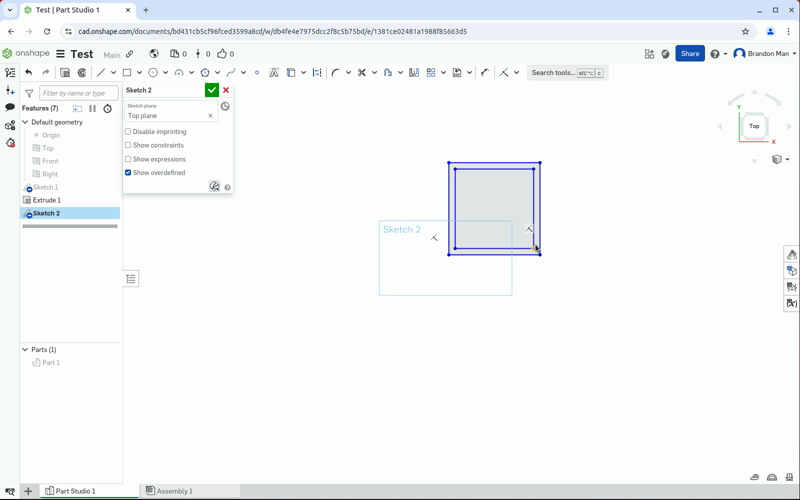
scroll(6)
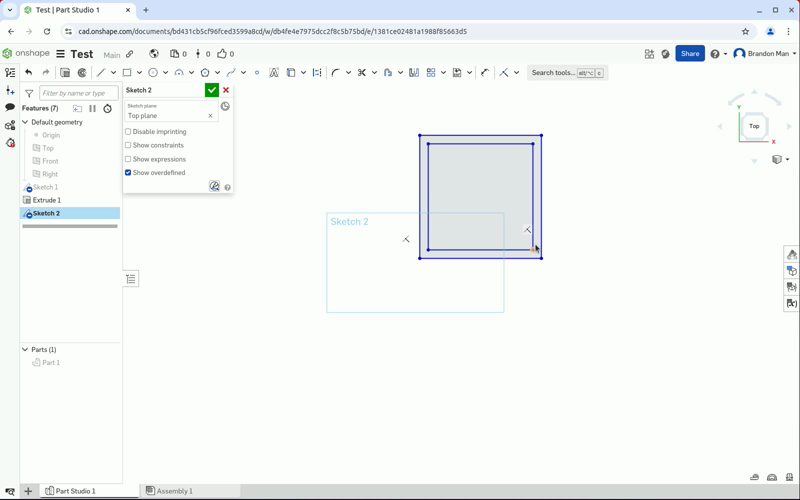
scroll(6)
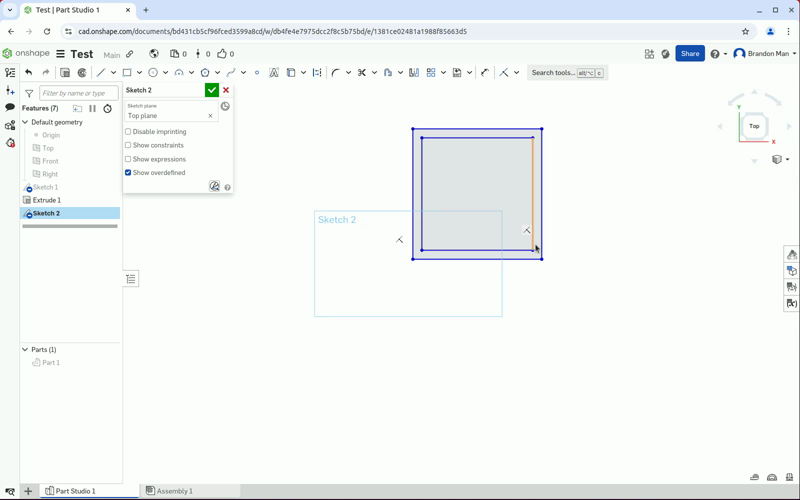
scroll(6)
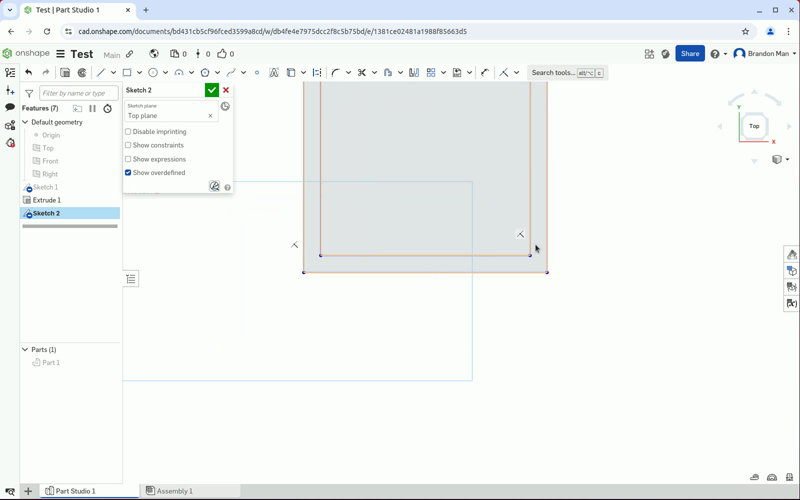
scroll(6)
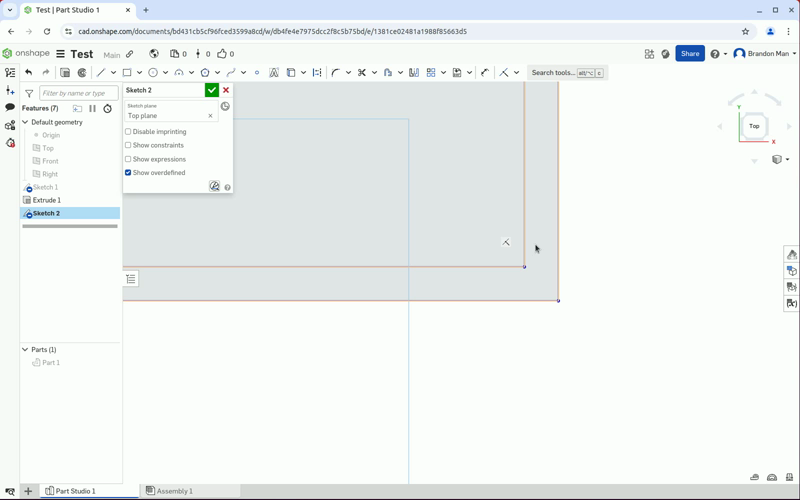
click(535, 244)
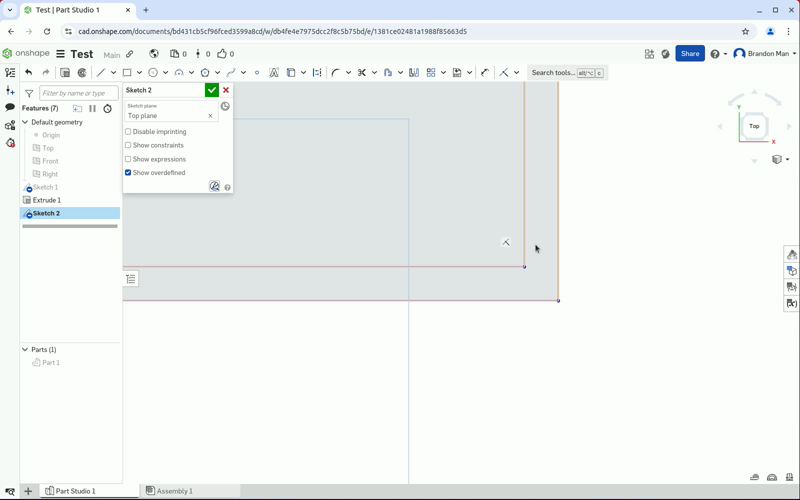
scroll(-6)
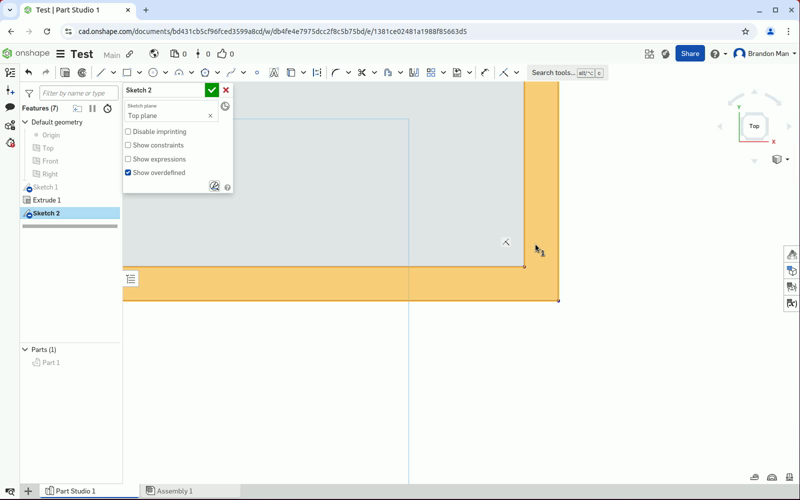
scroll(-6)
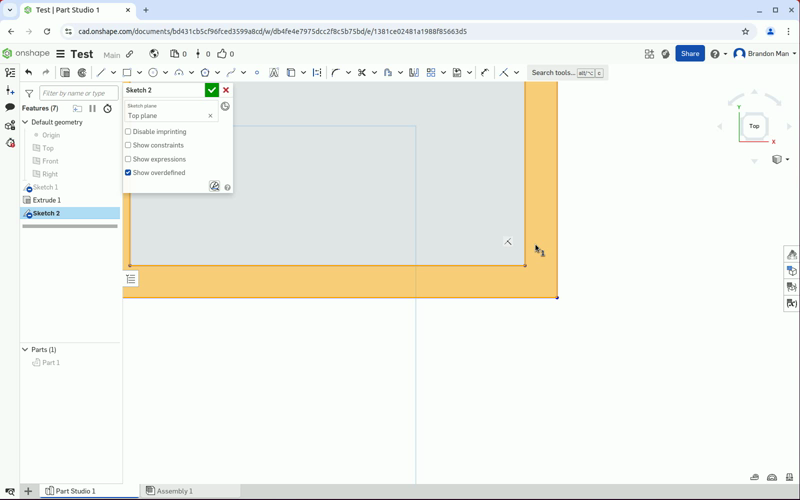
scroll(-6)
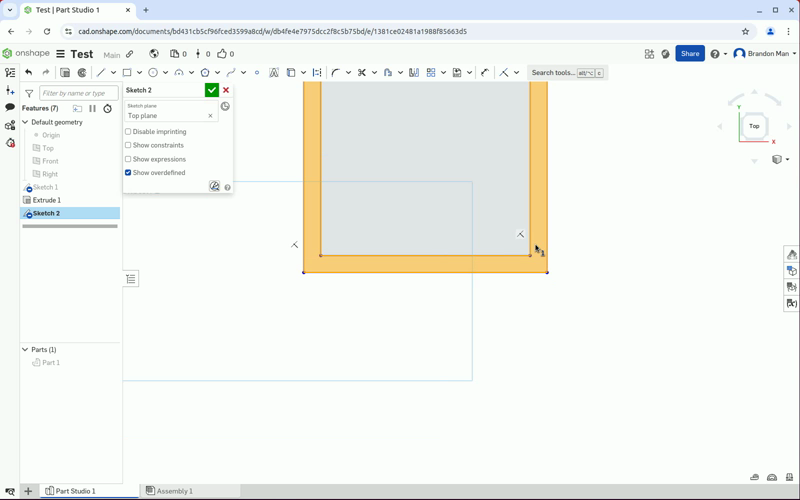
scroll(-6)
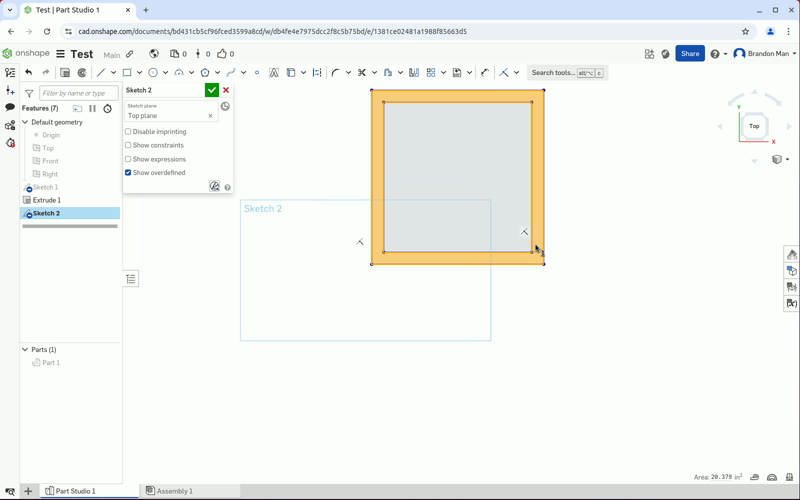
scroll(-6)
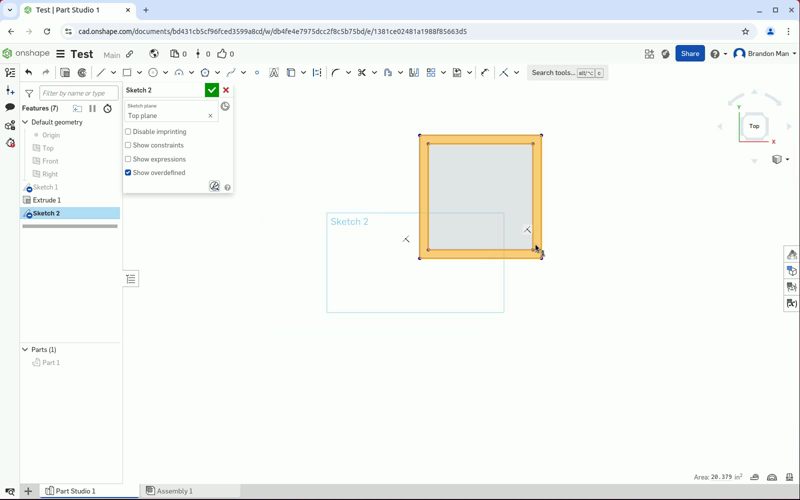
scroll(-6)
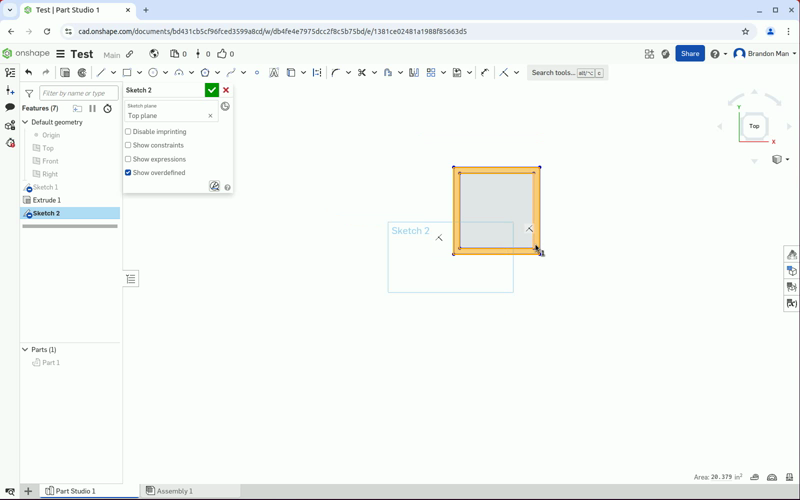
scroll(-6)
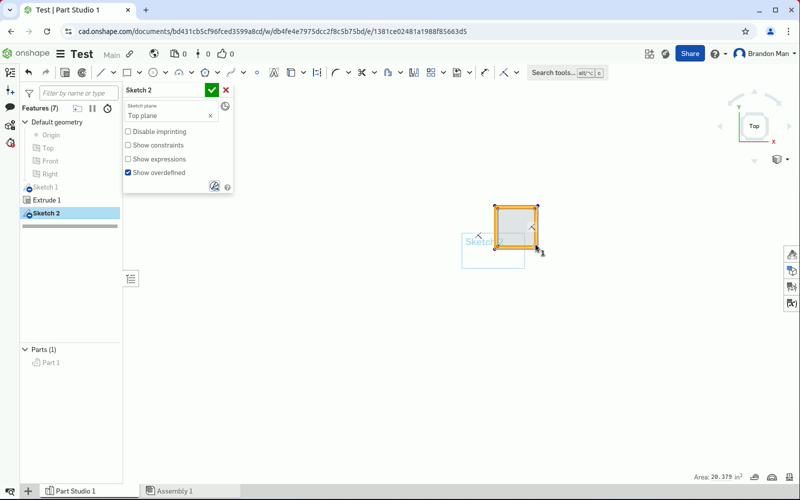
mouse_move(73, 352)
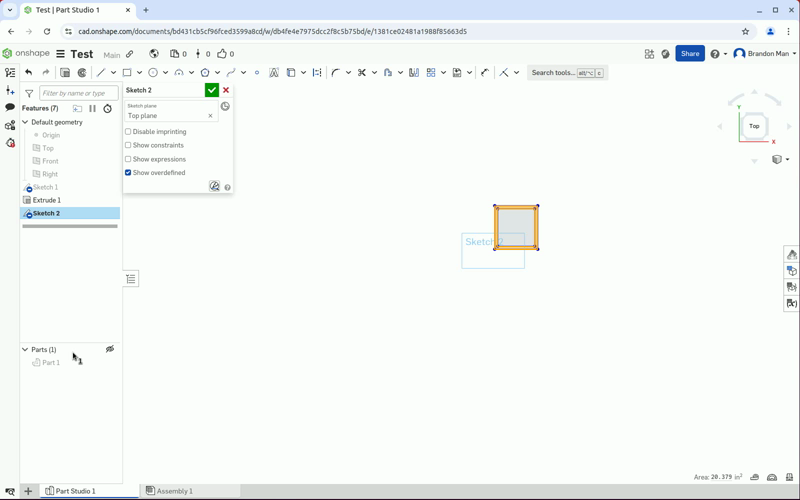
key(shift+y)
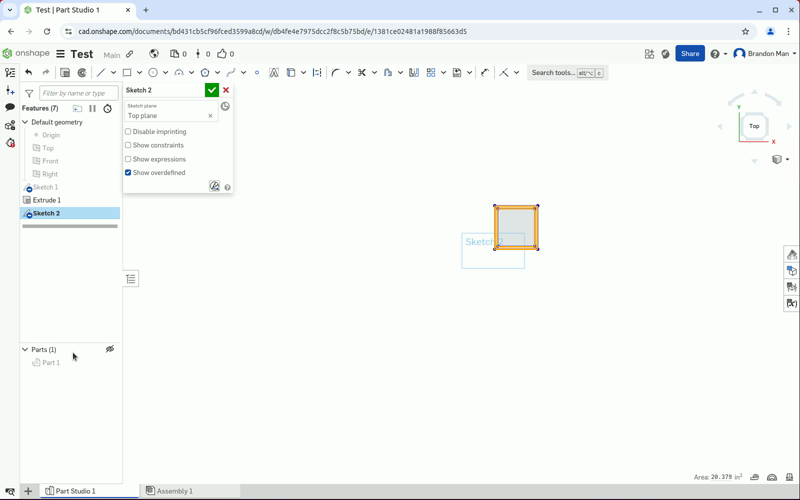
key(shift+e)
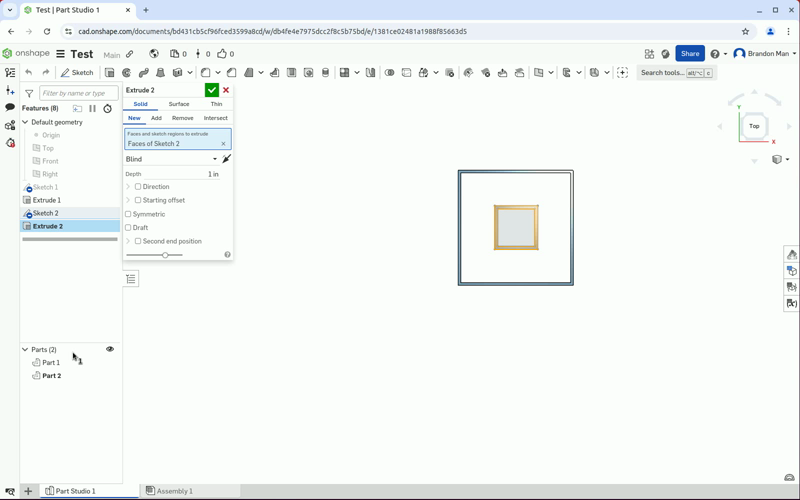
mouse_move(143, 106)
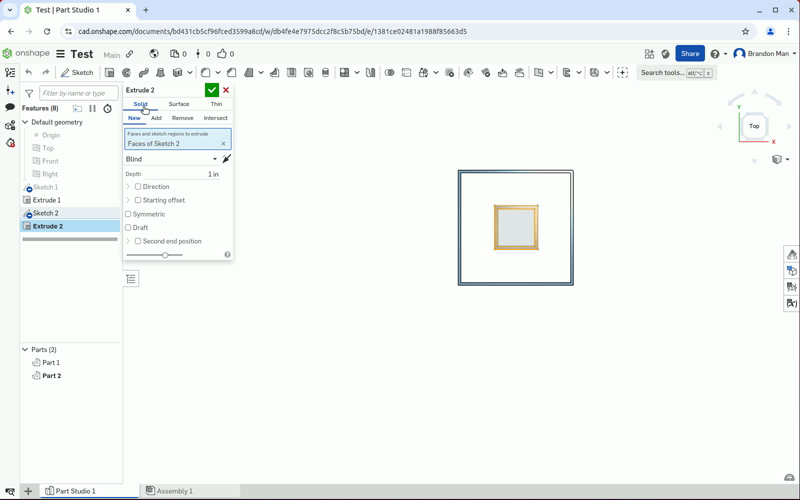
click(143, 106)
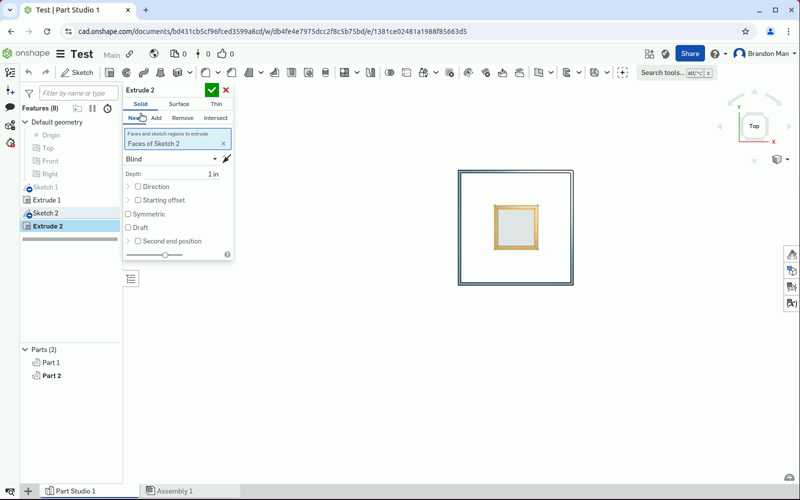
mouse_move(137, 120)
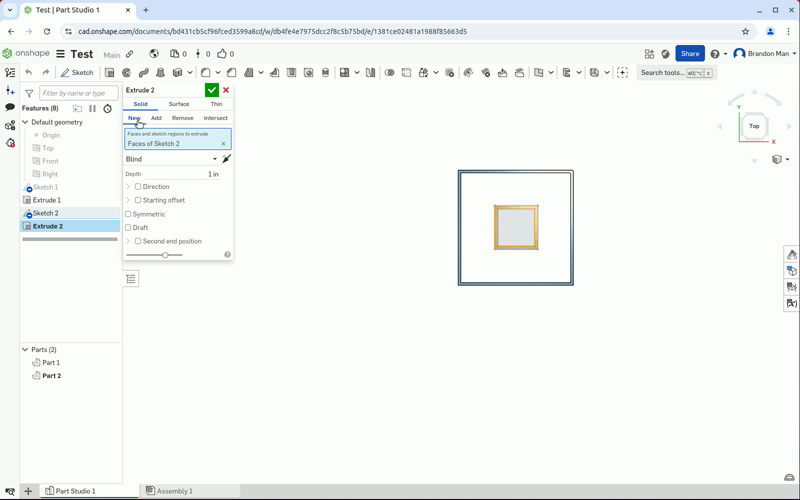
click(137, 120)
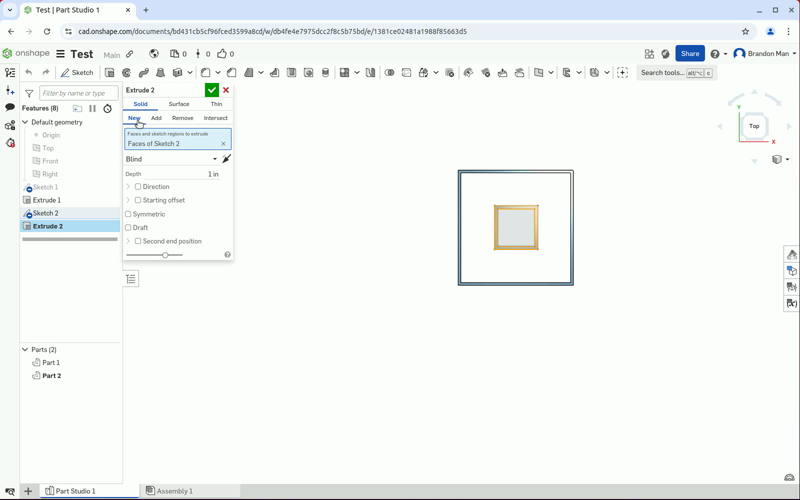
key(tab, 4)
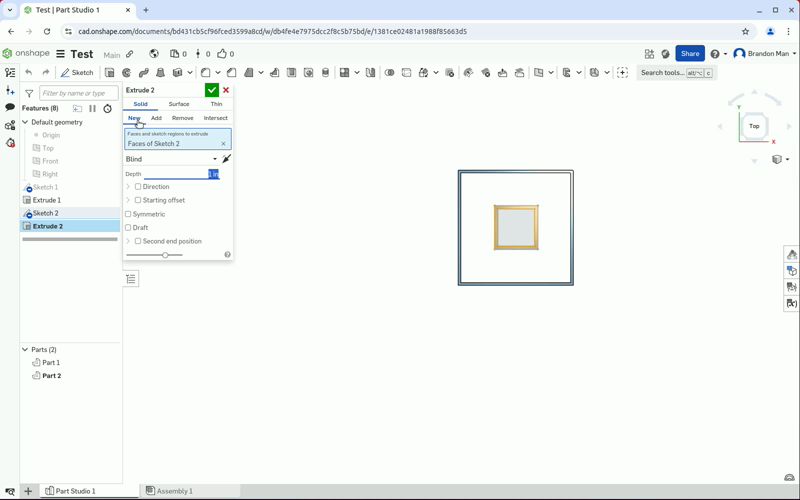
text(-0.241)
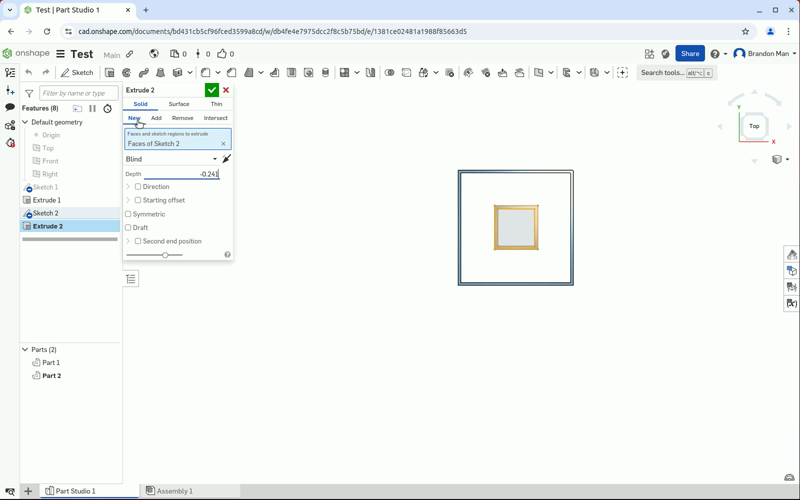
key(enter)
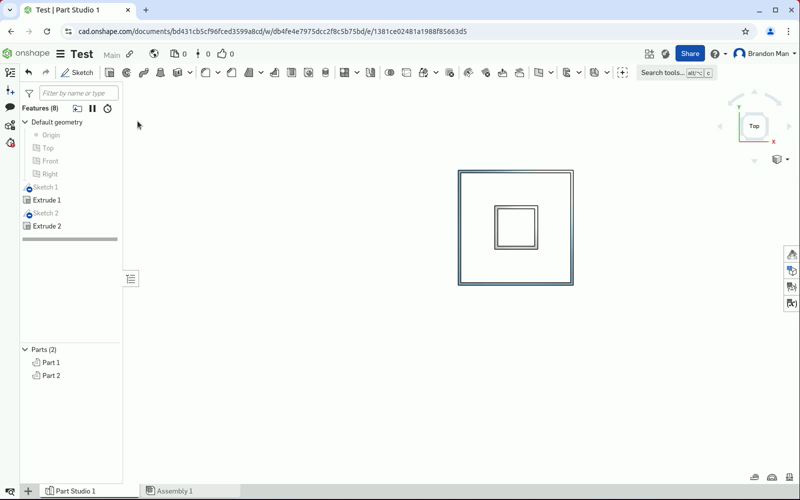
key(shift+h)
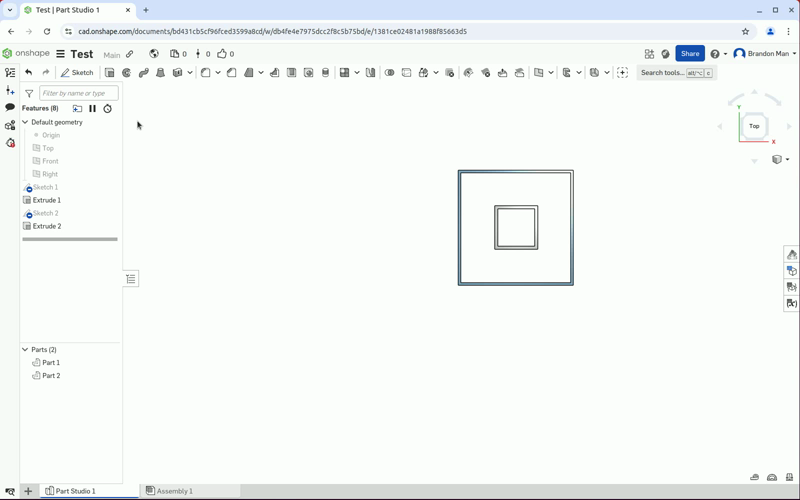
key(shift+h)
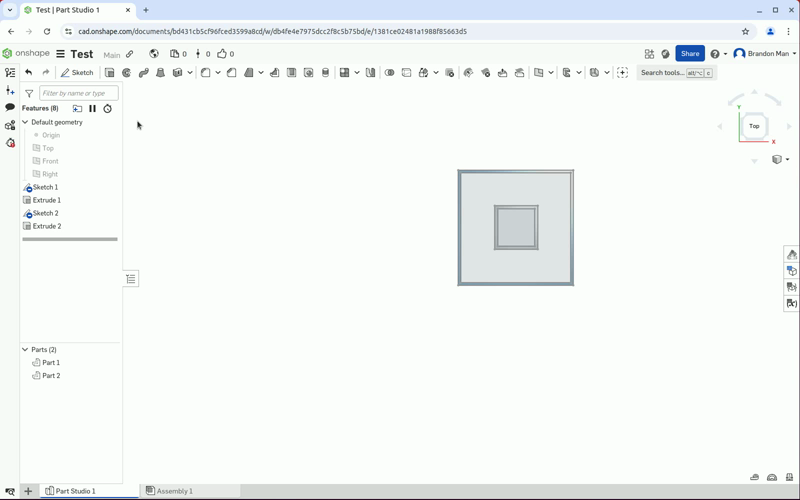
key(shift+7)
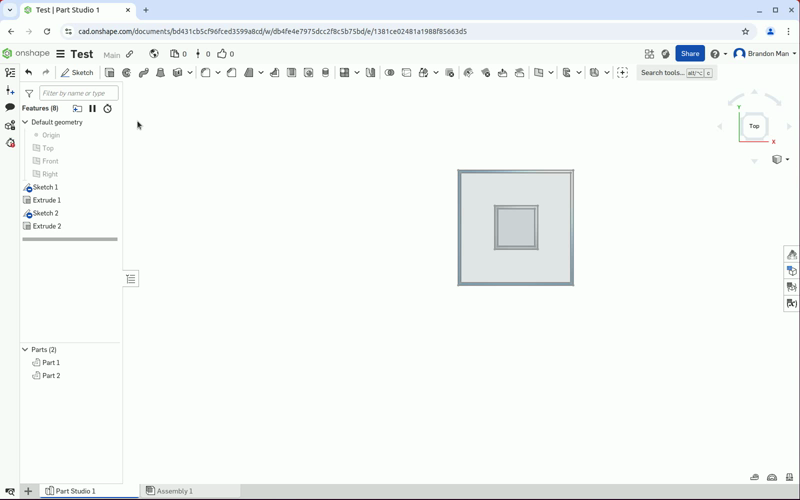
key(up, 3)
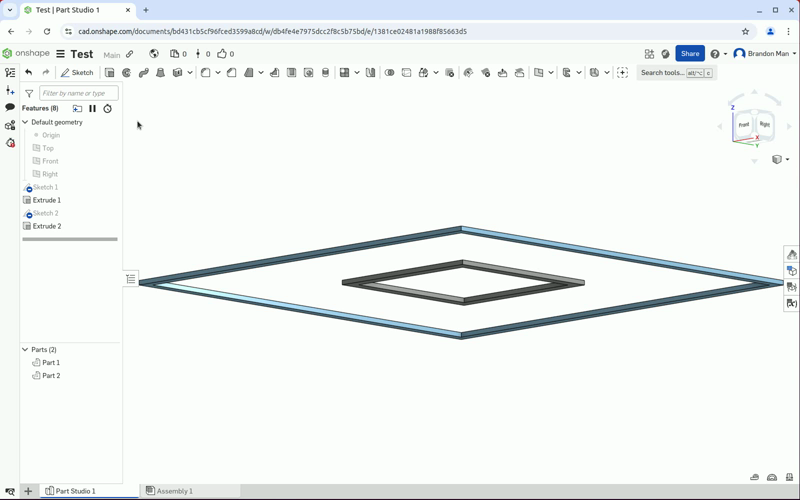
key(left, 3)
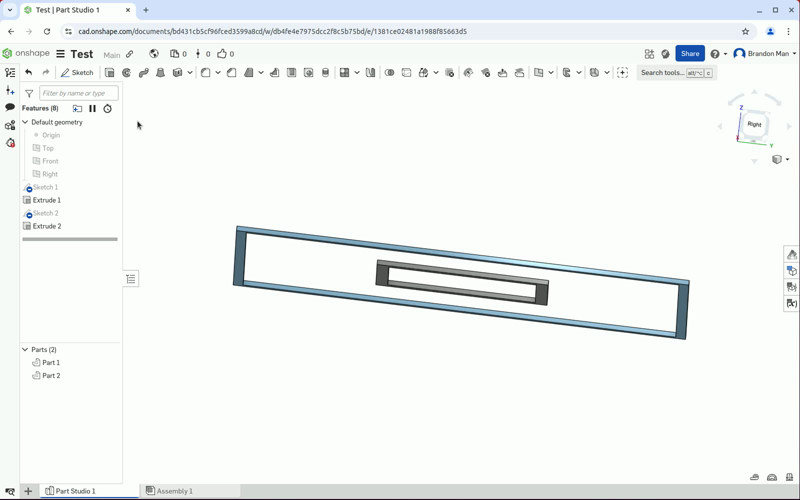
key(right, 3)
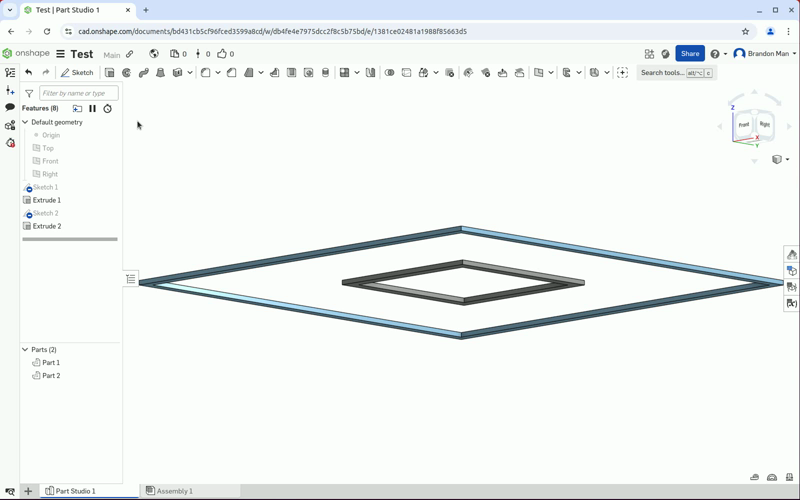
key(down, 3)
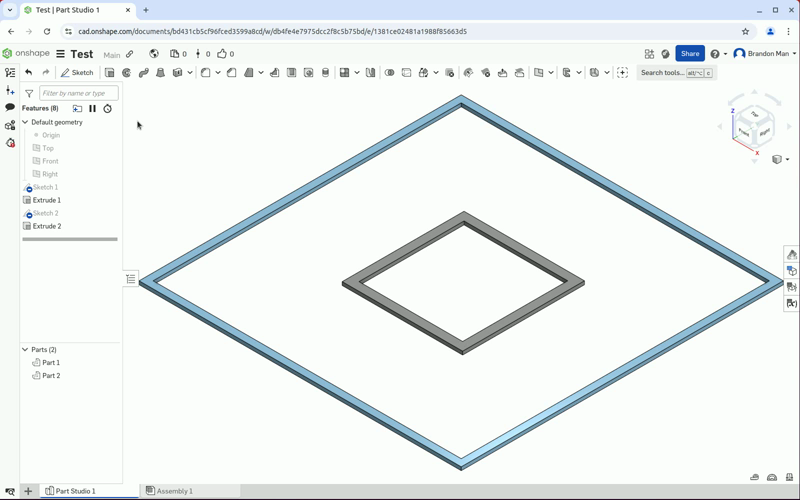
mouse_move(73, 189)
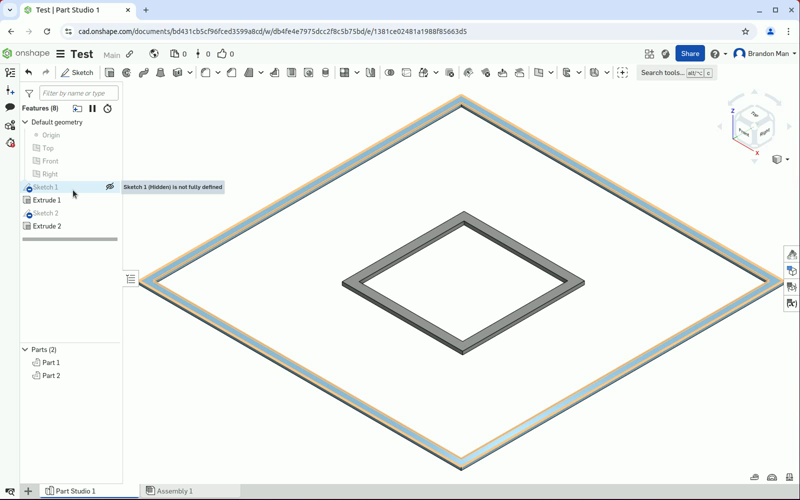
click(73, 189)